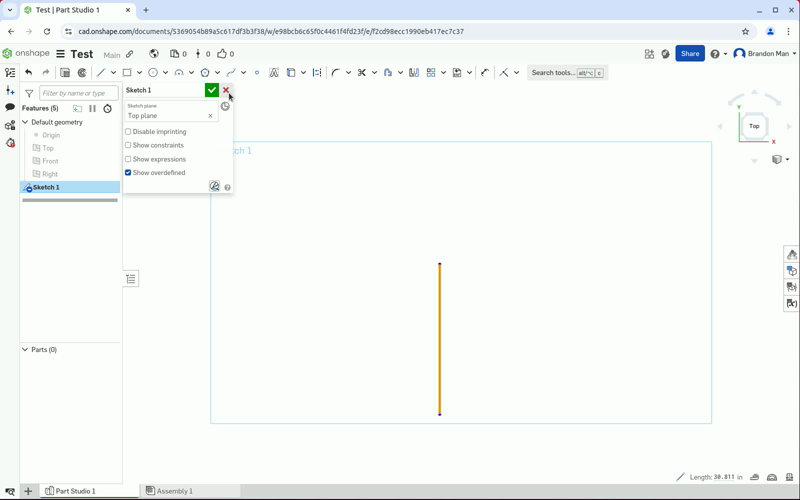
key(shift+h)
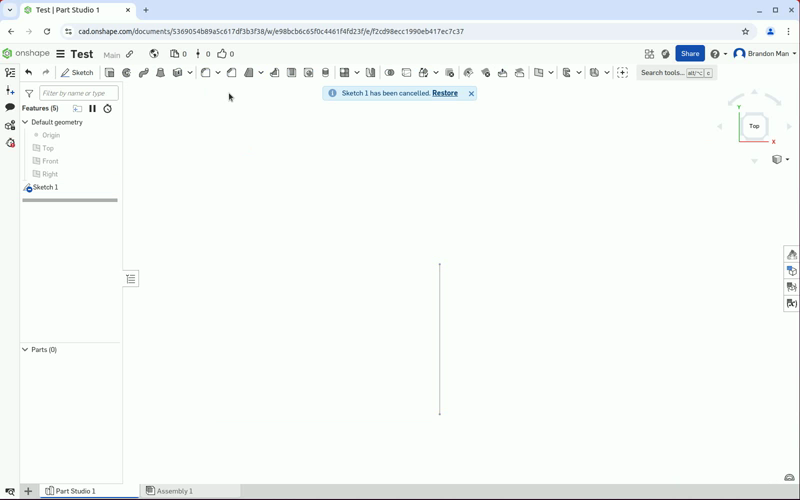
key(shift+s)
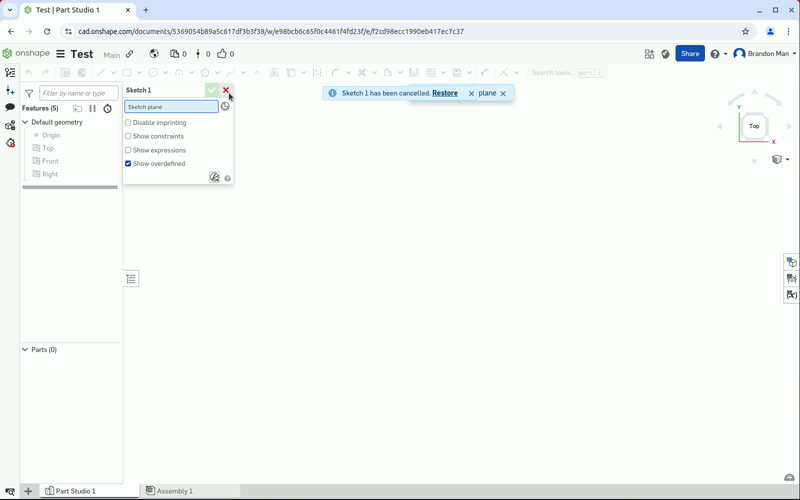
mouse_move(73, 150)
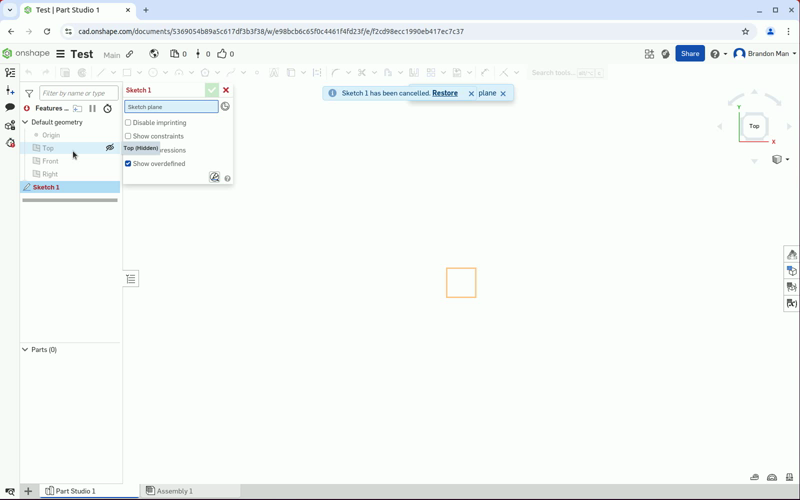
click(73, 150)
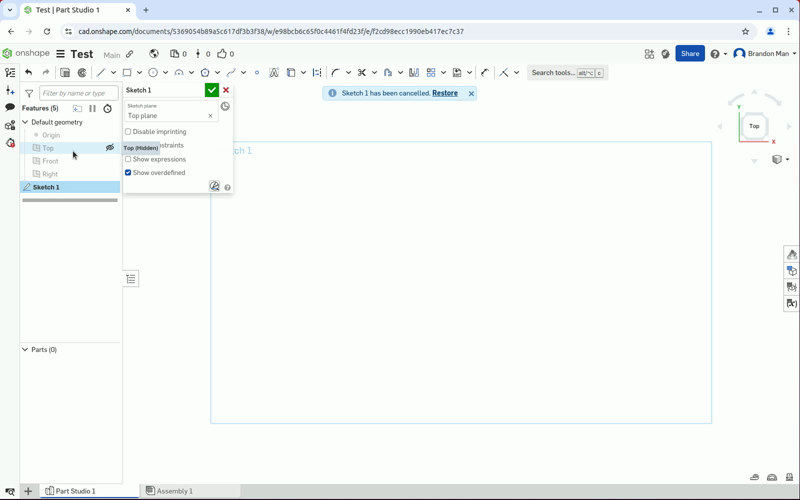
mouse_move(73, 352)
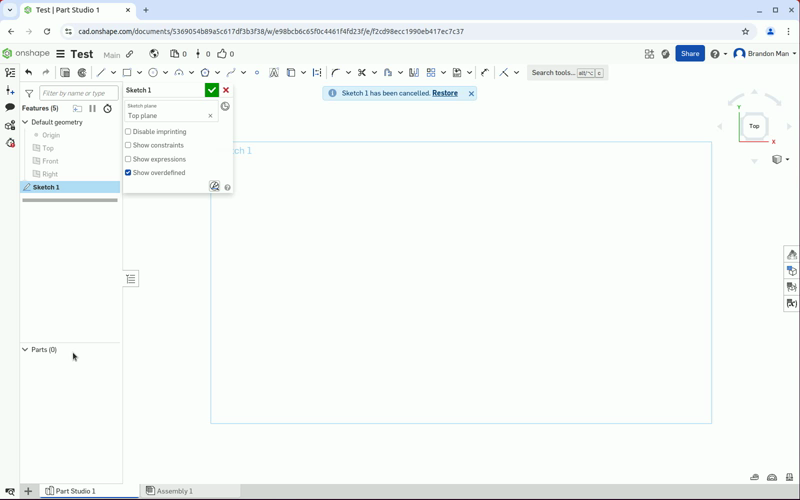
key(y)
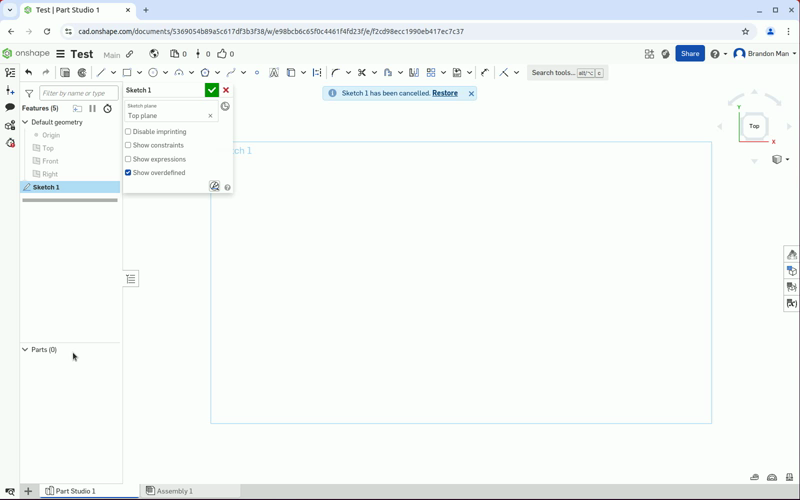
key(l)
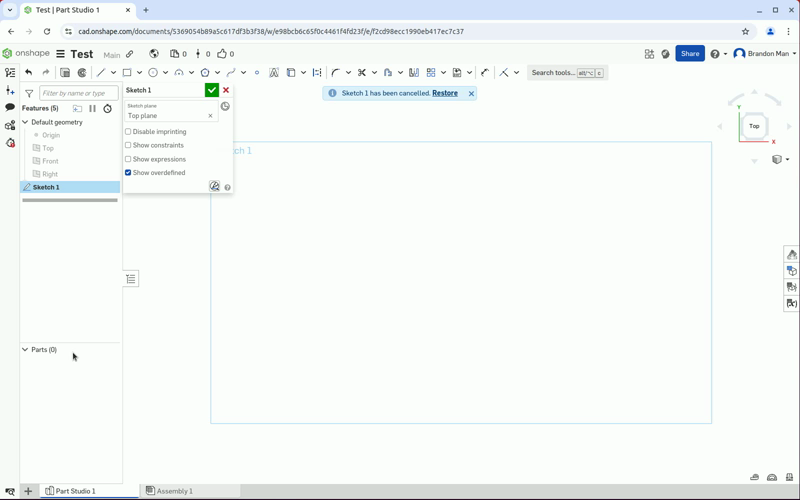
key_down(shift)
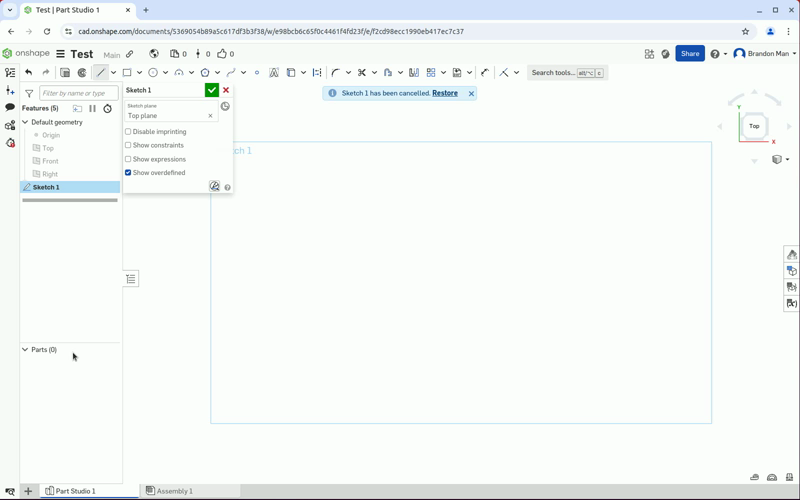
mouse_move(379, 347)
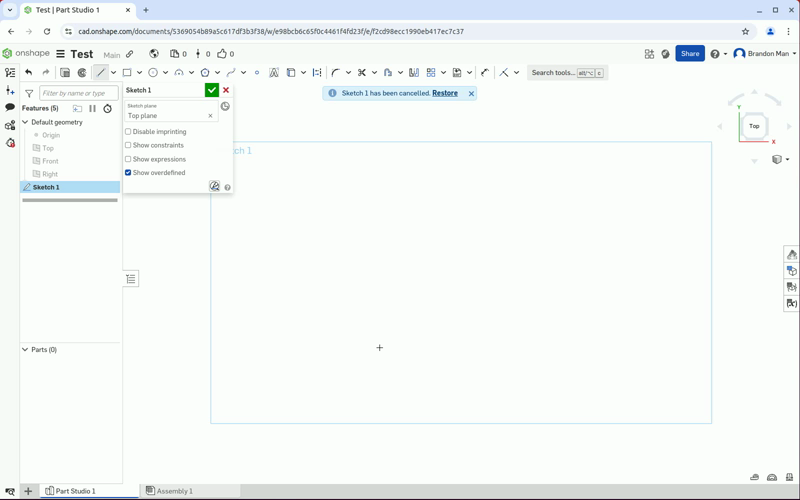
click(379, 347)
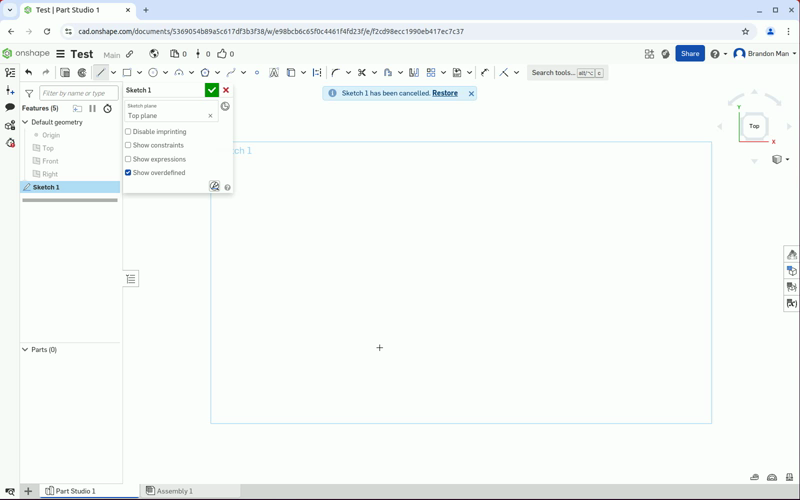
key_up(shift)
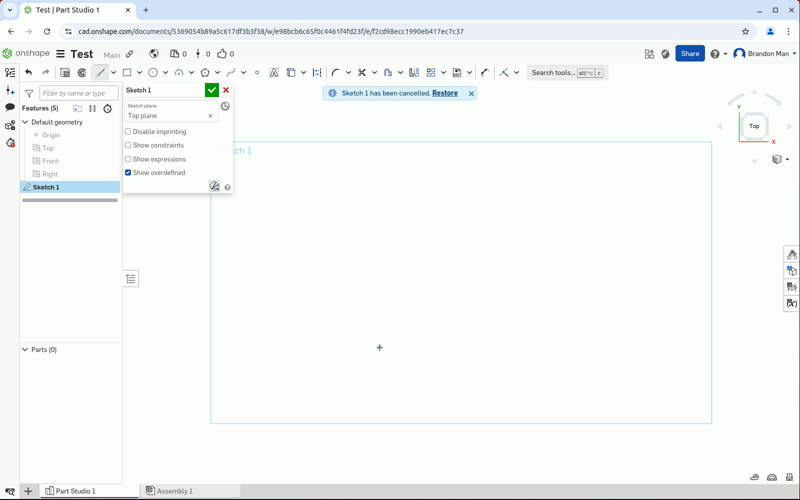
key_down(shift)
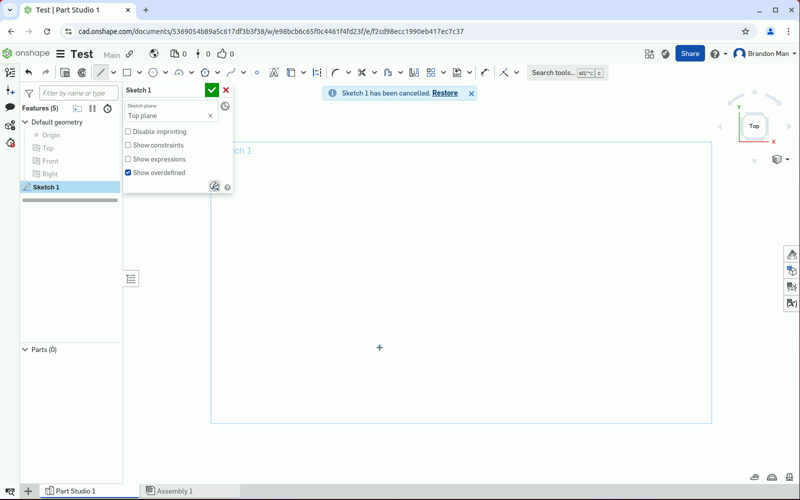
mouse_move(540, 347)
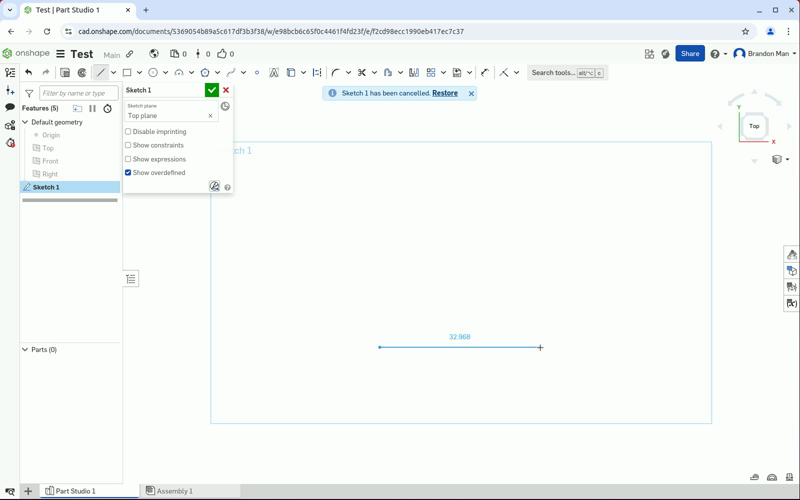
click(540, 347)
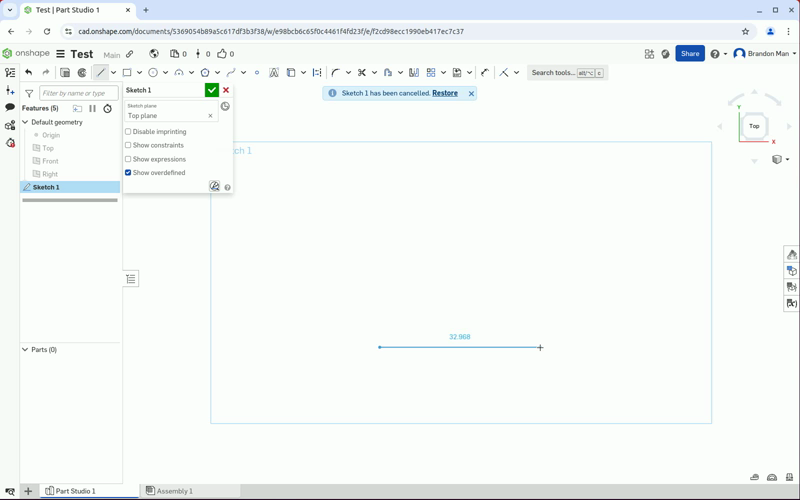
key_up(shift)
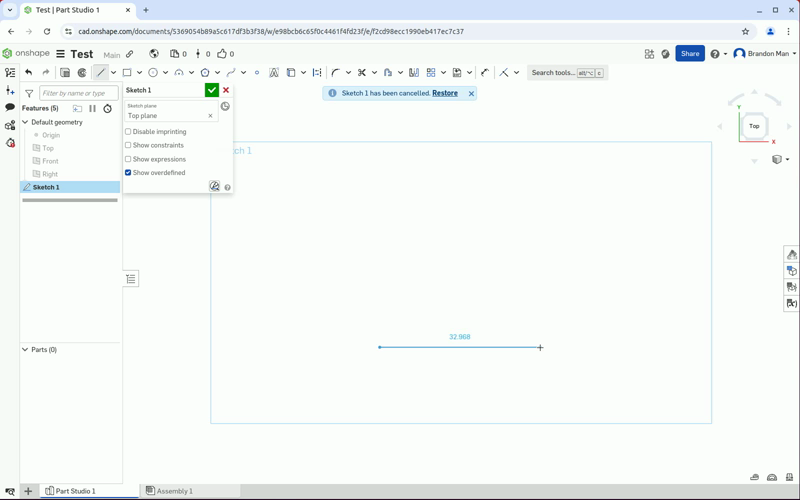
key_down(shift)
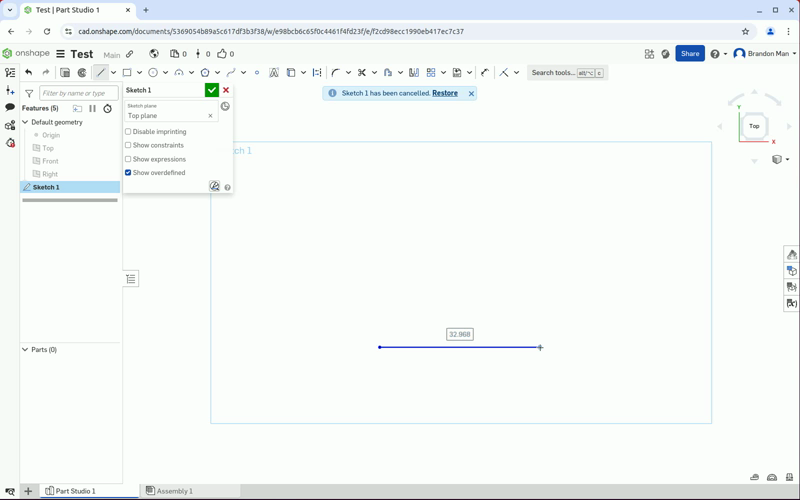
mouse_move(540, 219)
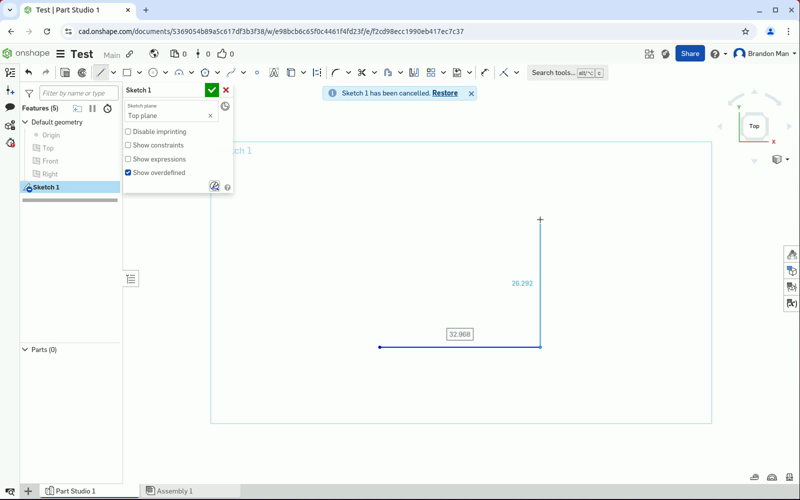
click(540, 219)
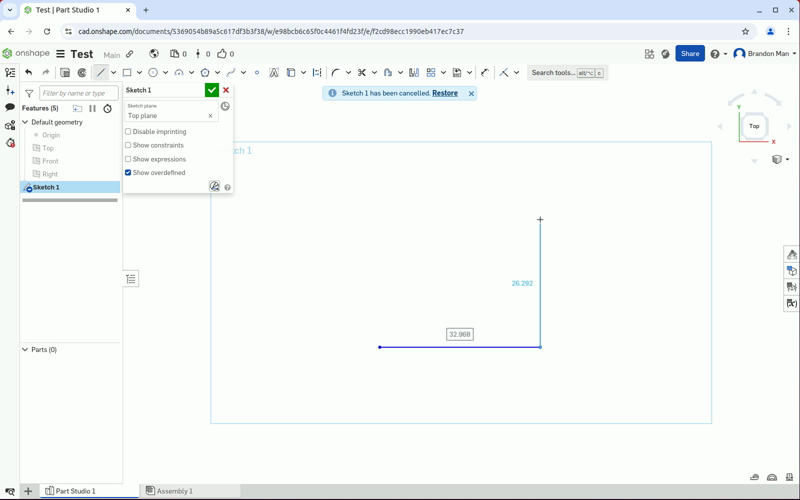
key_up(shift)
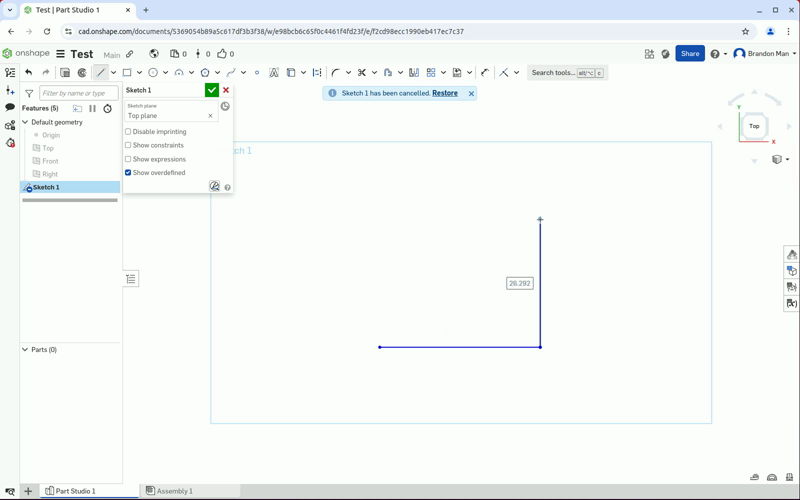
key_down(shift)
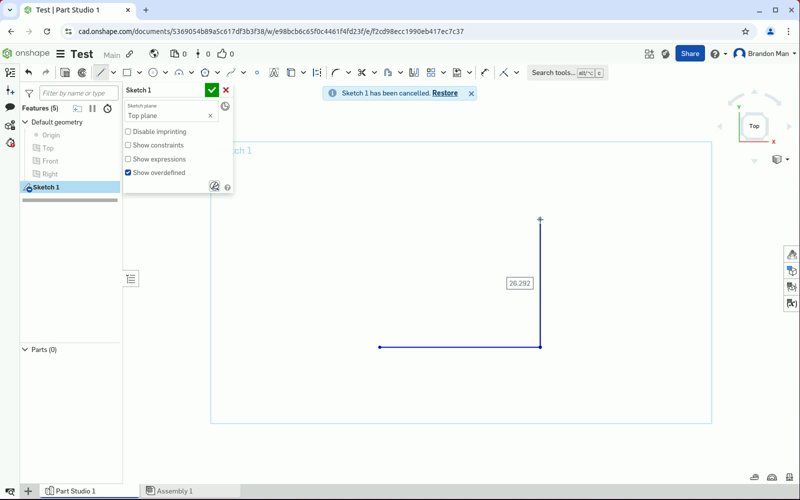
mouse_move(379, 219)
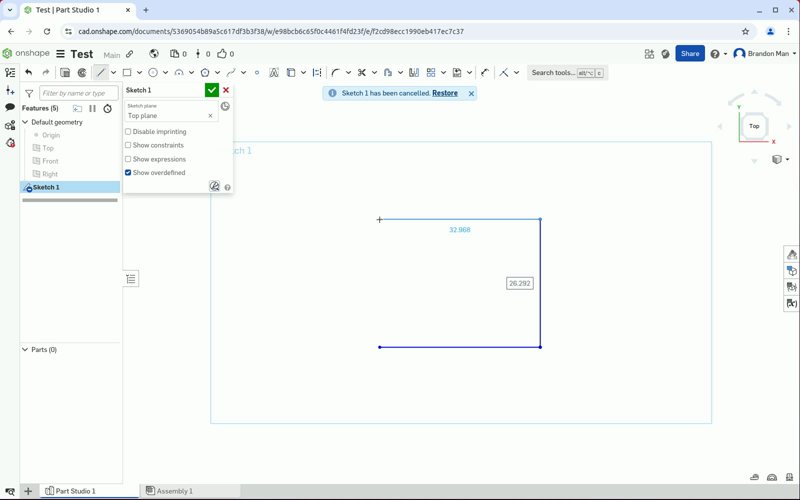
click(379, 219)
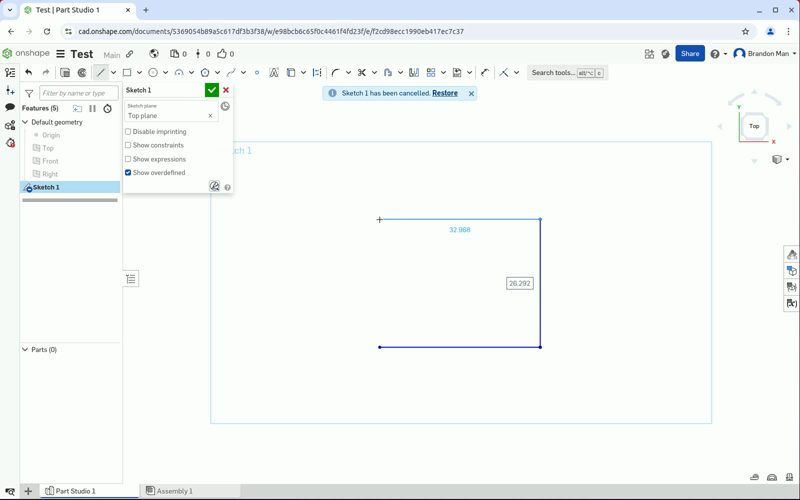
key_up(shift)
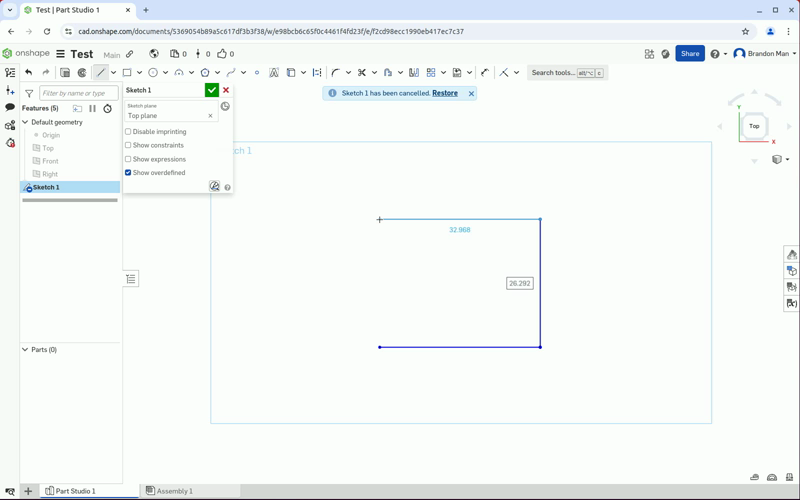
key_down(shift)
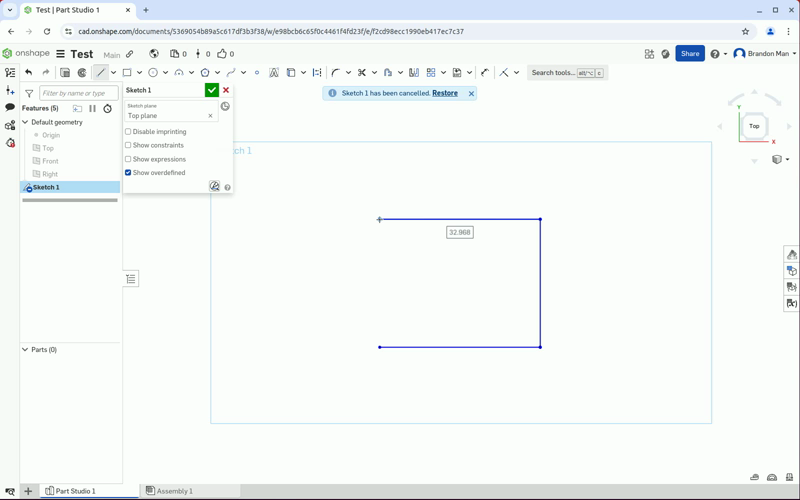
mouse_move(379, 347)
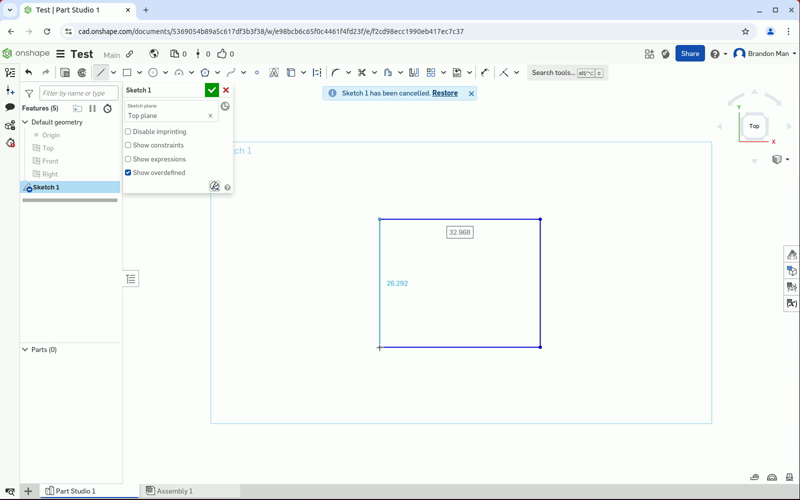
key_up(shift)
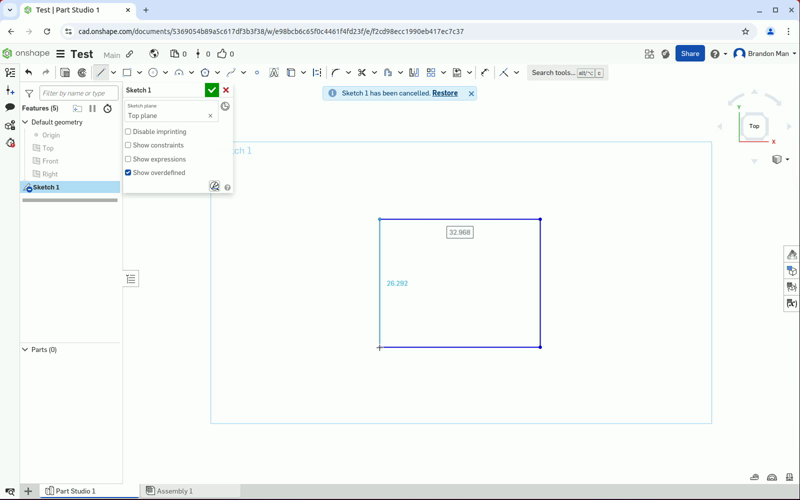
click(379, 347)
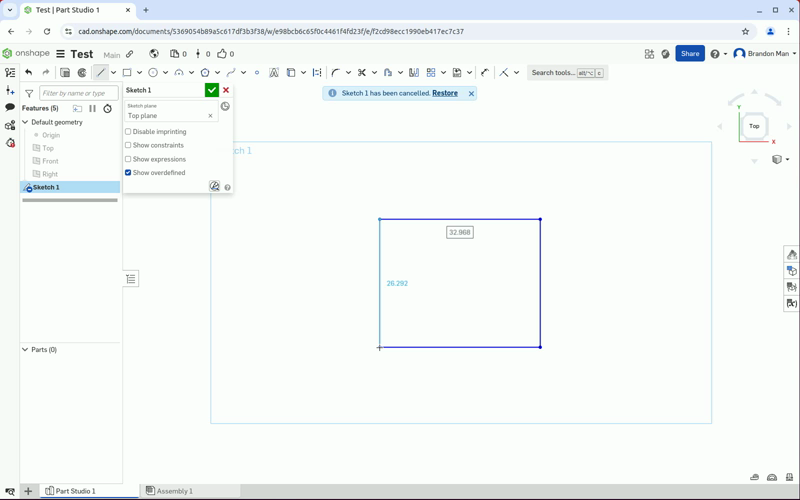
key(esc)
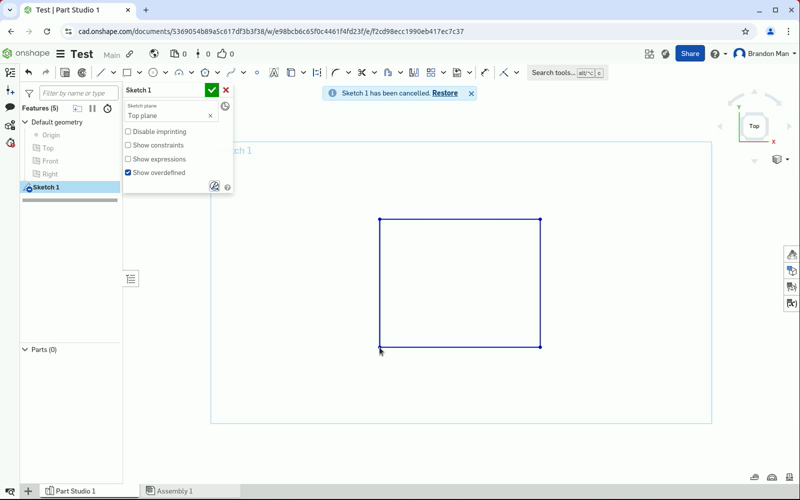
key(c)
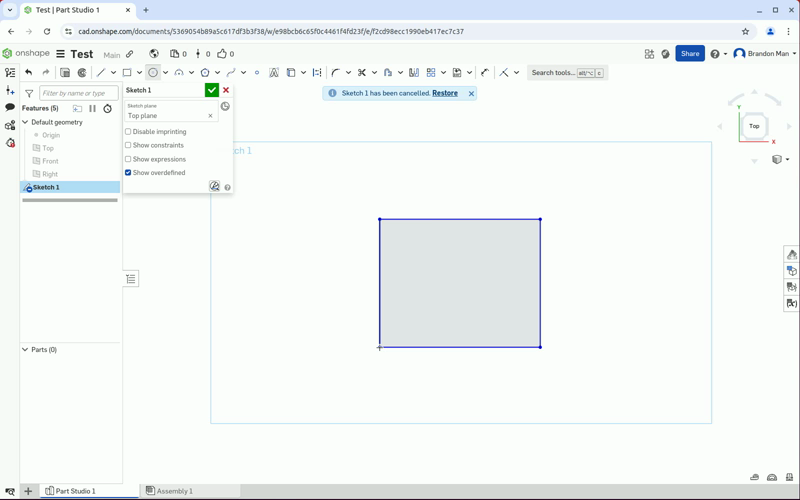
key_down(shift)
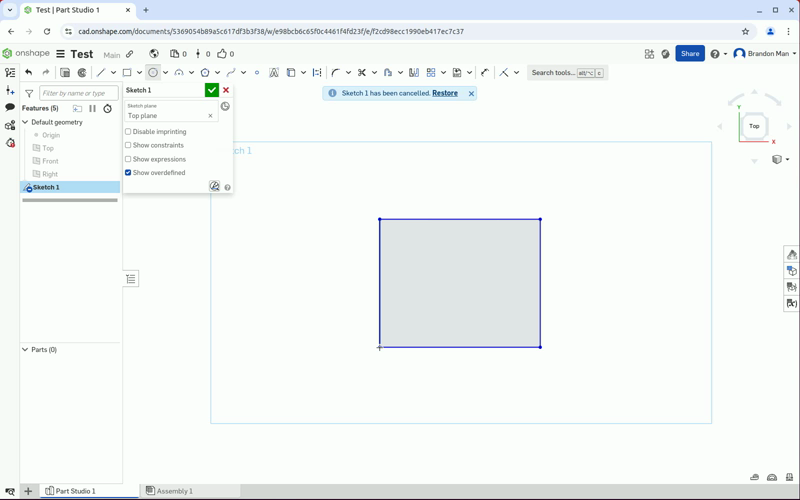
mouse_move(460, 283)
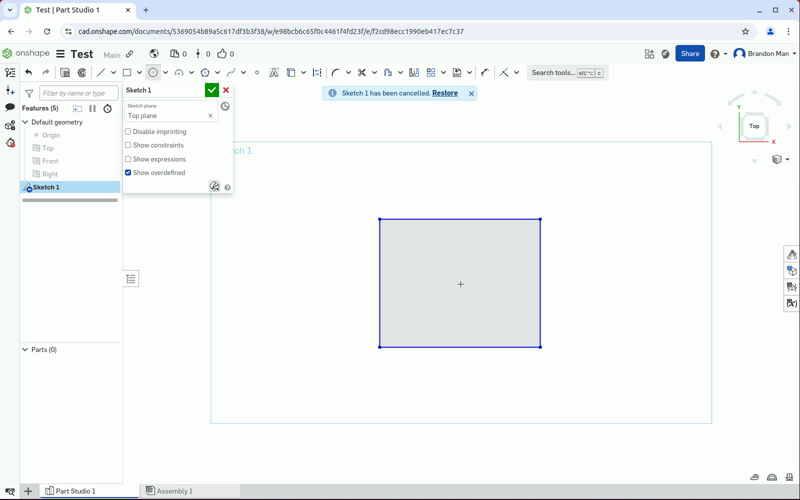
click(460, 283)
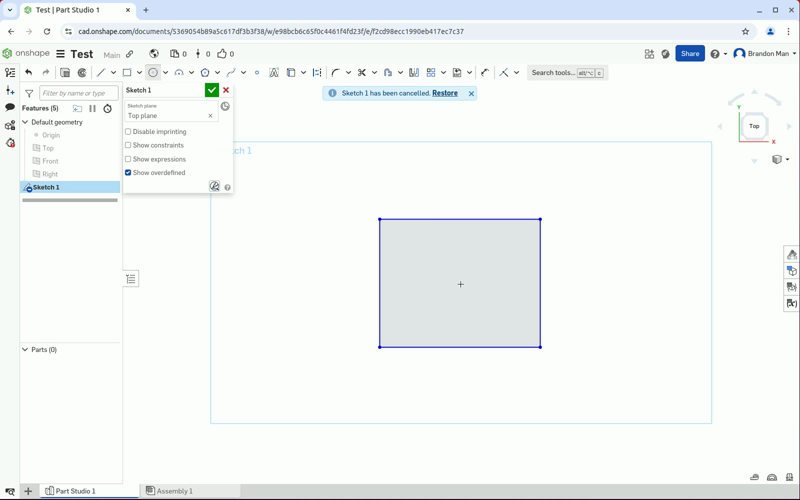
key_up(shift)
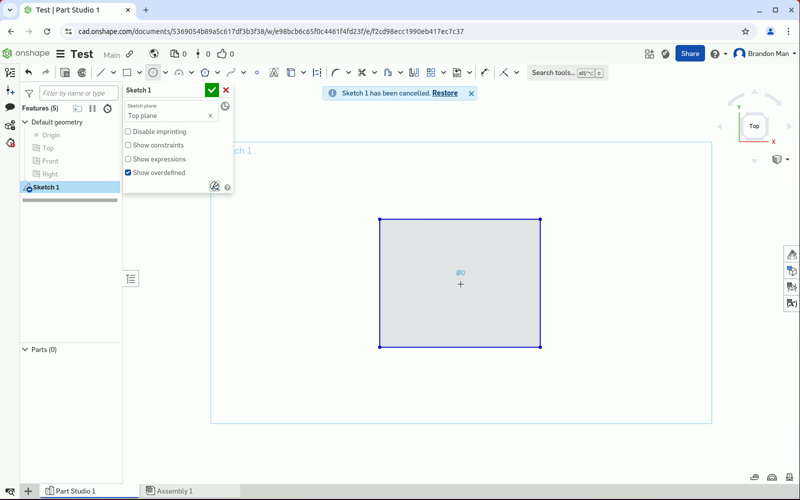
mouse_move(486, 283)
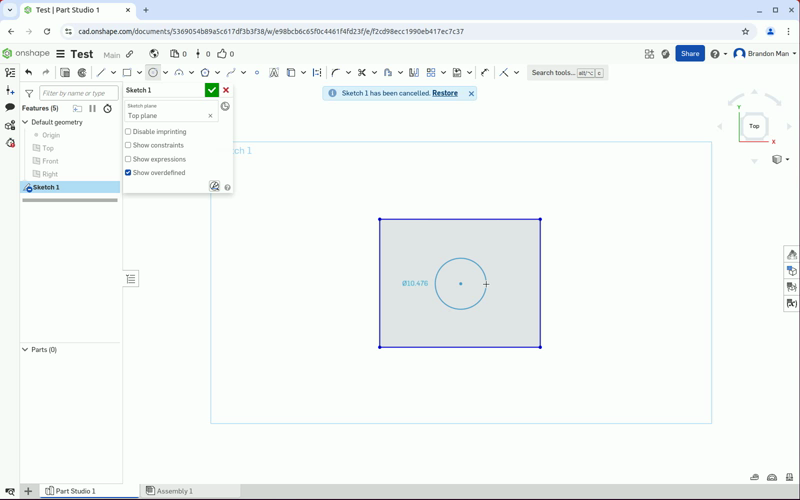
click(486, 283)
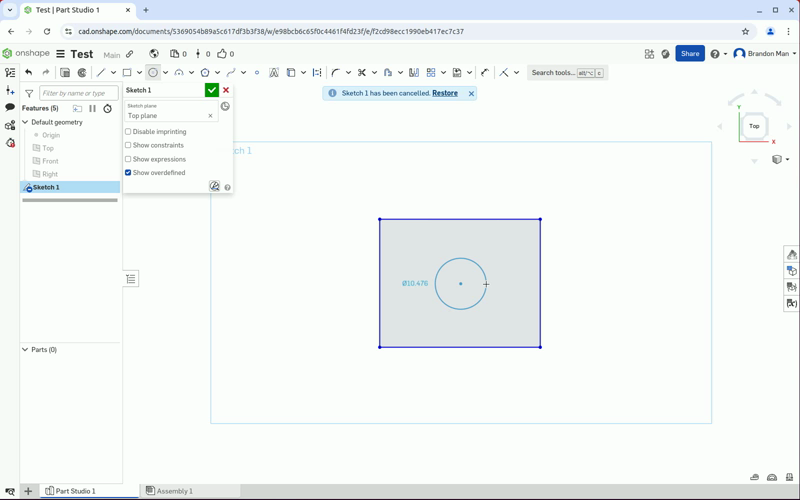
key(esc)
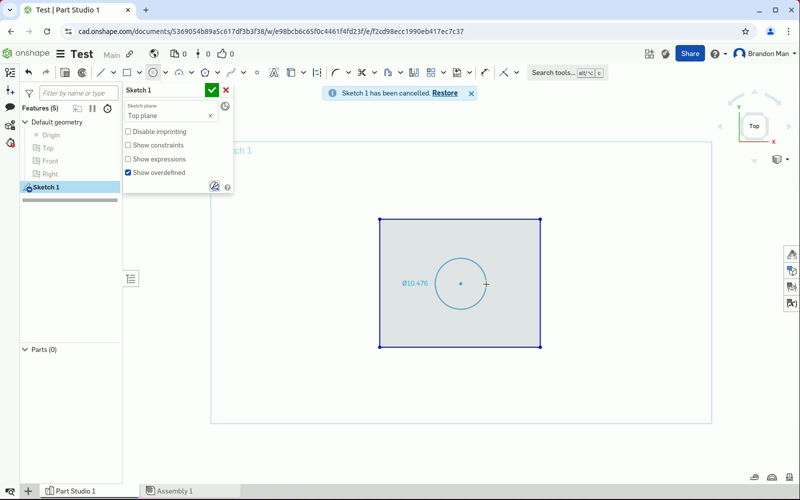
mouse_move(506, 253)
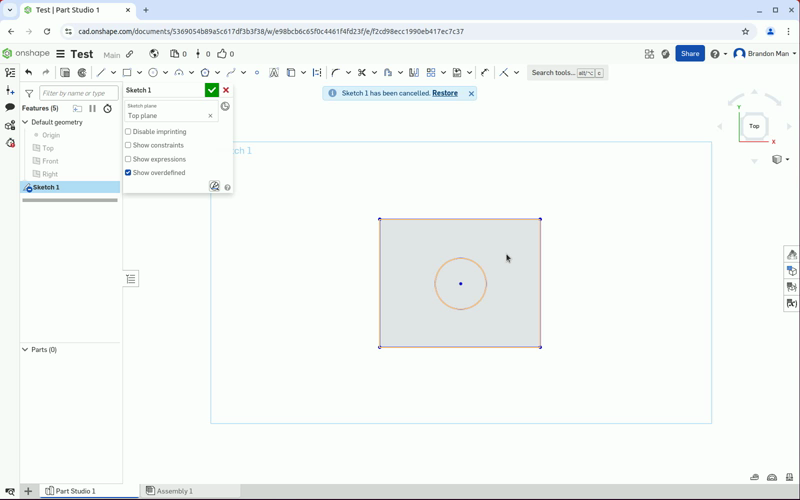
click(506, 253)
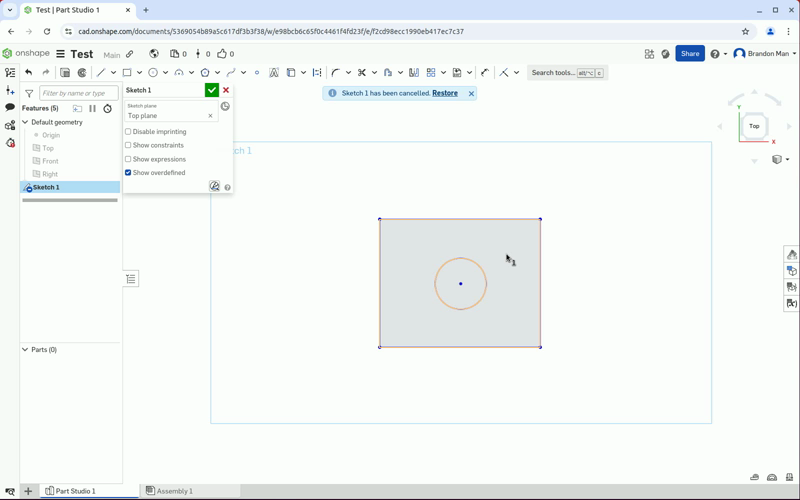
mouse_move(73, 352)
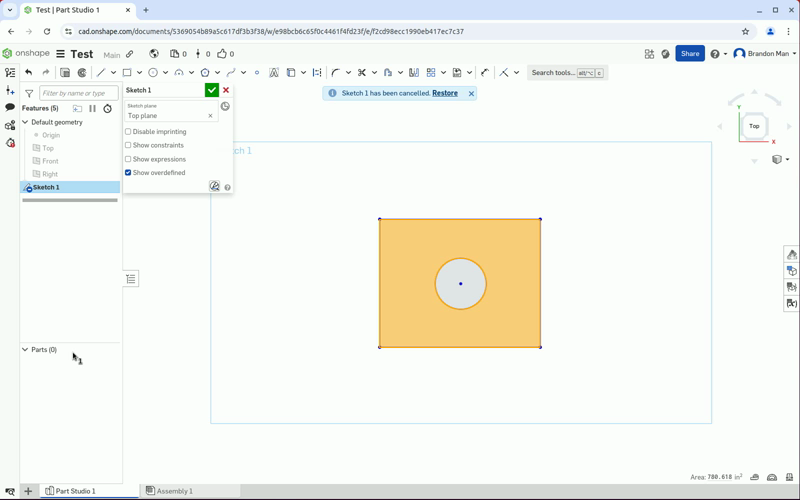
key(shift+y)
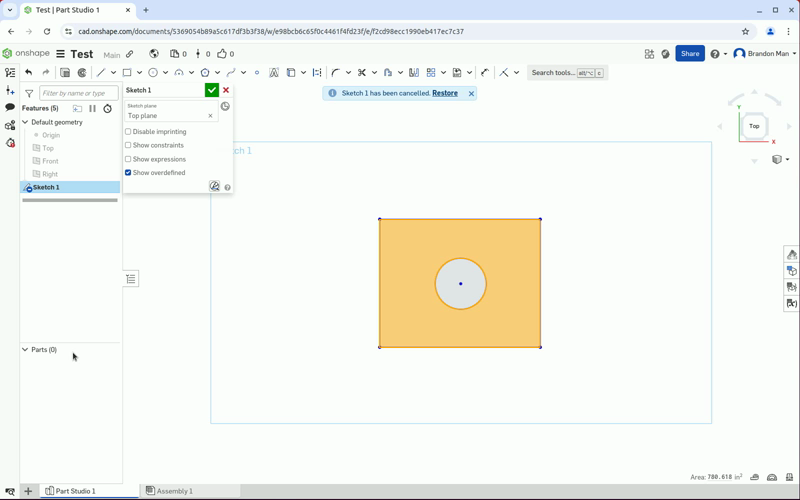
key(shift+e)
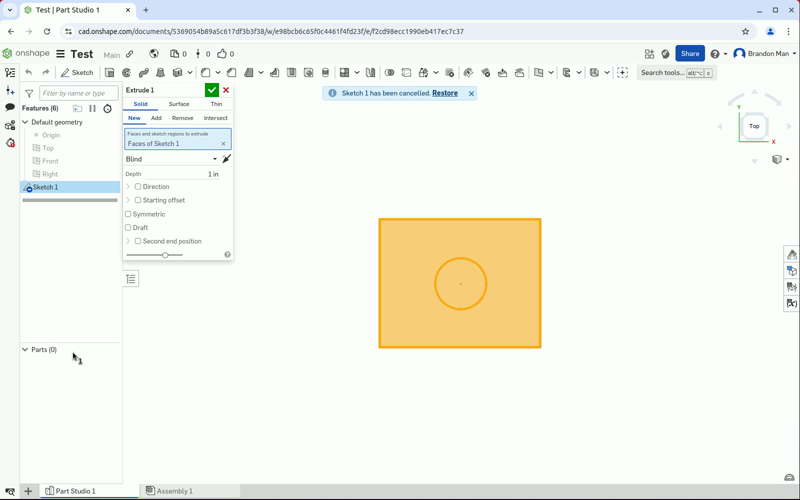
mouse_move(143, 106)
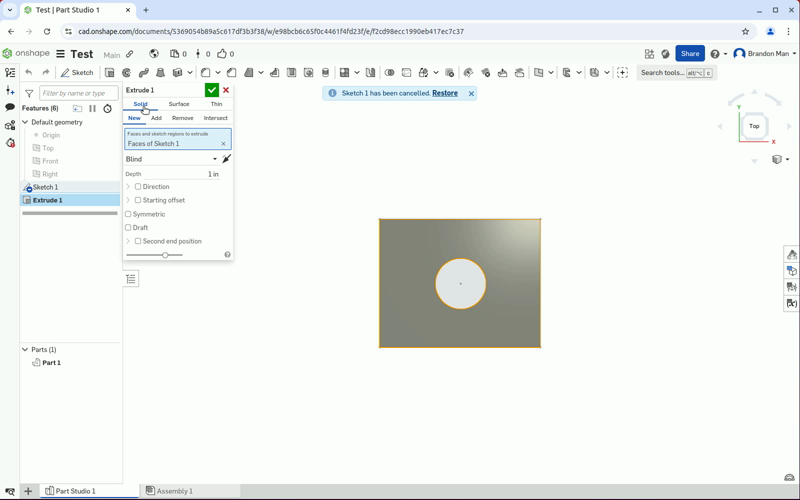
click(143, 106)
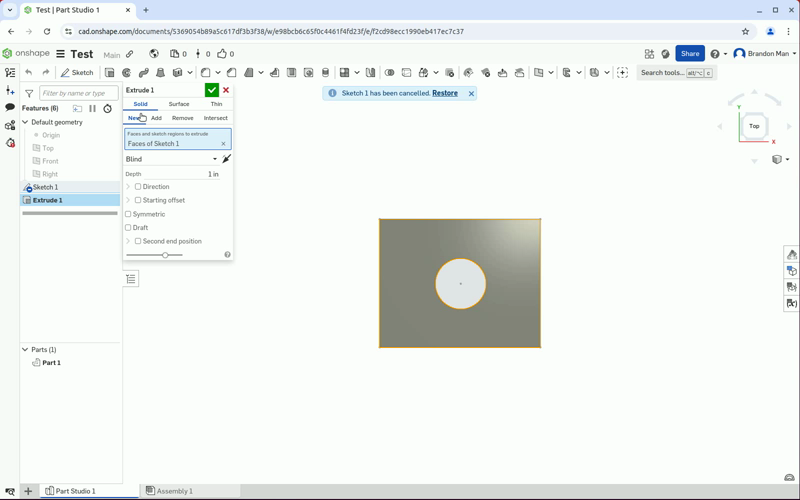
mouse_move(137, 120)
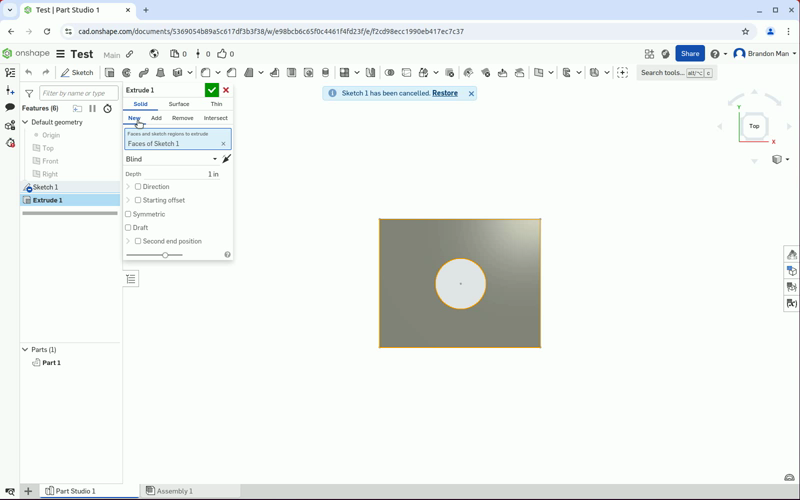
click(137, 120)
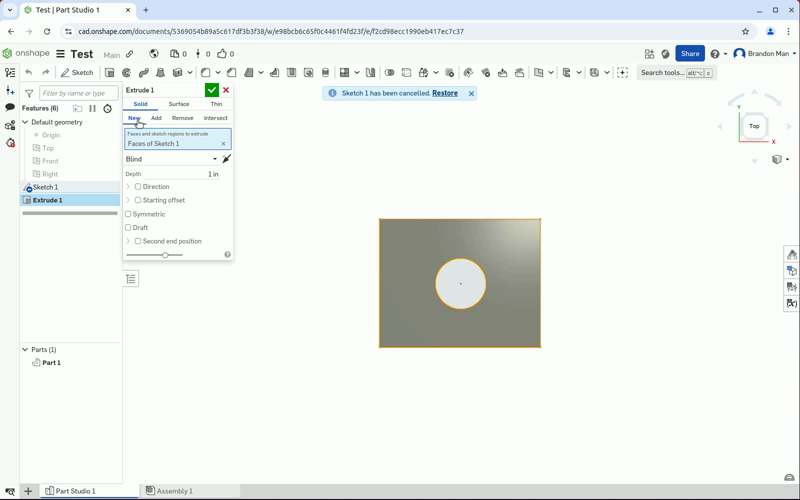
key(tab, 4)
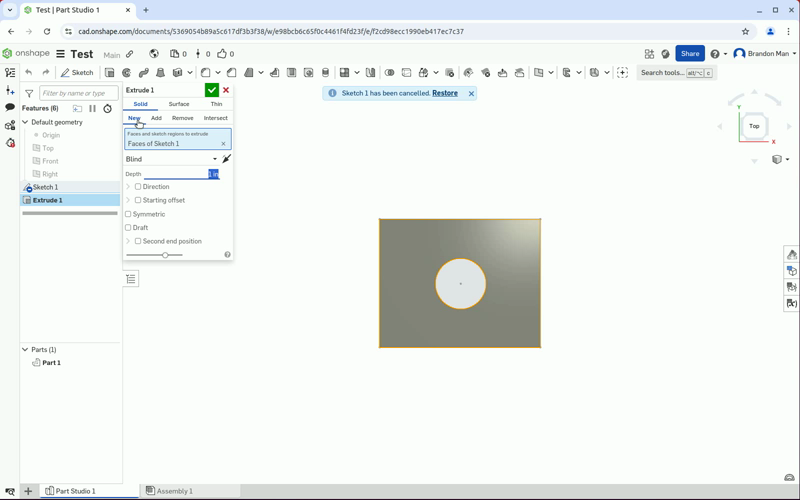
text(13.239)
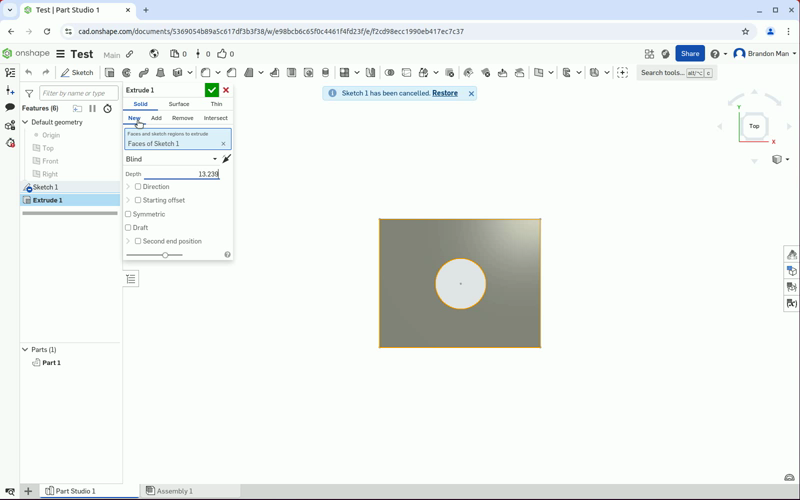
key(enter)
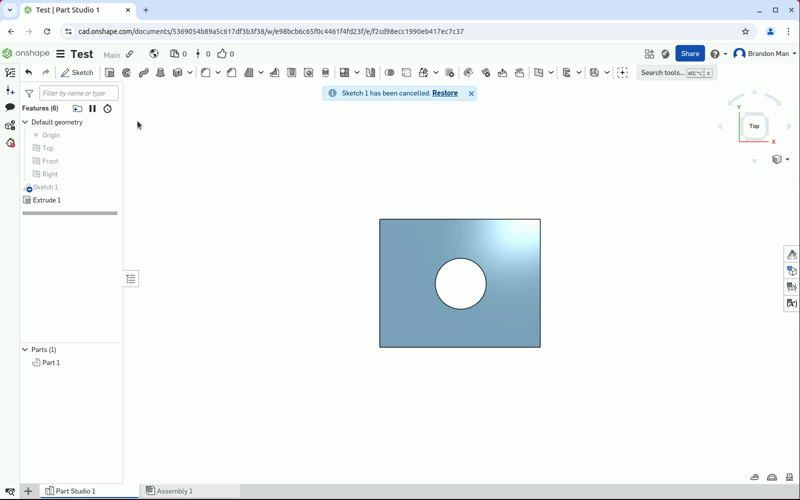
key(shift+h)
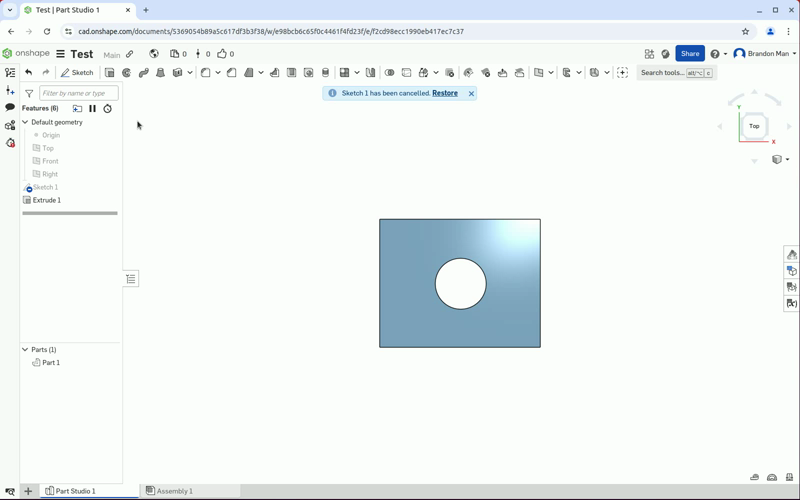
key(shift+h)
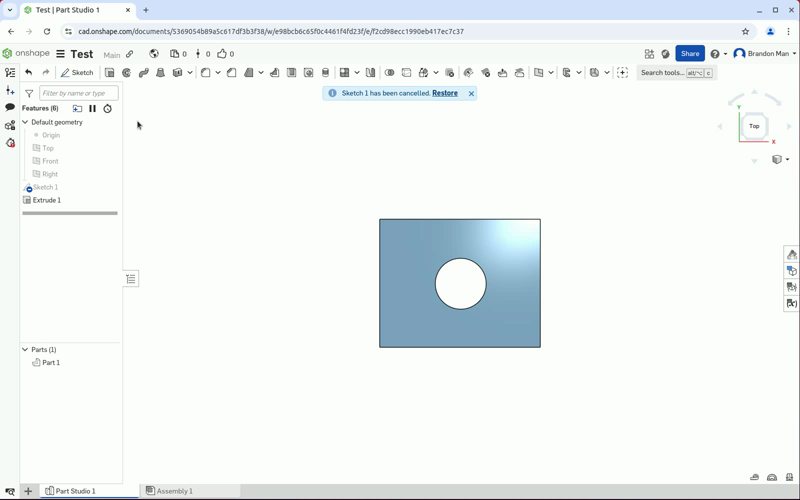
mouse_move(73, 189)
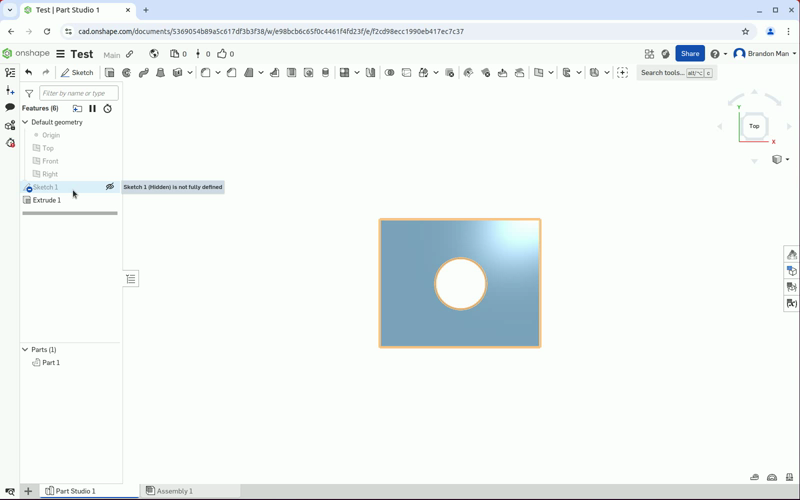
click(73, 189)
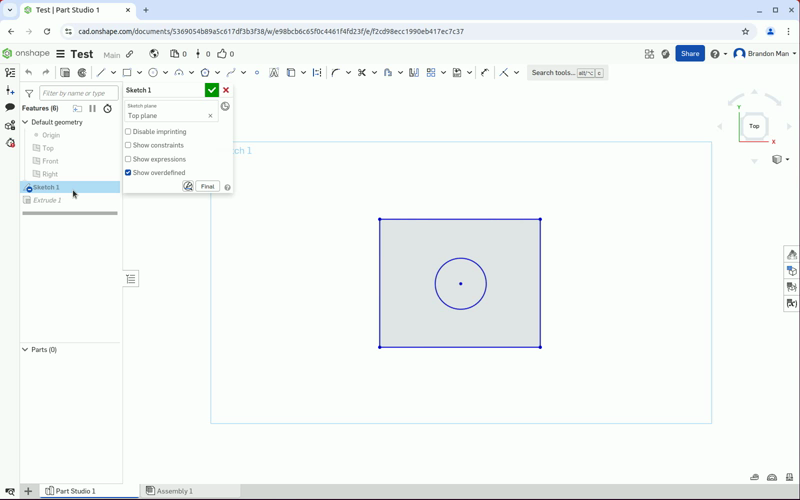
mouse_move(229, 92)
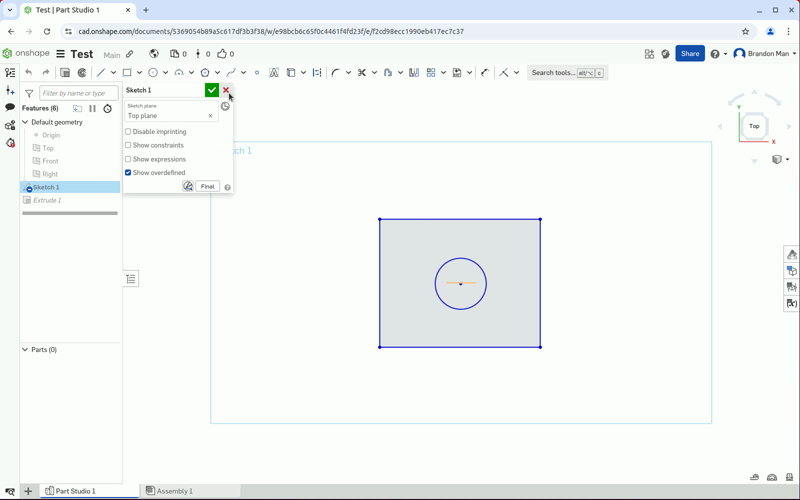
click(229, 92)
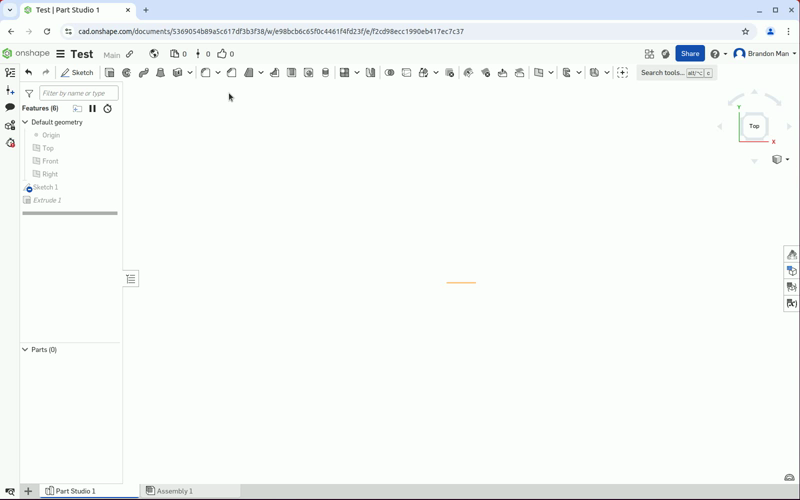
mouse_move(541, 75)
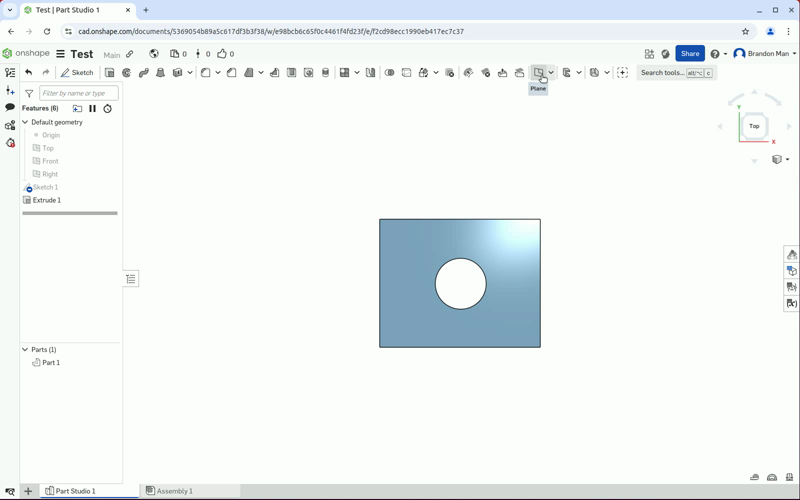
click(541, 75)
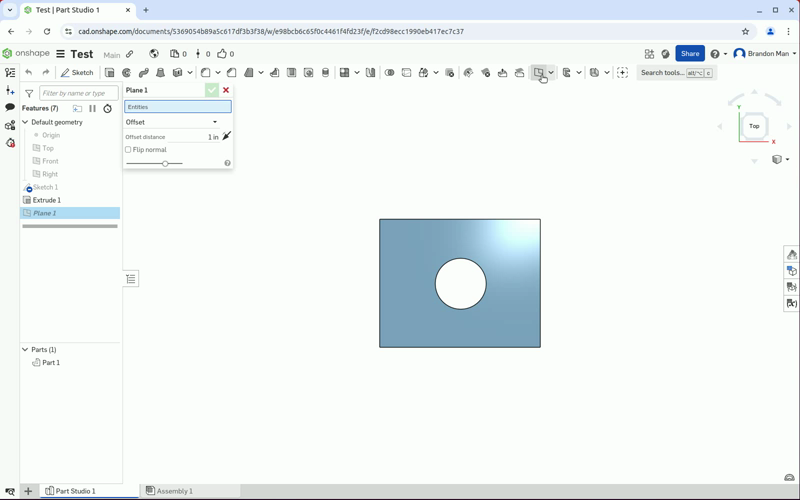
mouse_move(73, 150)
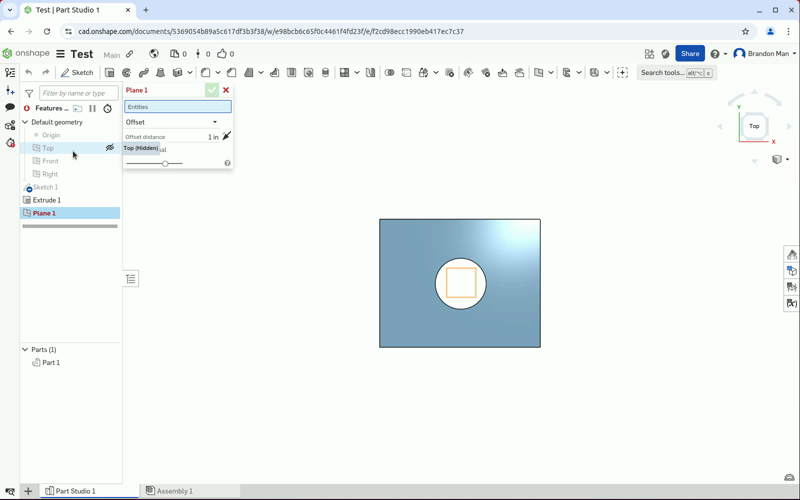
click(73, 150)
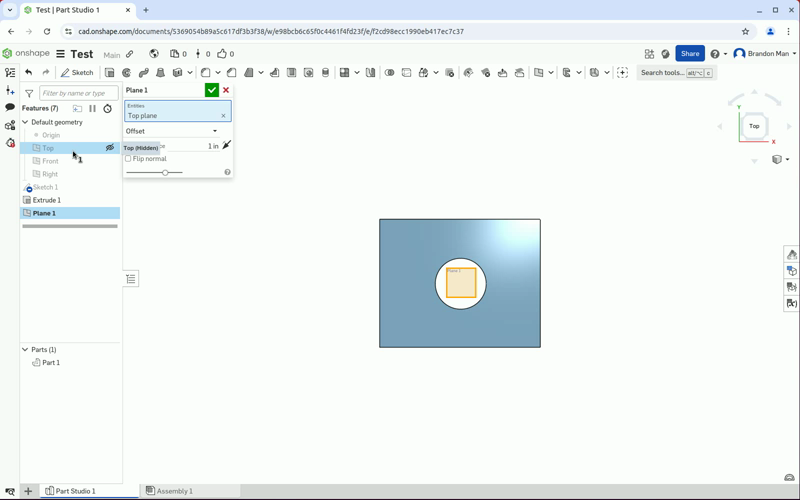
key(tab, 2)
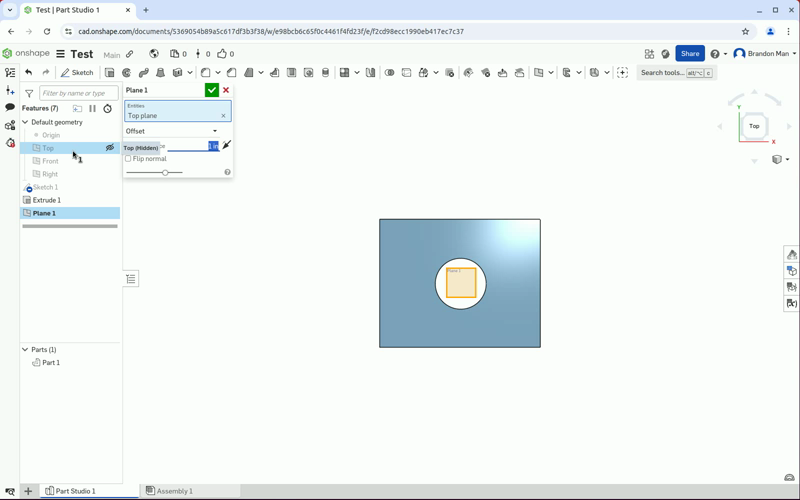
text(13.249)
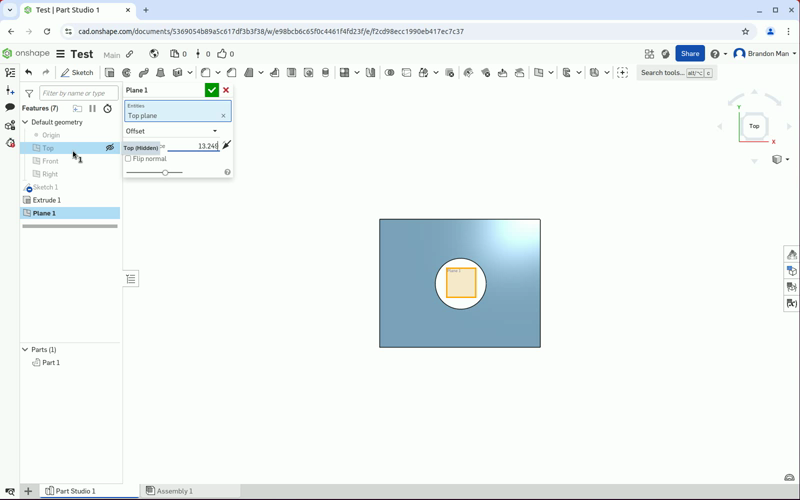
key(enter, 2)
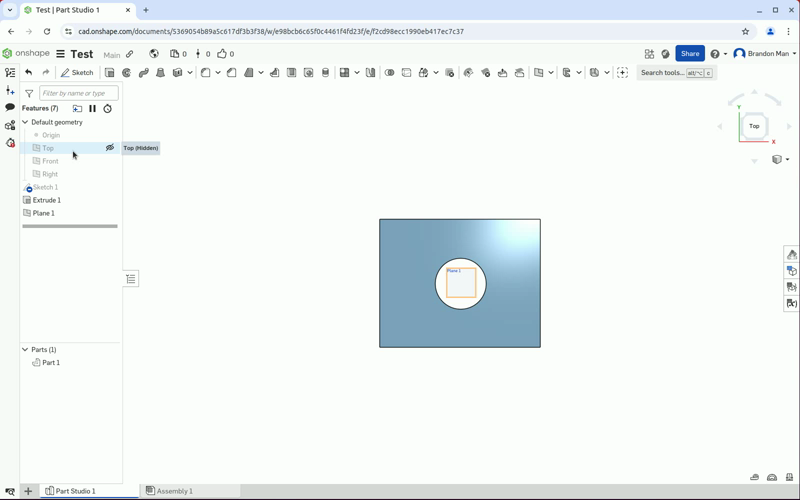
key(shift+s)
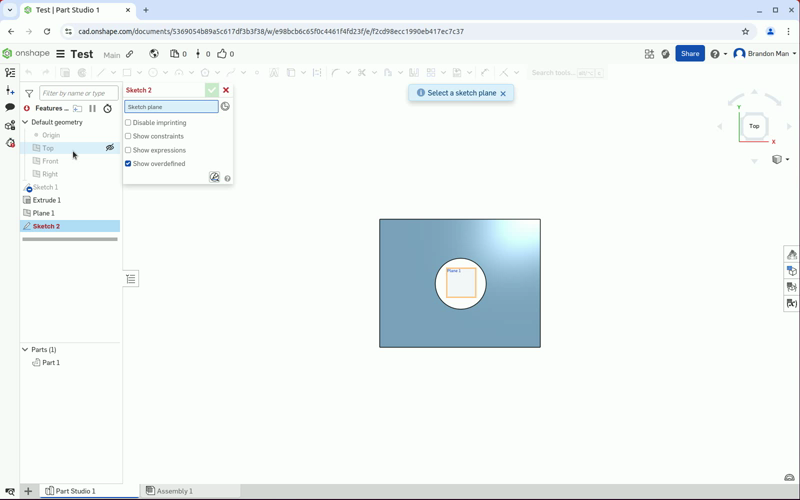
mouse_move(73, 215)
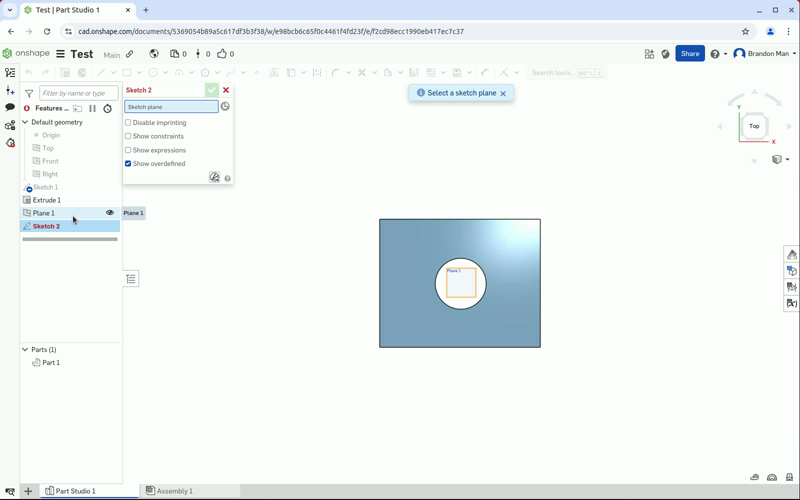
click(73, 215)
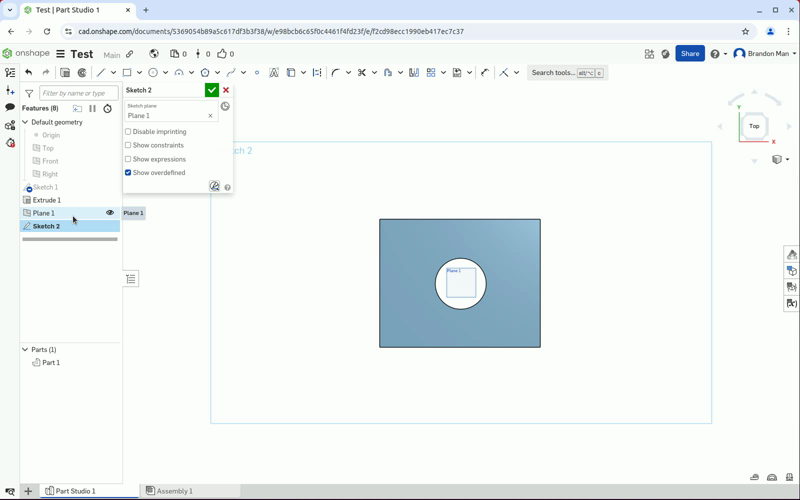
mouse_move(73, 352)
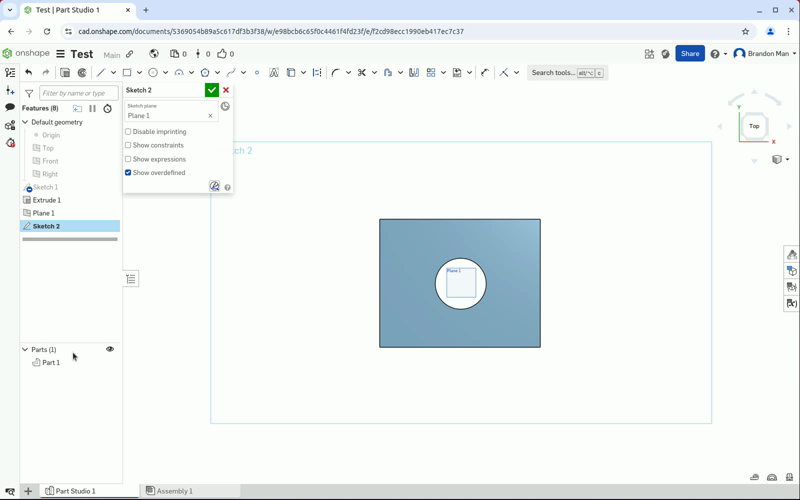
key(y)
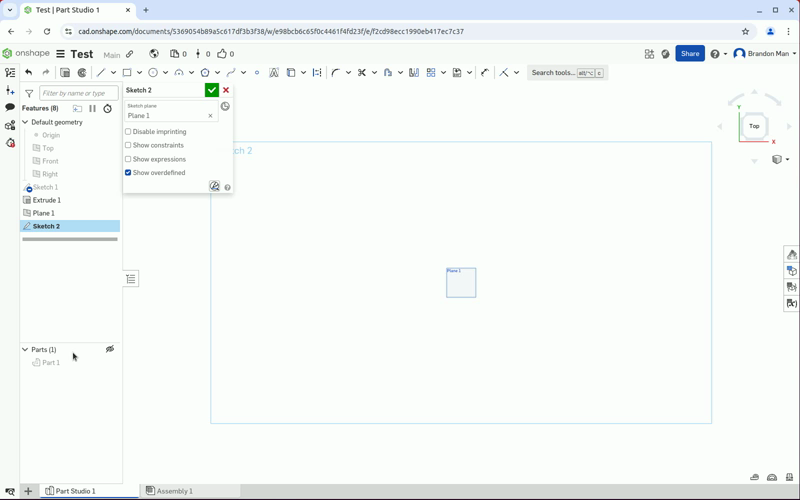
key(l)
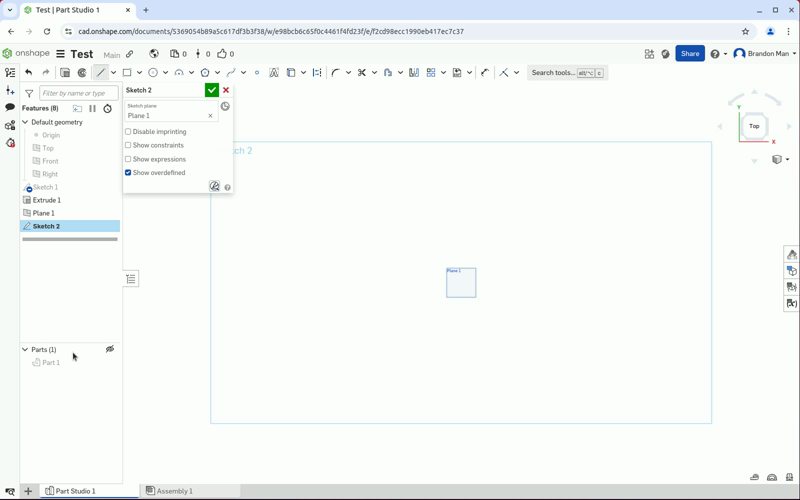
key_down(shift)
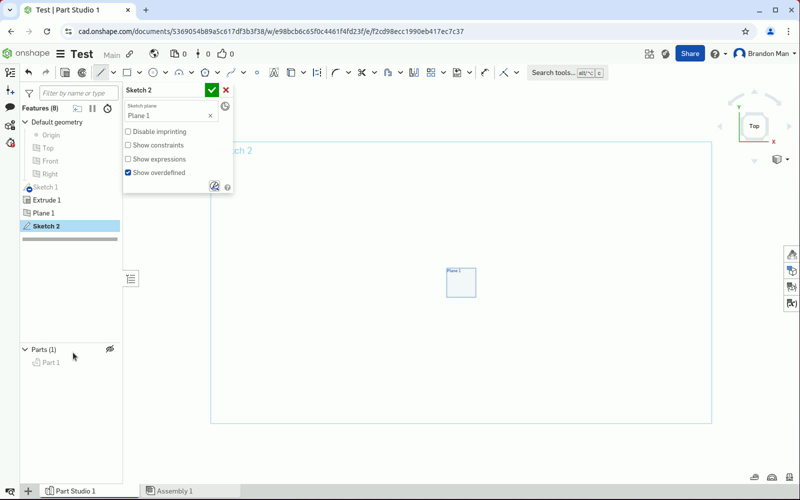
mouse_move(392, 347)
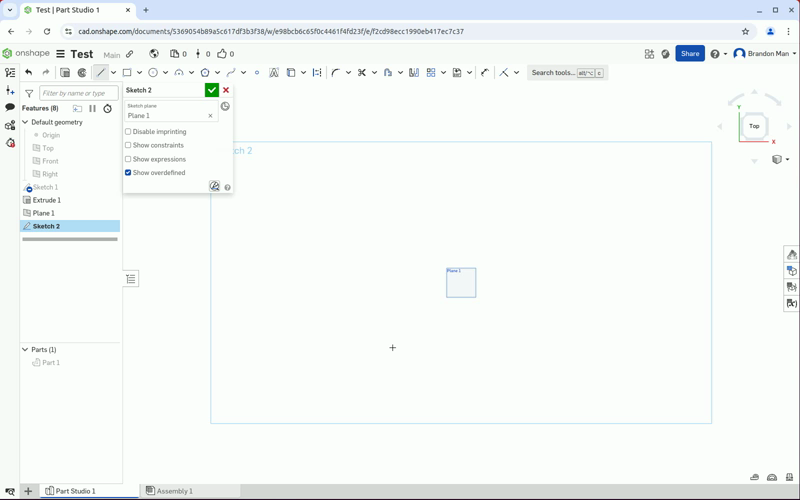
click(392, 347)
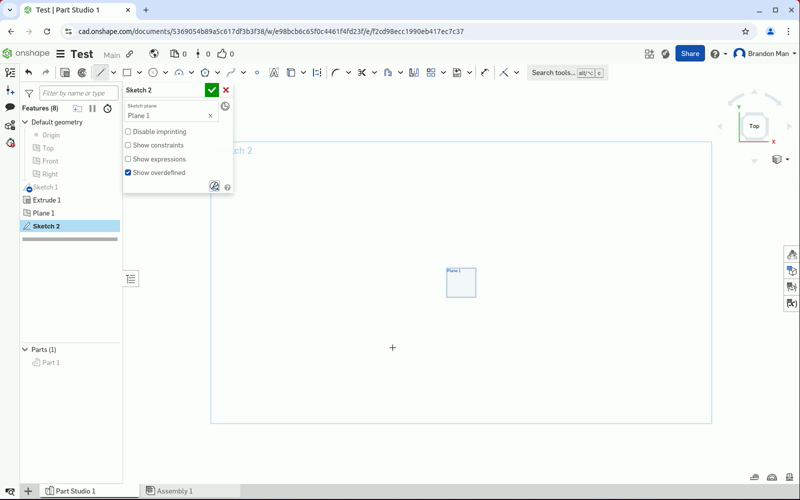
key_up(shift)
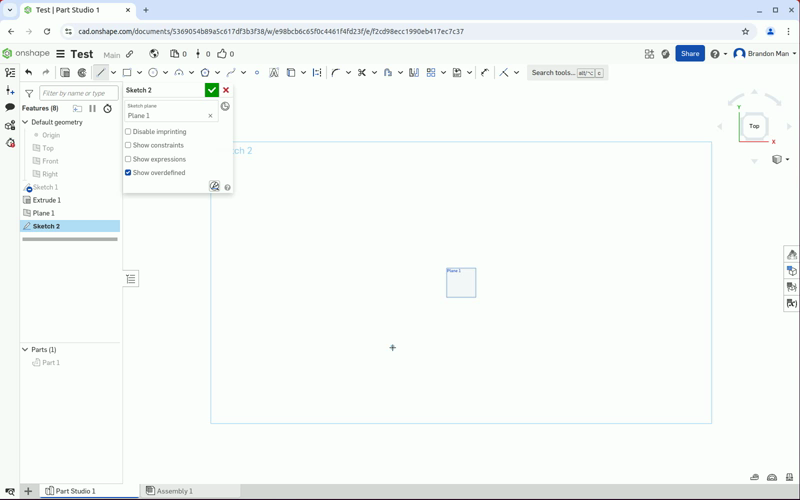
key_down(shift)
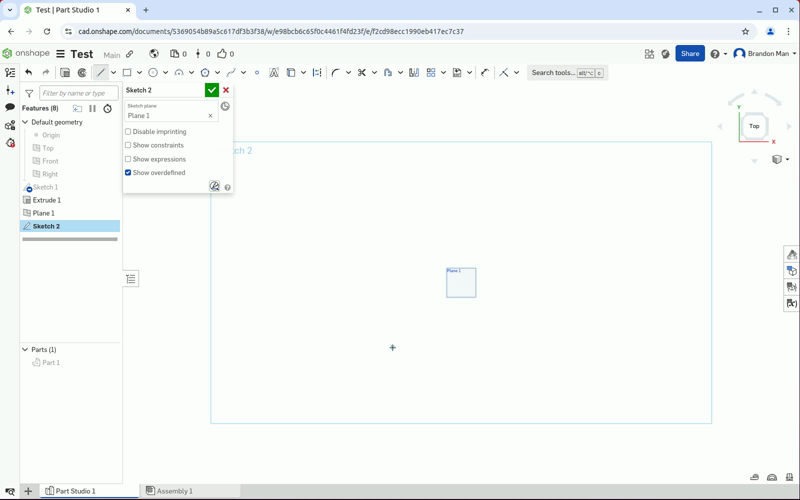
mouse_move(422, 347)
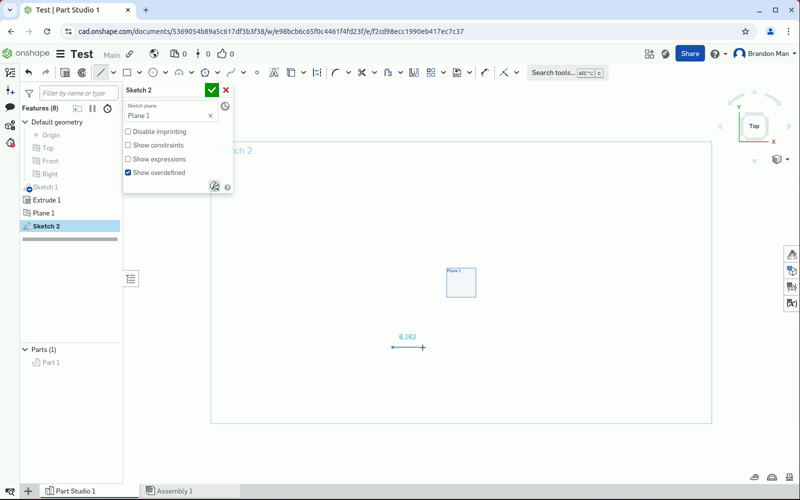
mouse_move(411, 347)
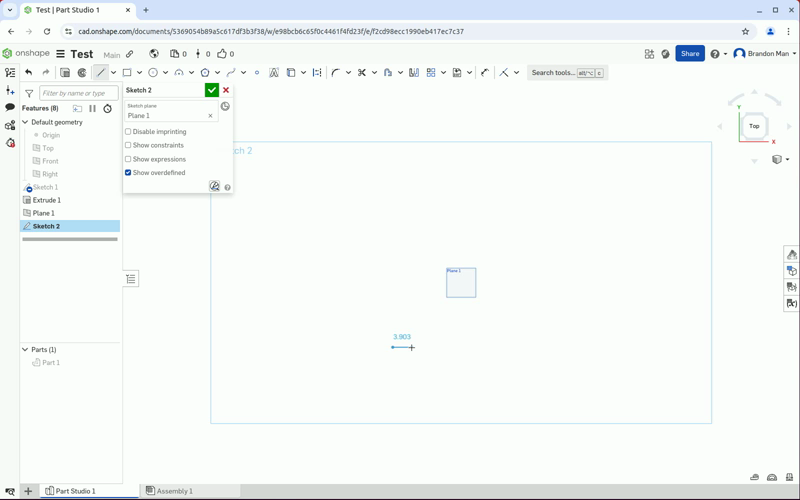
click(411, 347)
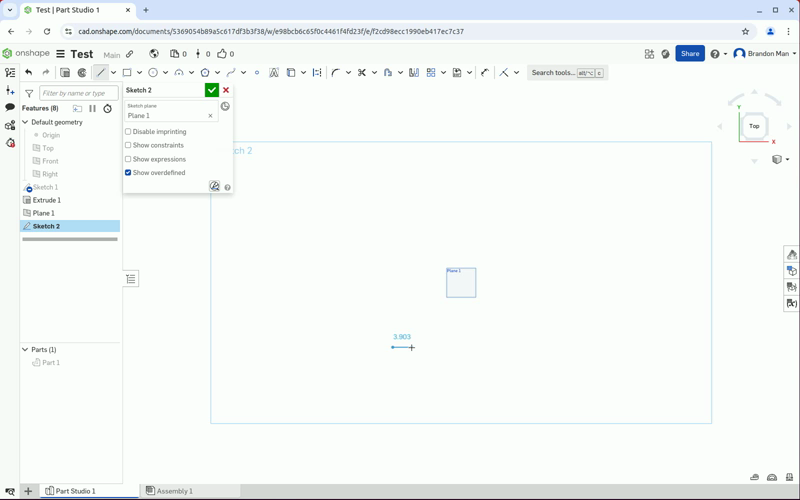
key_up(shift)
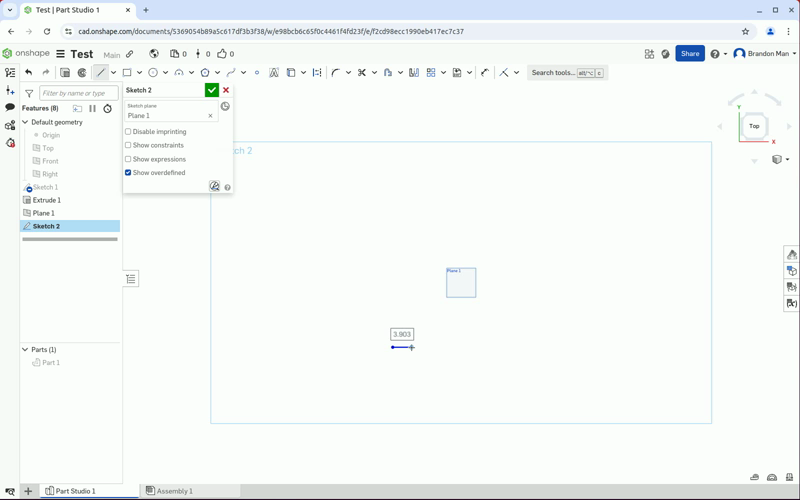
key_down(shift)
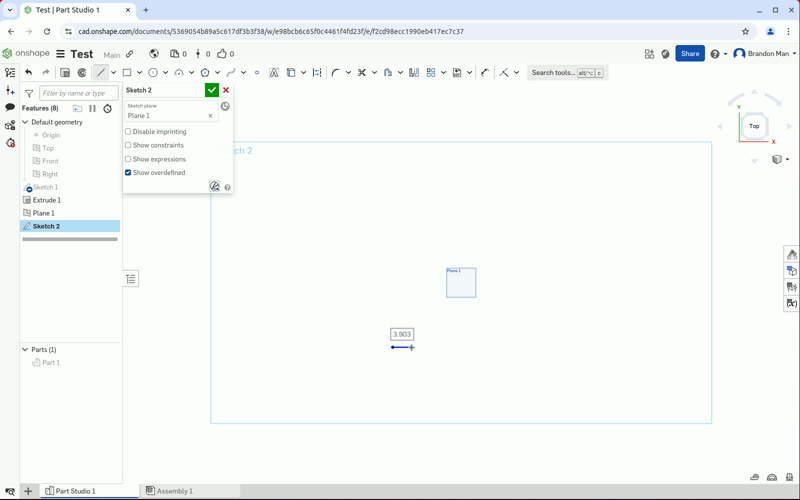
mouse_move(411, 218)
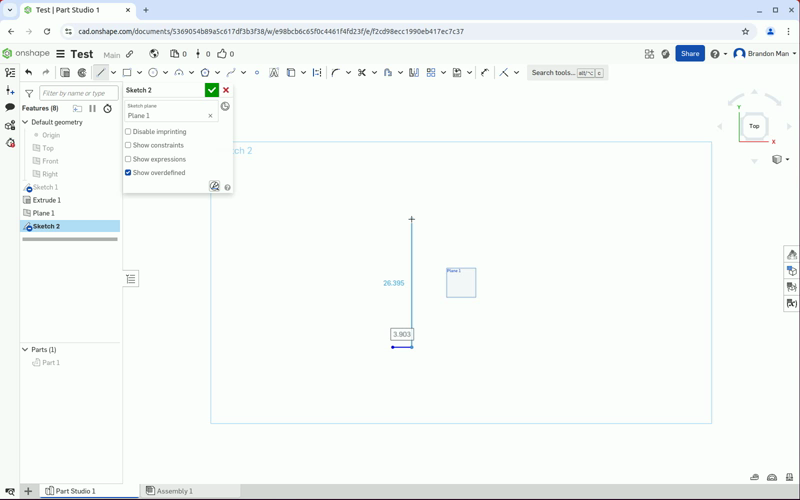
click(411, 218)
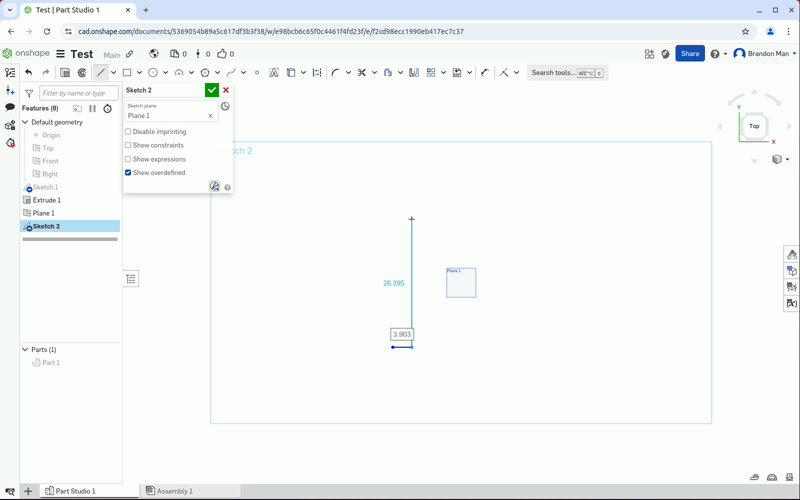
key_up(shift)
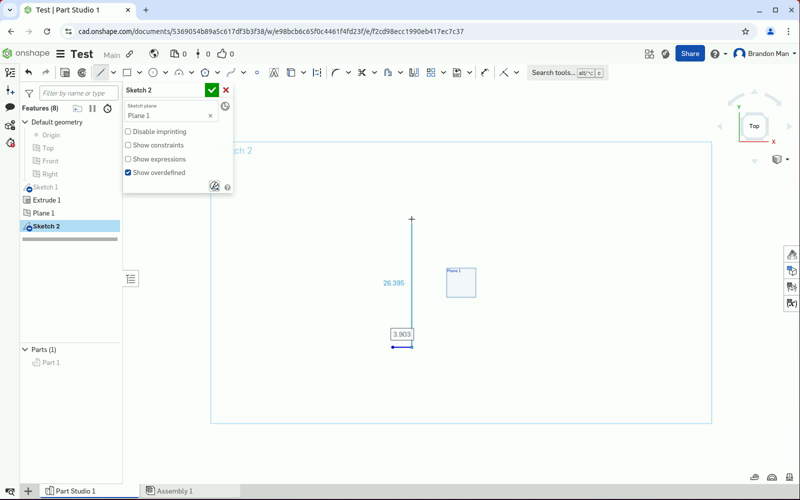
key_down(shift)
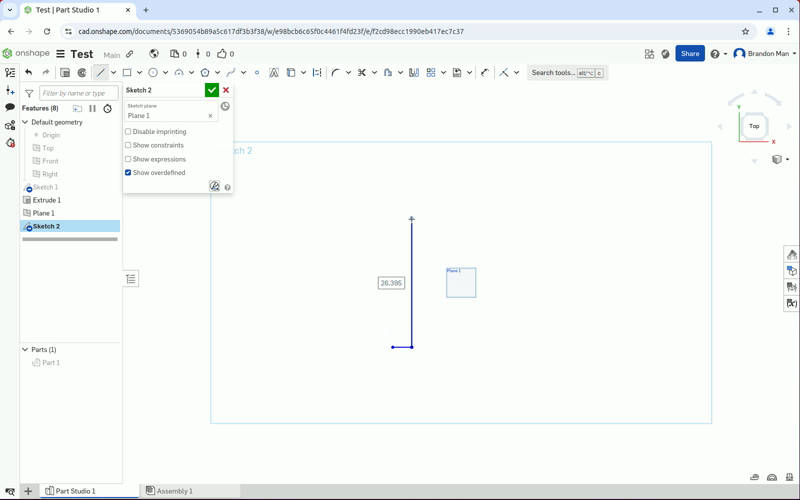
mouse_move(441, 218)
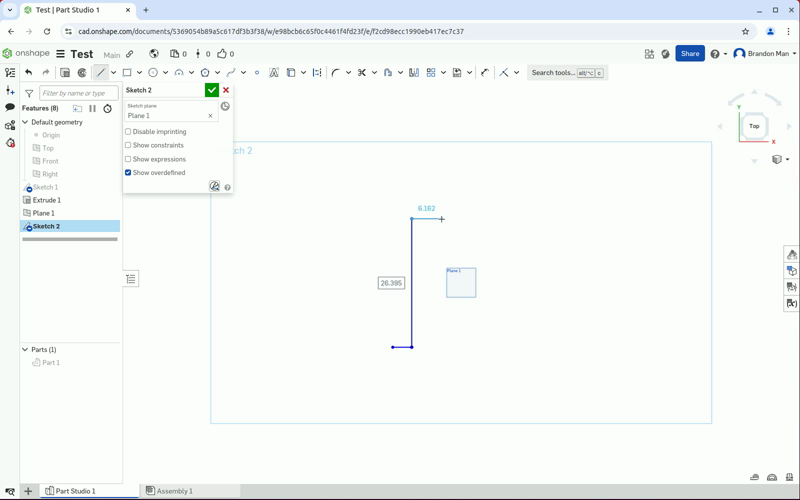
mouse_move(392, 218)
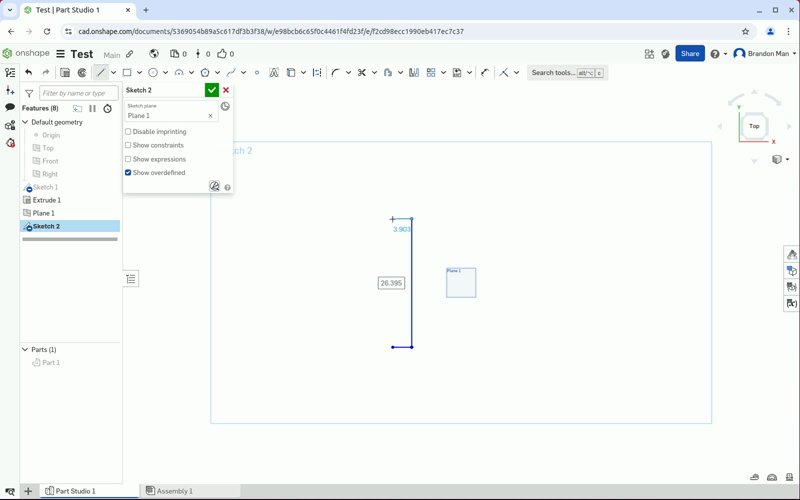
click(392, 218)
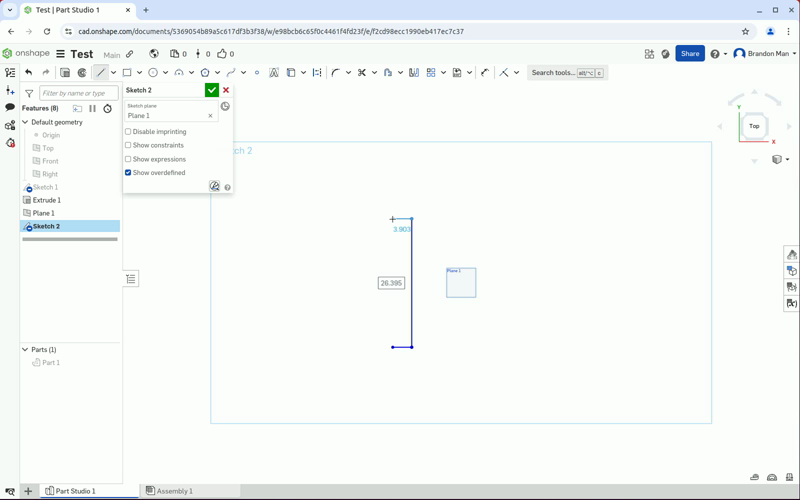
key_up(shift)
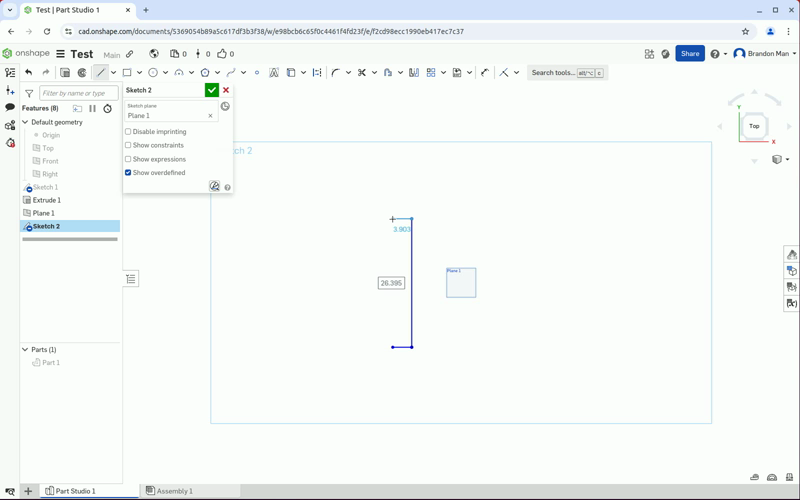
key_down(shift)
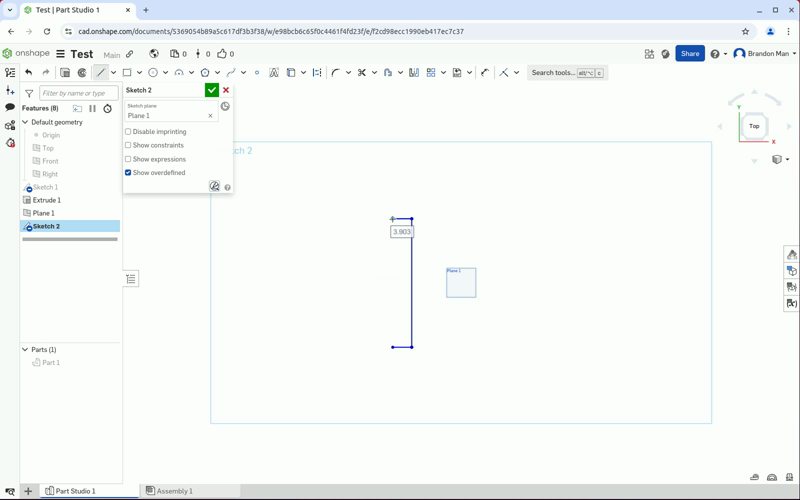
mouse_move(392, 347)
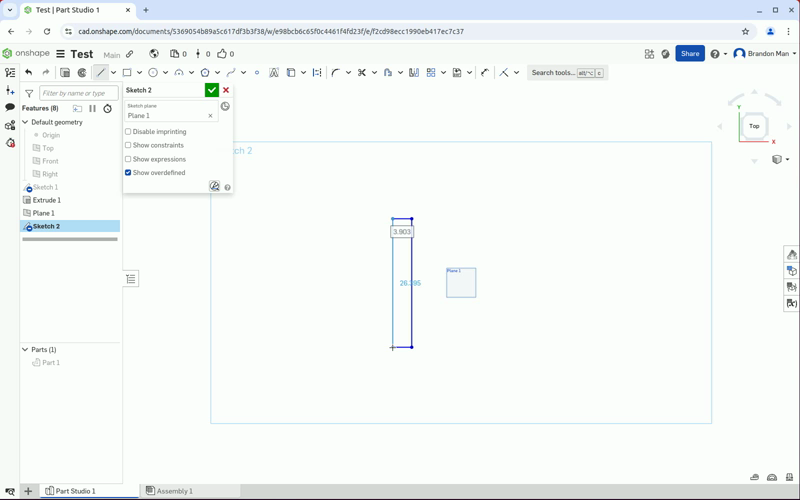
key_up(shift)
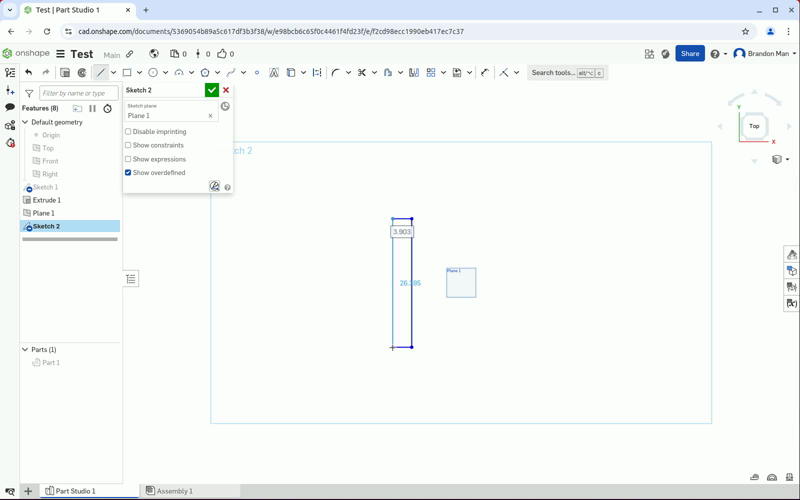
click(392, 347)
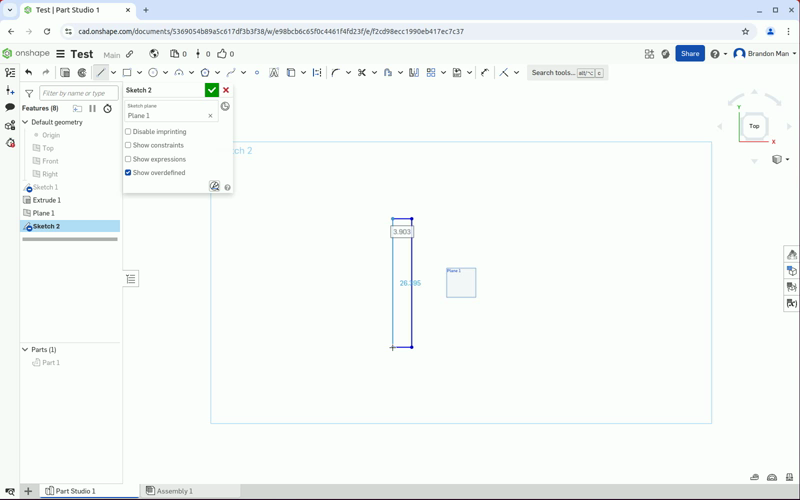
key(esc)
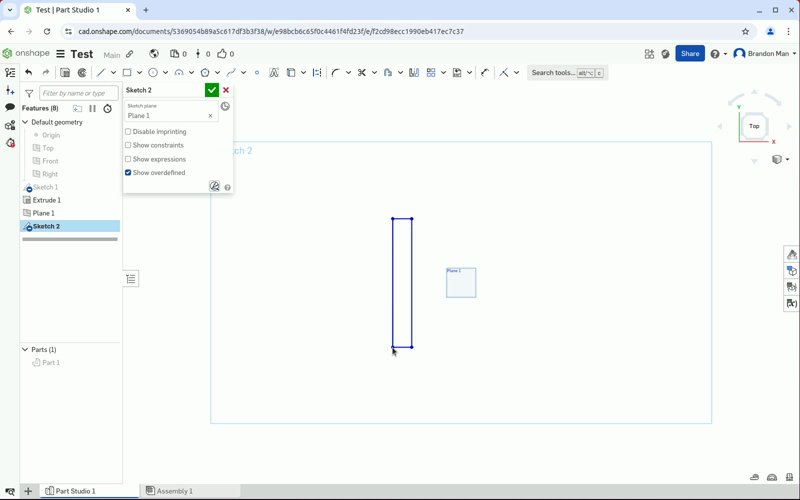
mouse_move(397, 243)
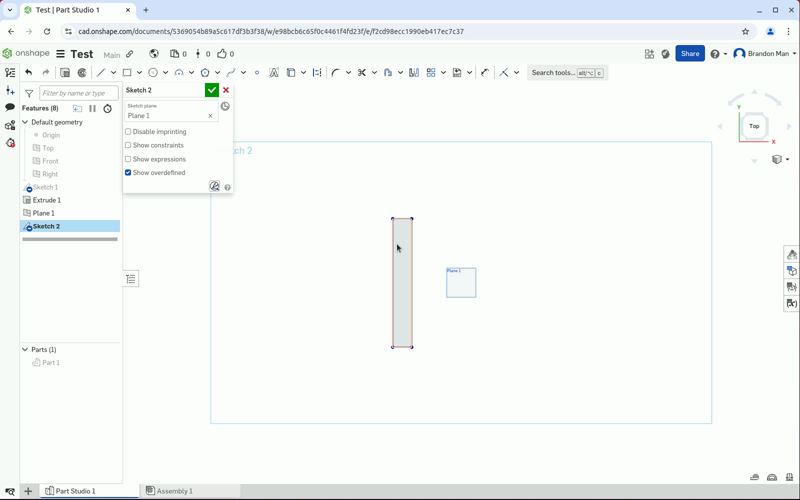
click(397, 243)
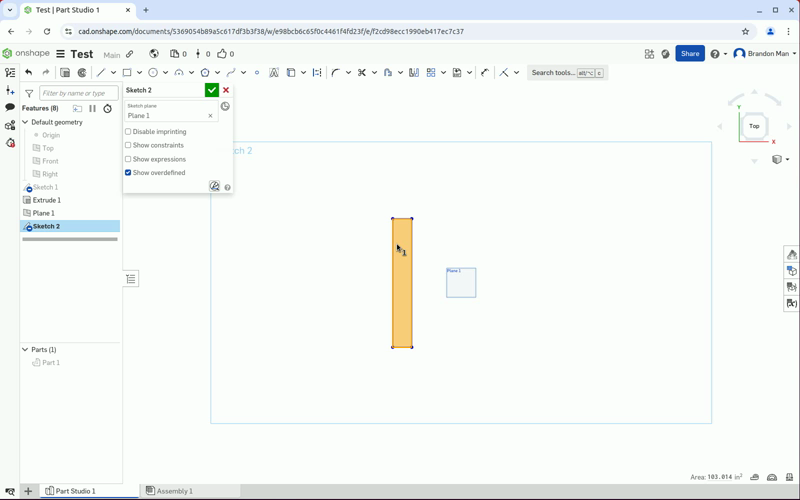
mouse_move(73, 352)
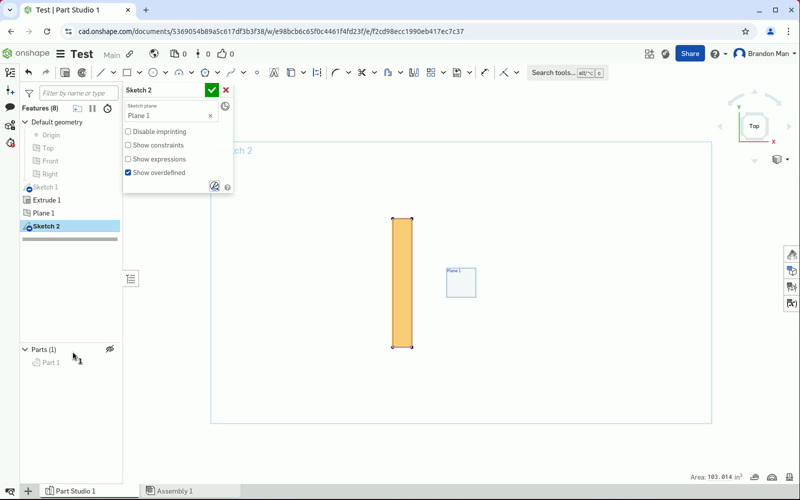
key(shift+y)
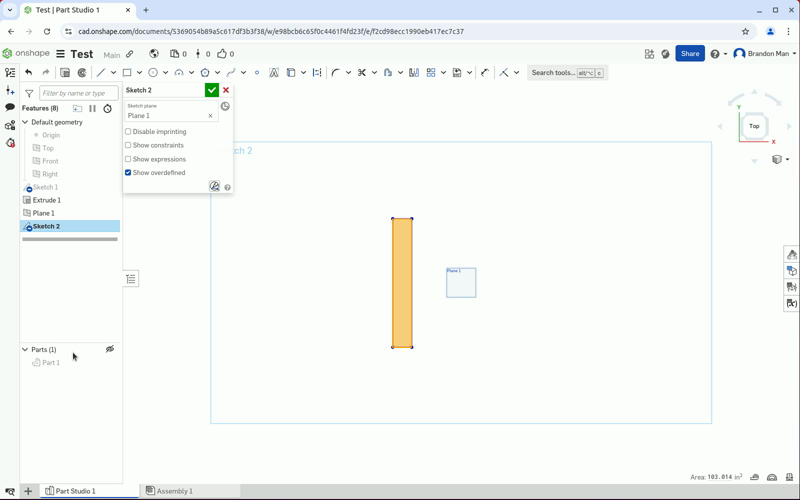
key(shift+e)
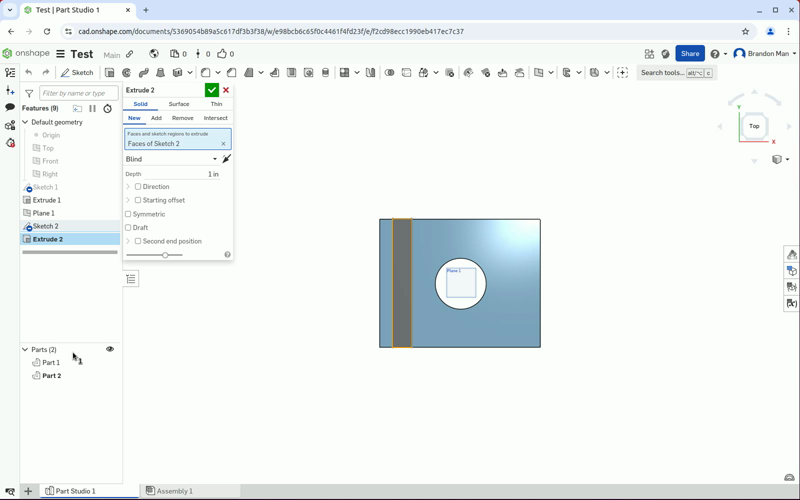
mouse_move(143, 106)
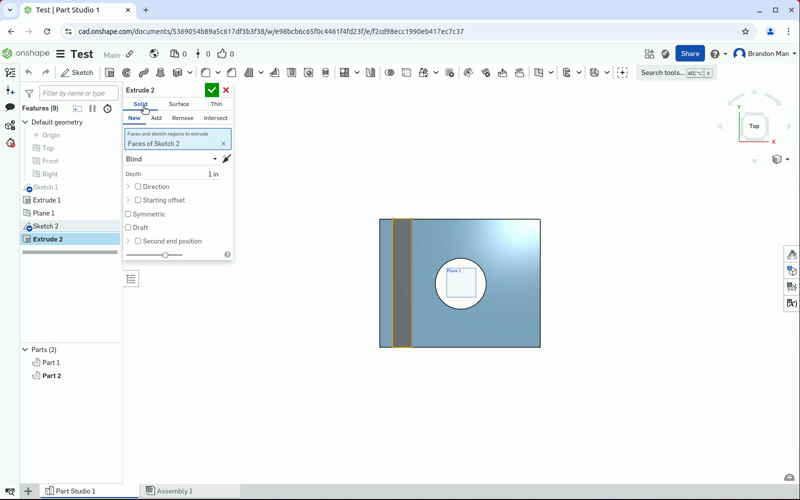
click(143, 106)
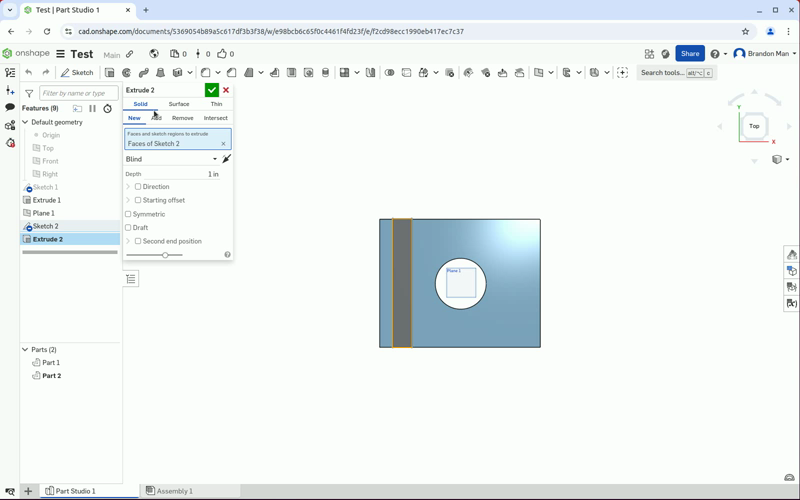
mouse_move(186, 120)
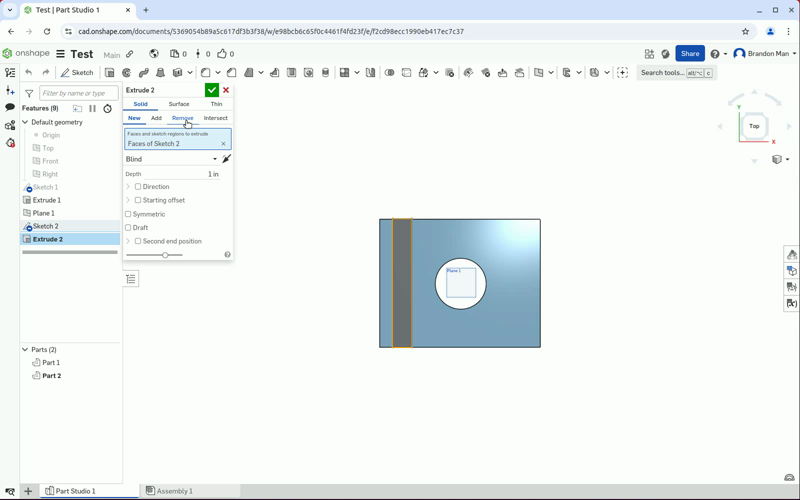
click(186, 120)
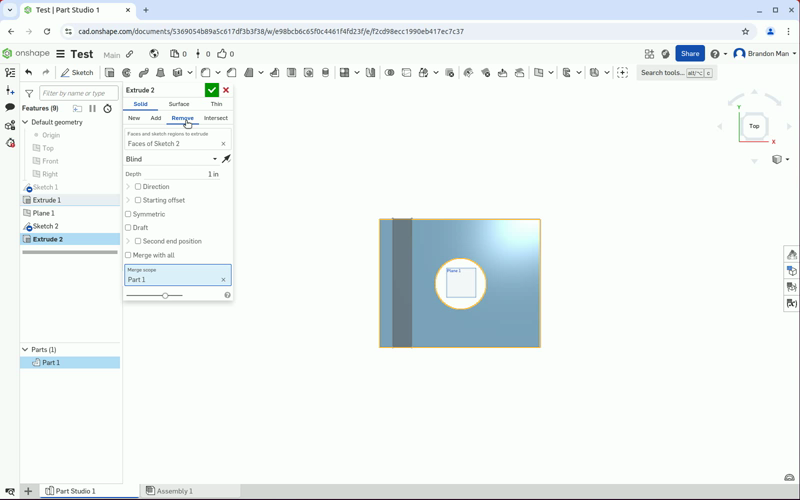
key(tab, 4)
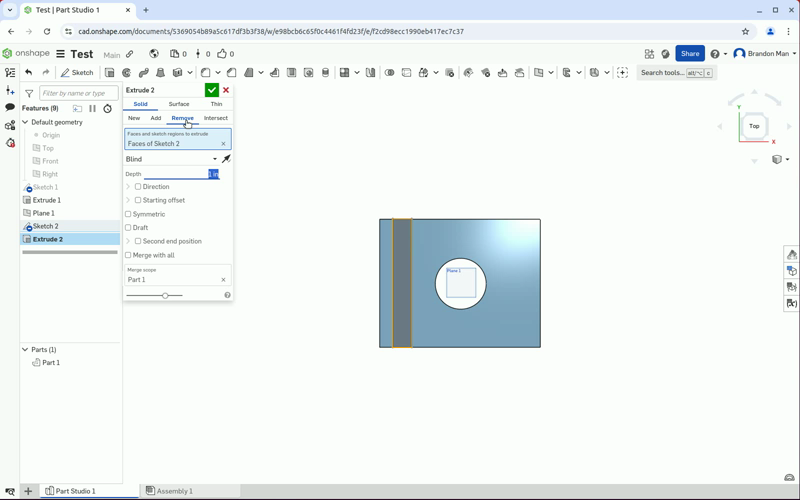
text(5.296)
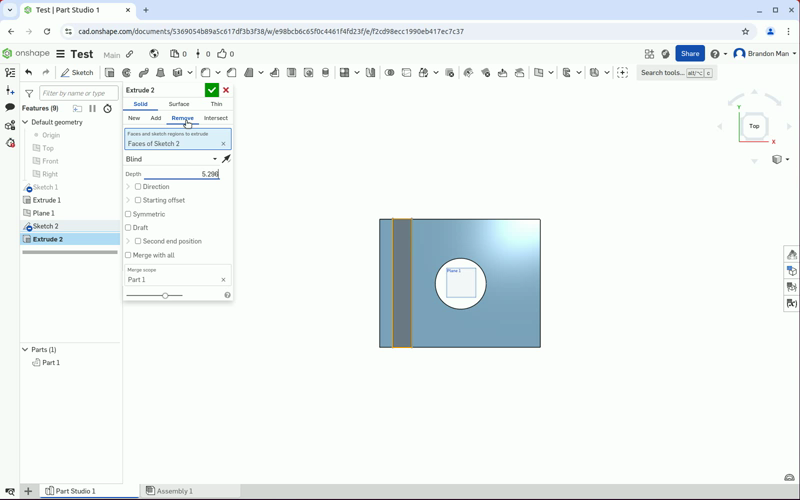
key(tab, 6)
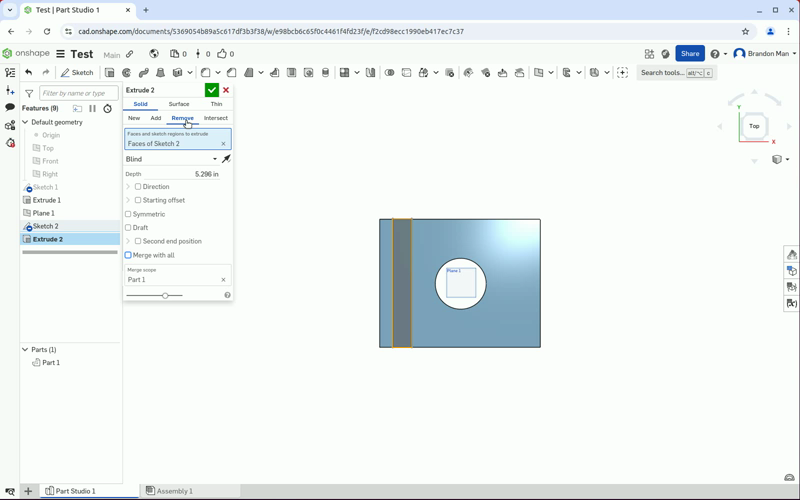
key(space)
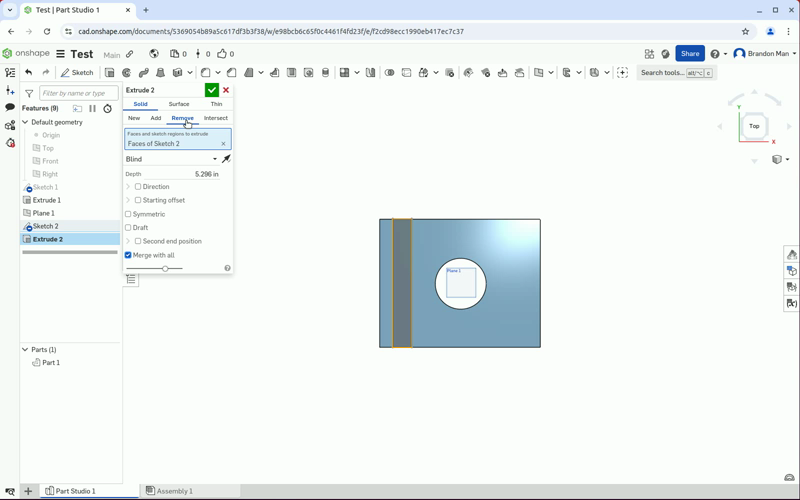
key(enter)
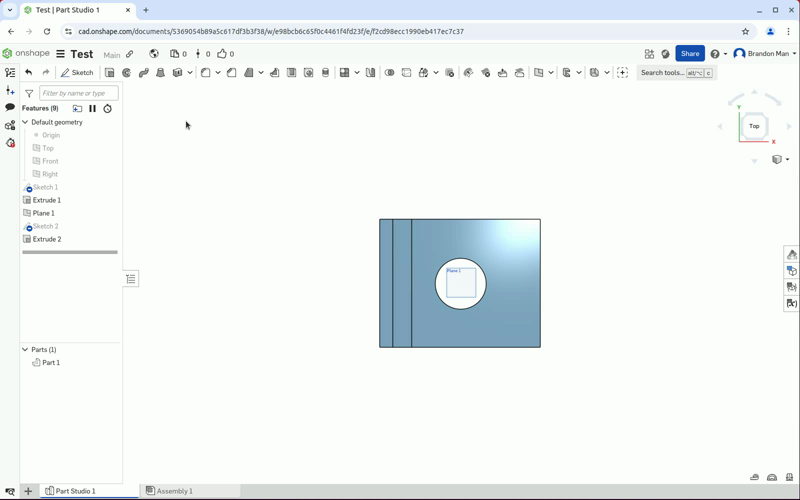
key(shift+h)
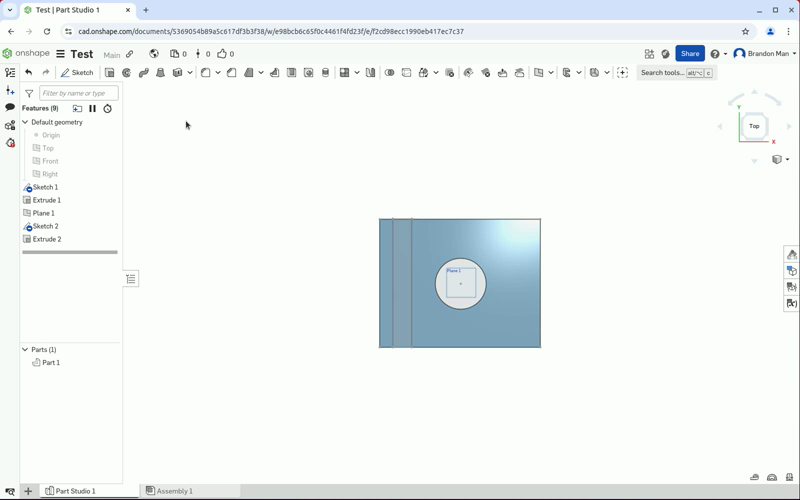
key(shift+h)
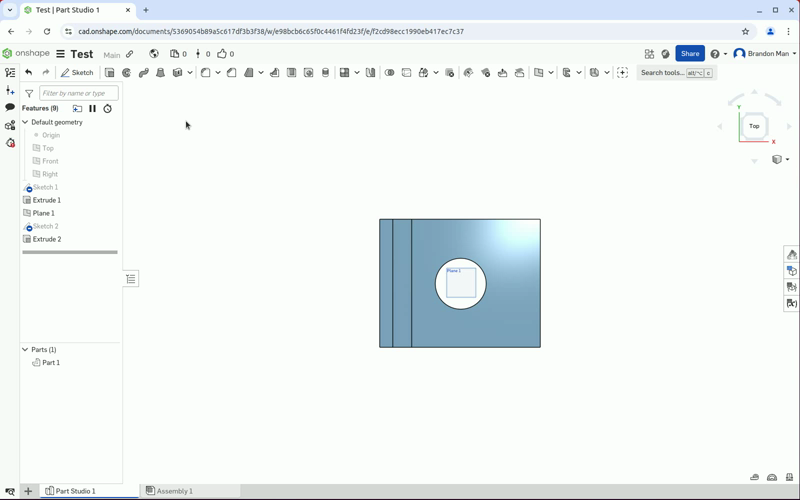
mouse_move(73, 189)
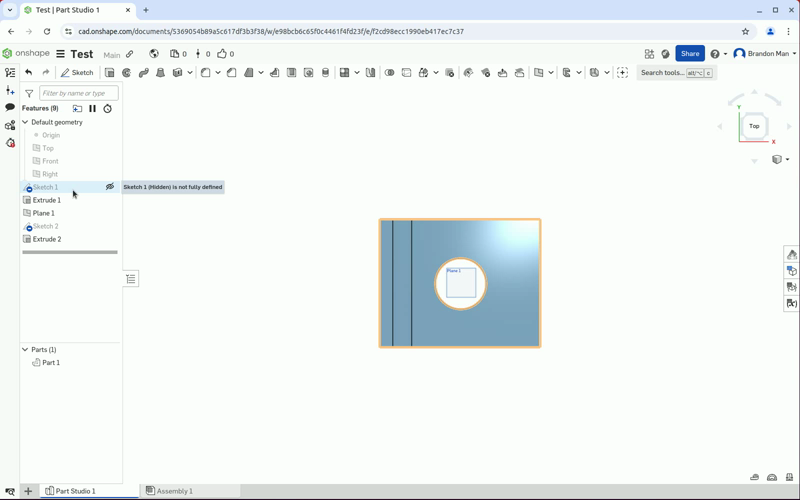
click(73, 189)
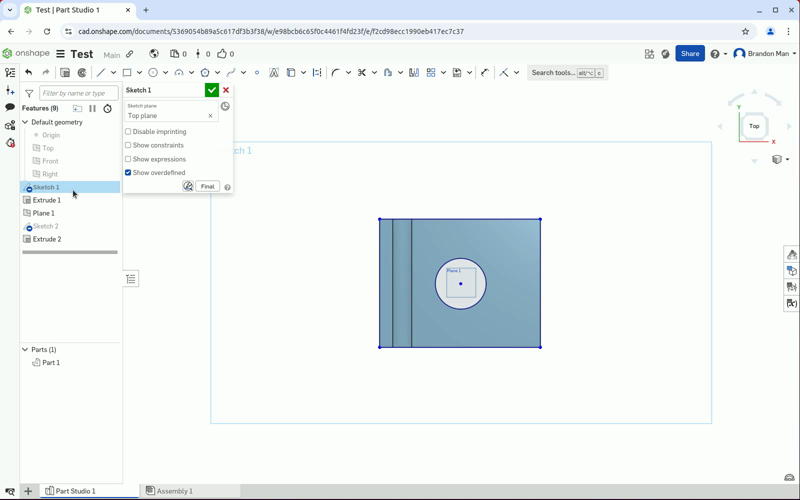
mouse_move(229, 92)
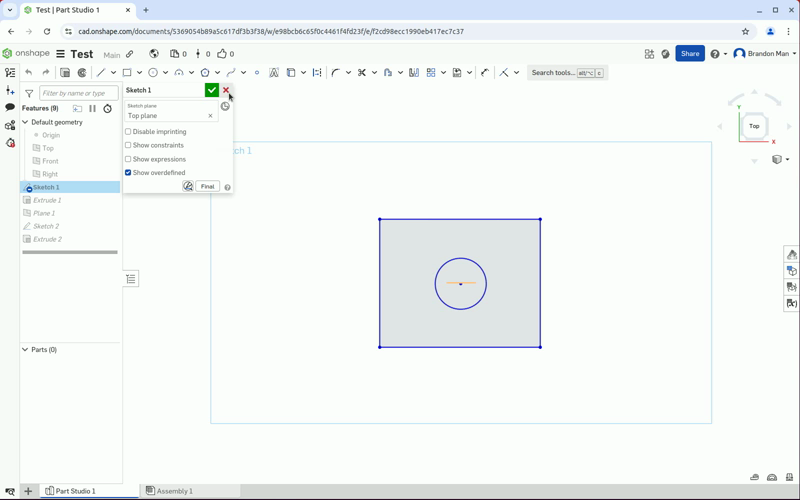
click(229, 92)
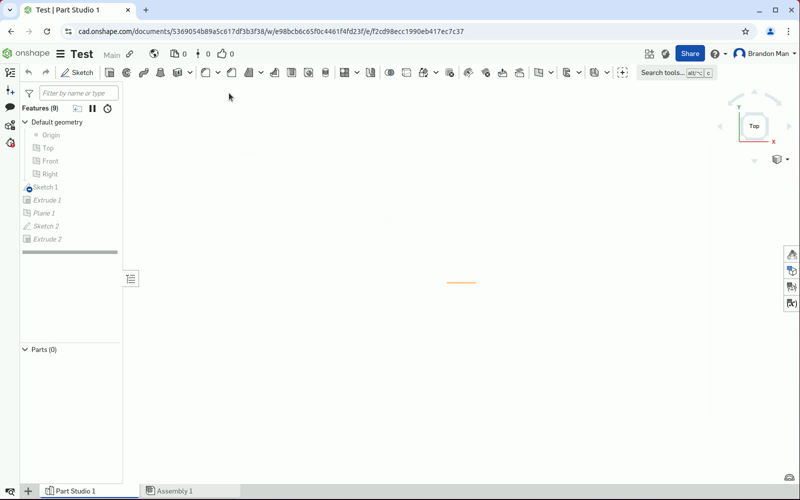
key(shift+s)
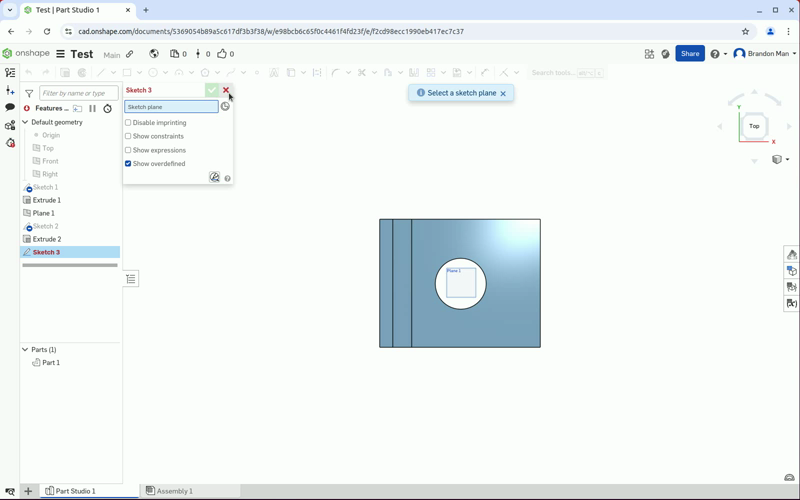
mouse_move(73, 215)
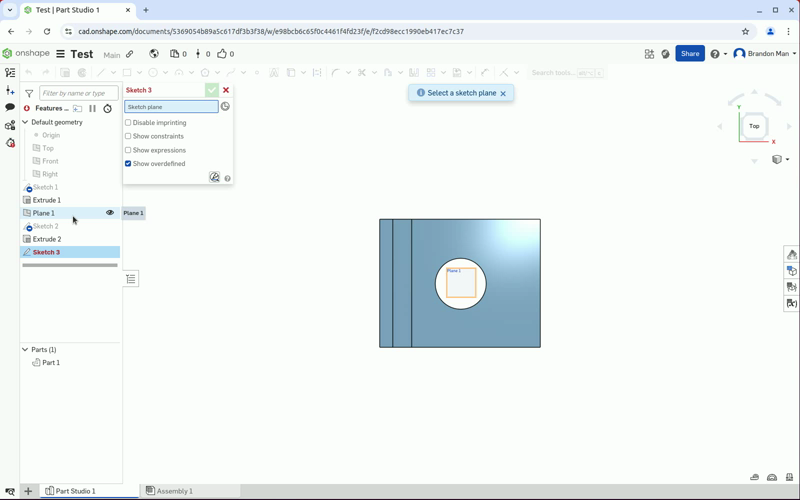
click(73, 215)
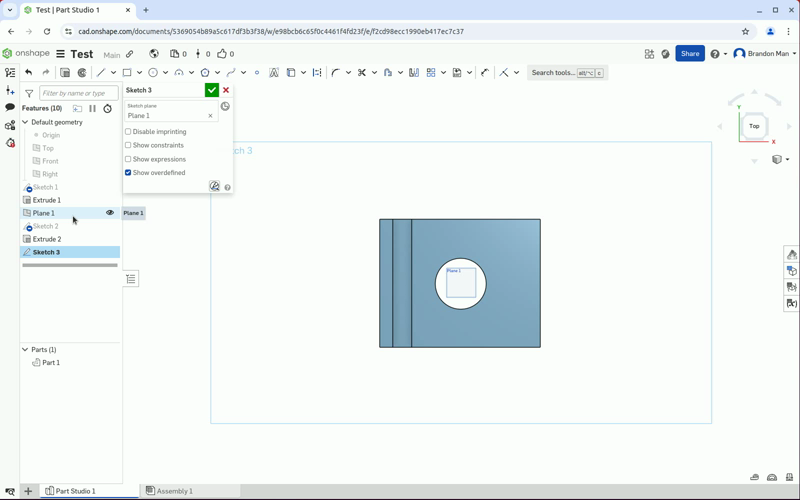
mouse_move(73, 352)
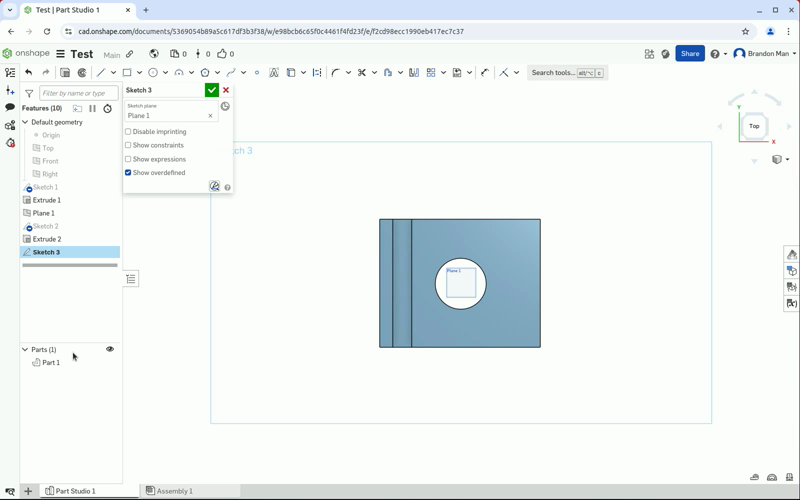
key(y)
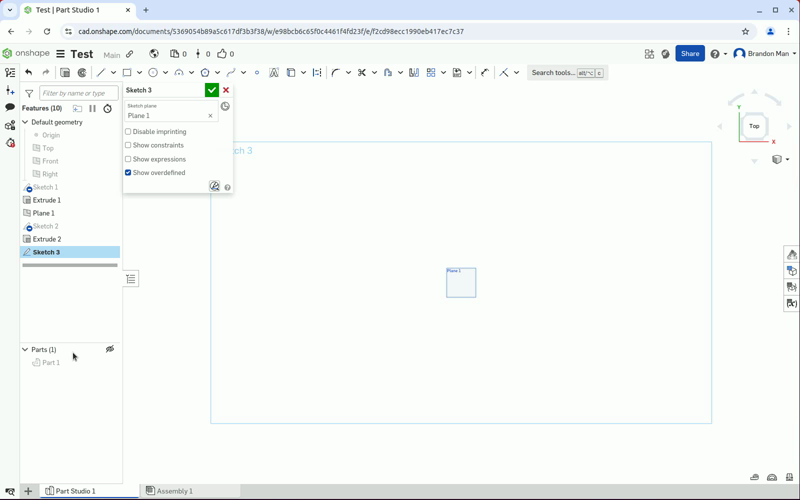
key(a)
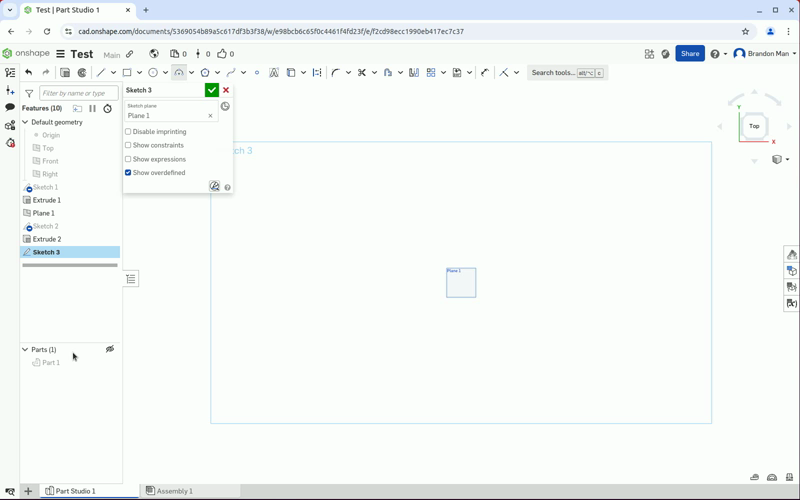
key_down(shift)
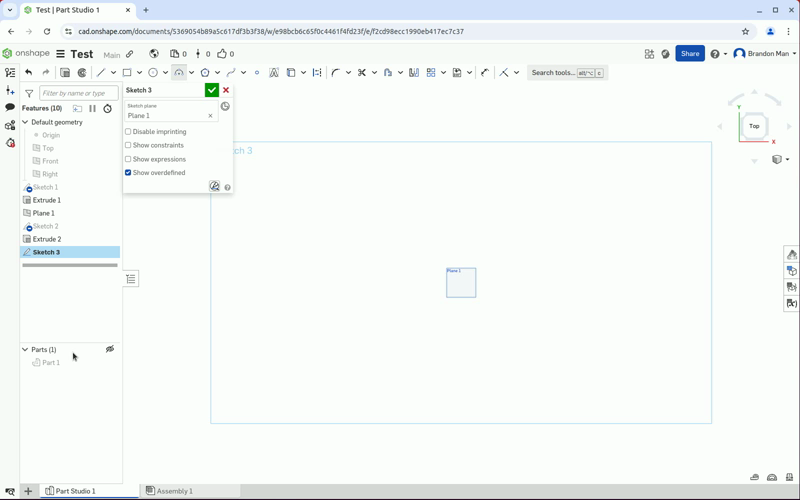
mouse_move(446, 261)
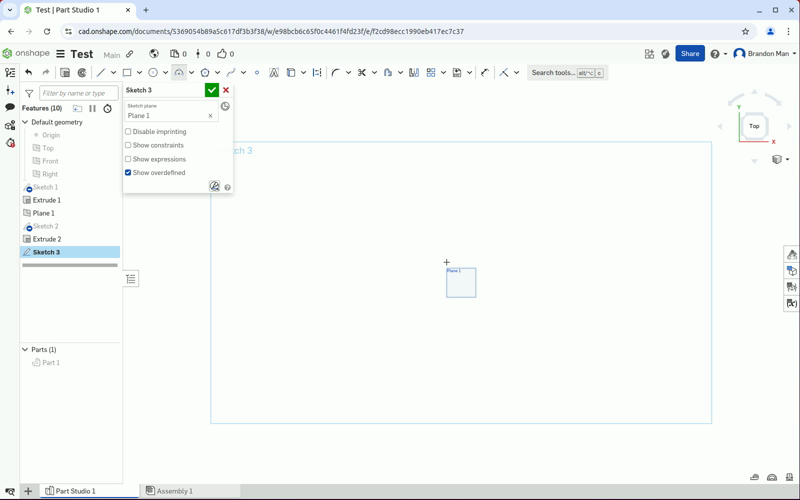
click(446, 261)
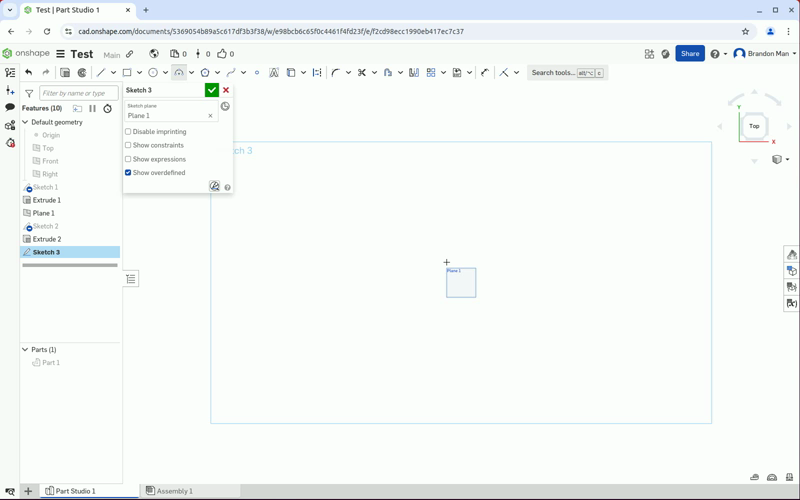
key_up(shift)
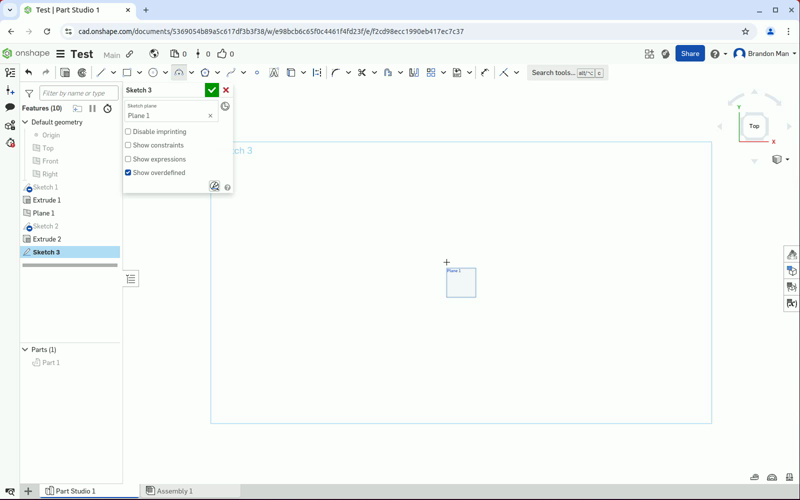
key_down(shift)
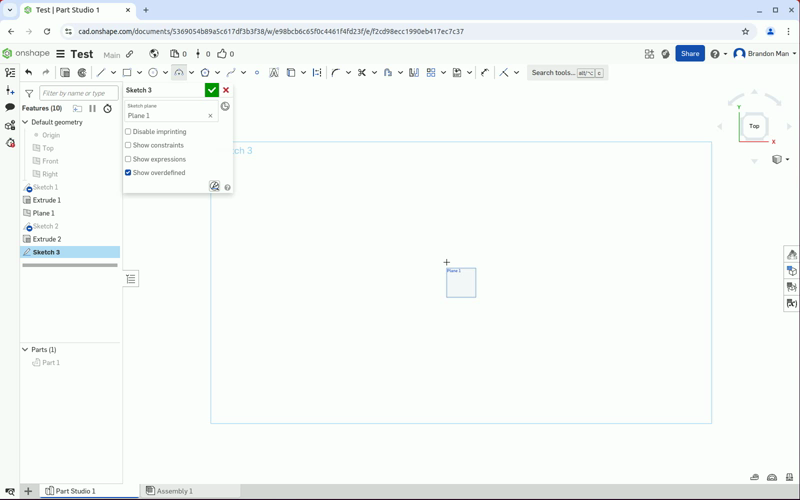
mouse_move(476, 261)
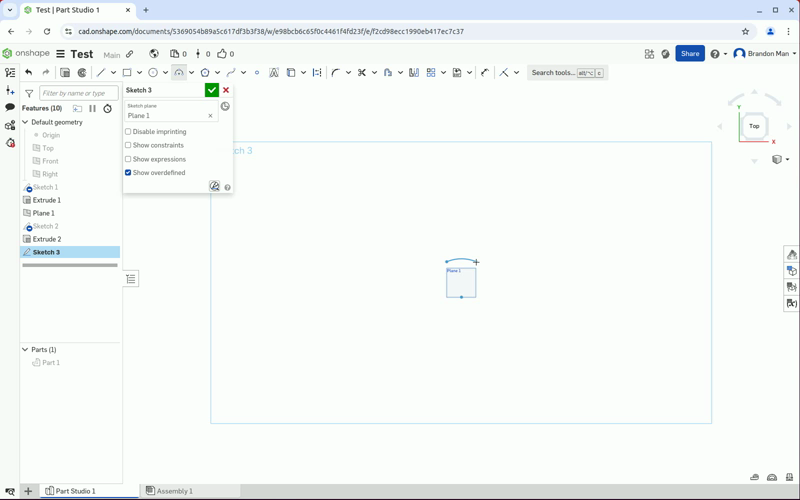
click(476, 261)
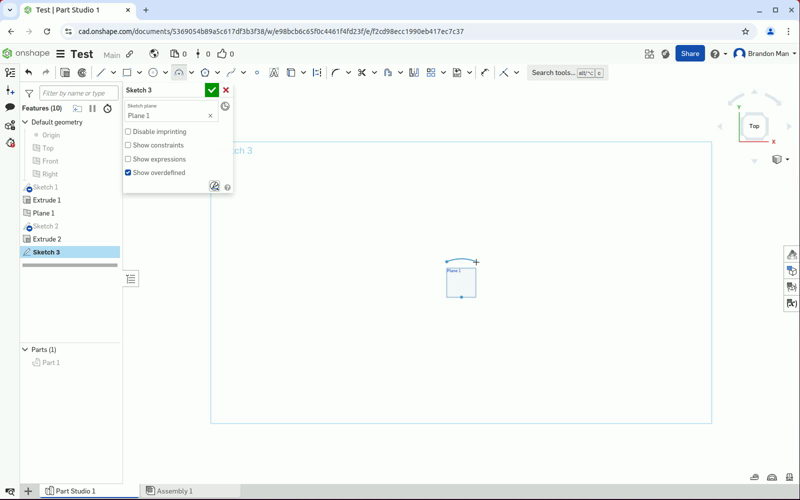
mouse_move(461, 257)
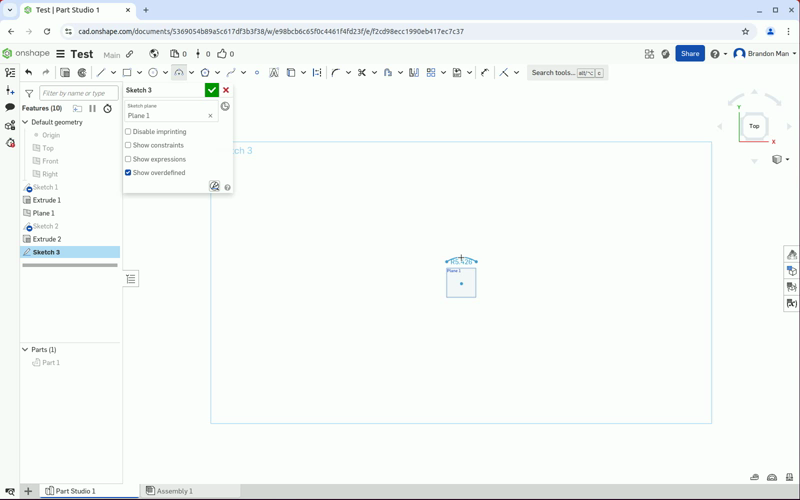
click(461, 257)
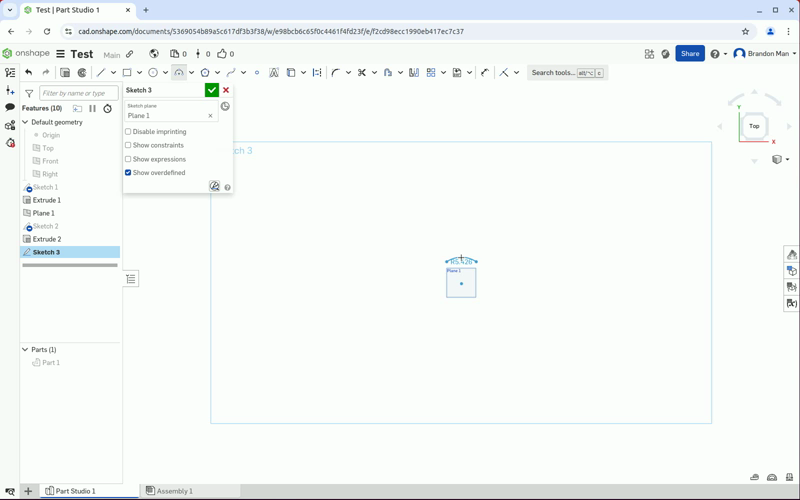
key_up(shift)
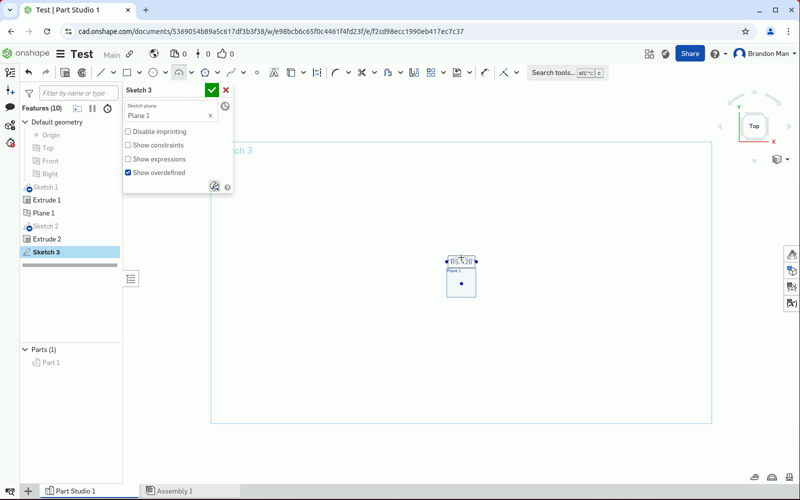
key(esc)
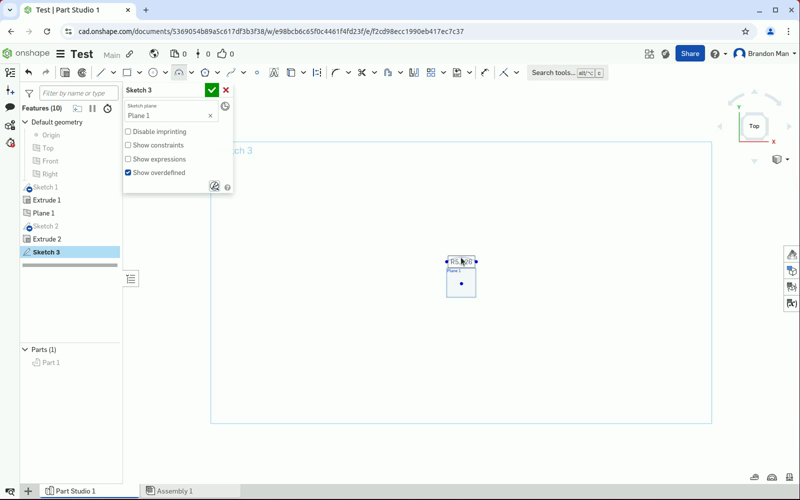
key(l)
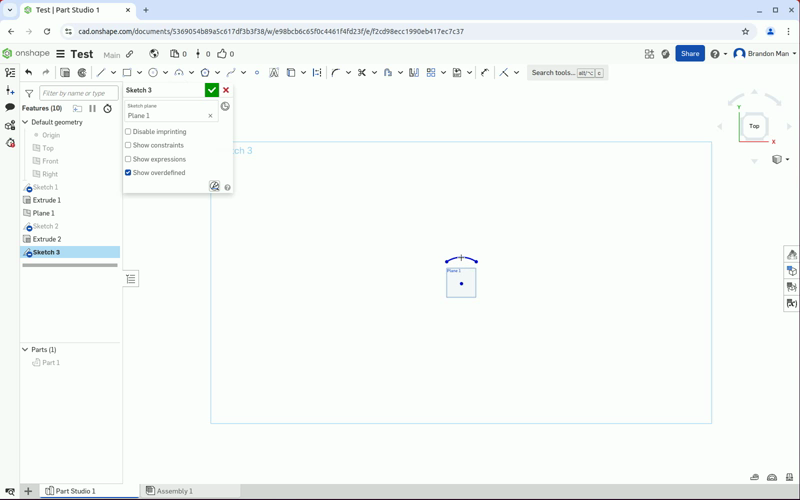
mouse_move(476, 261)
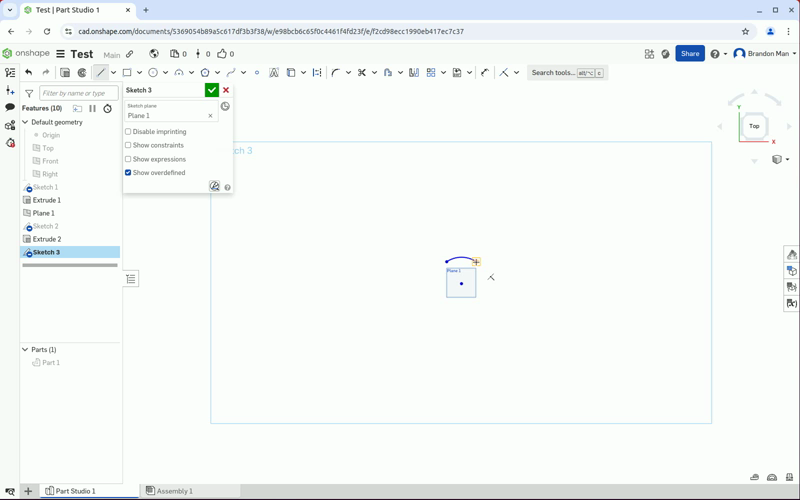
click(476, 261)
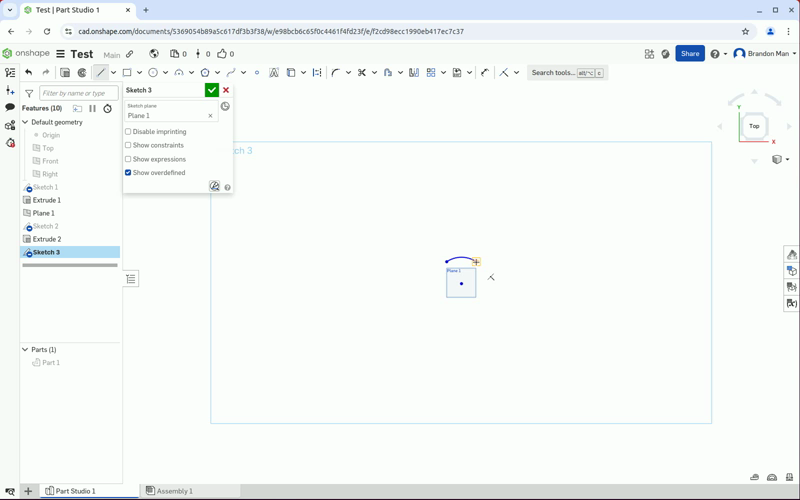
key_down(shift)
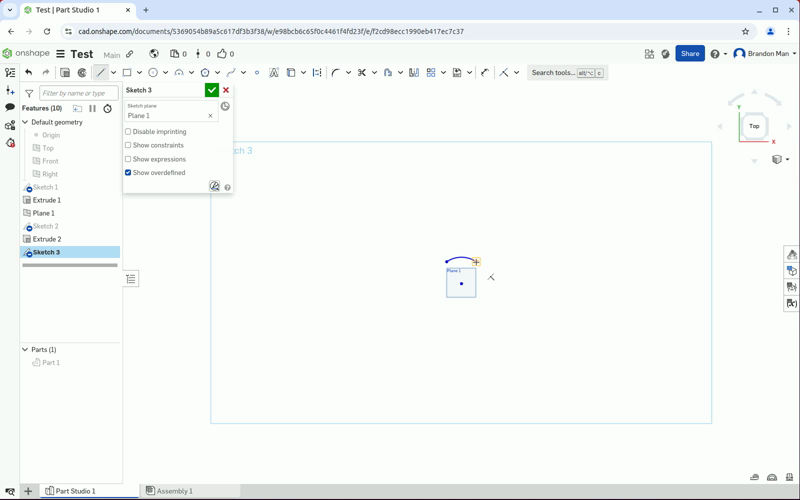
mouse_move(506, 261)
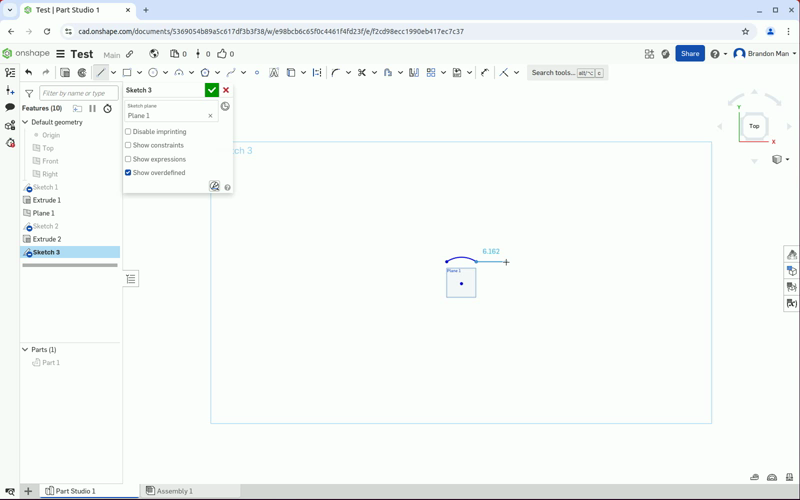
mouse_move(476, 217)
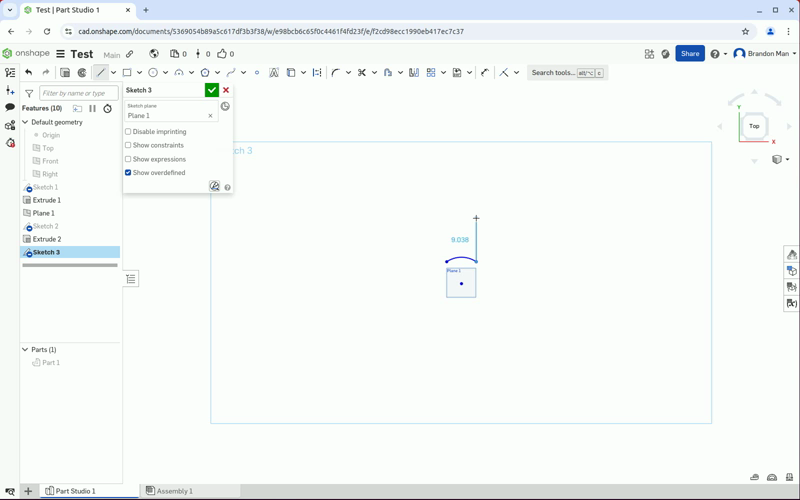
click(476, 217)
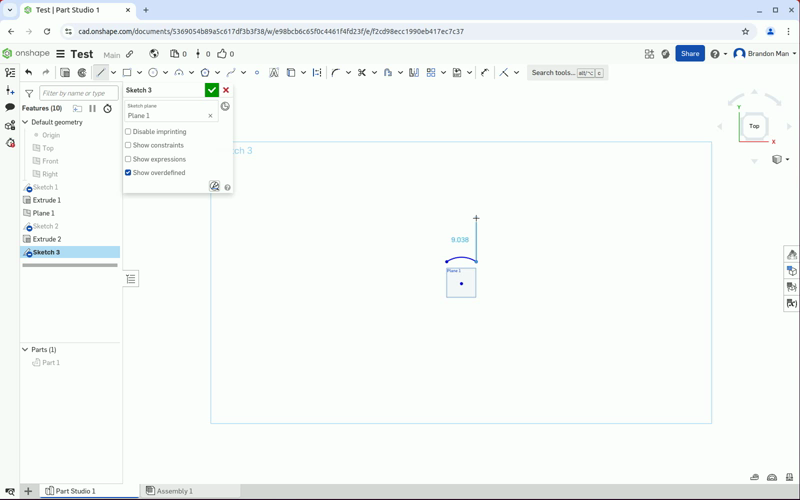
key_up(shift)
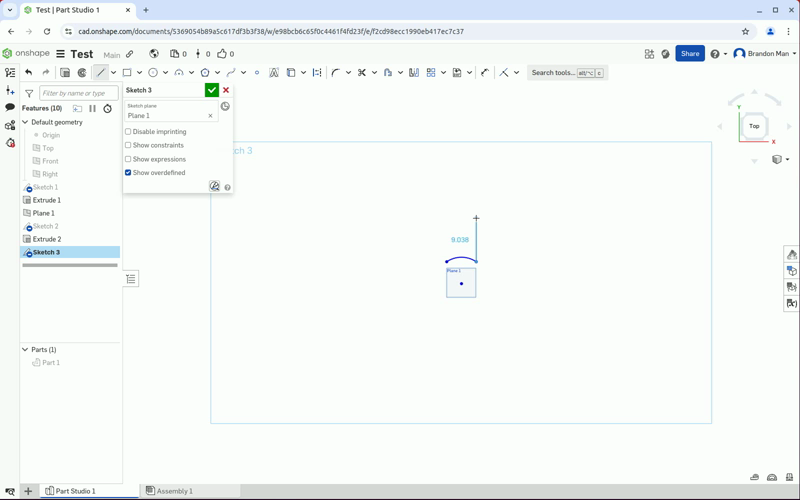
key_down(shift)
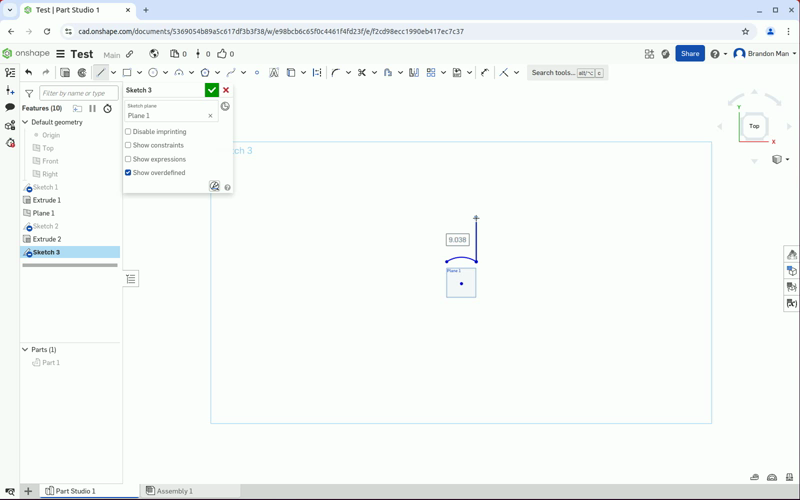
mouse_move(506, 217)
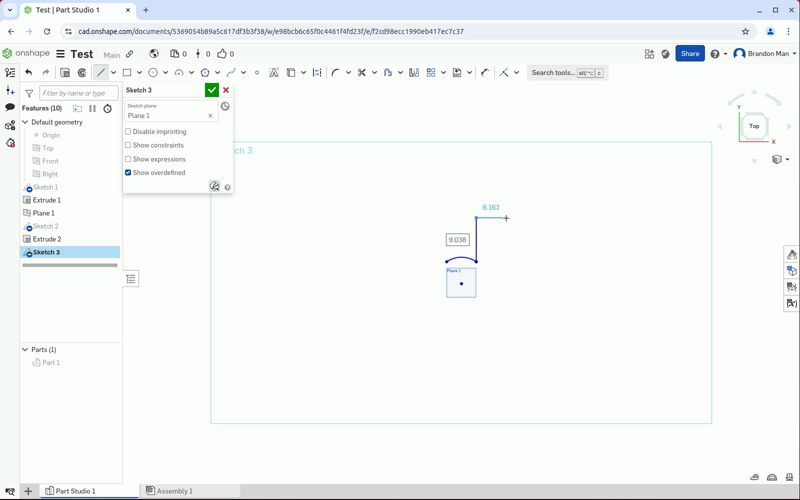
mouse_move(446, 217)
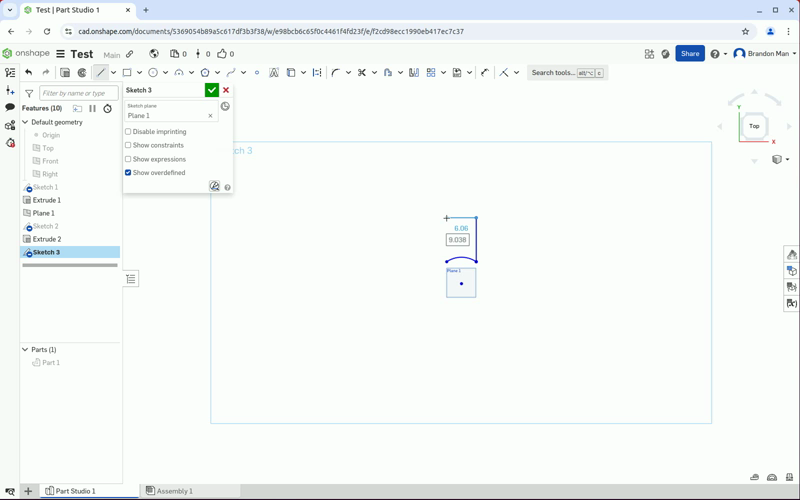
click(446, 217)
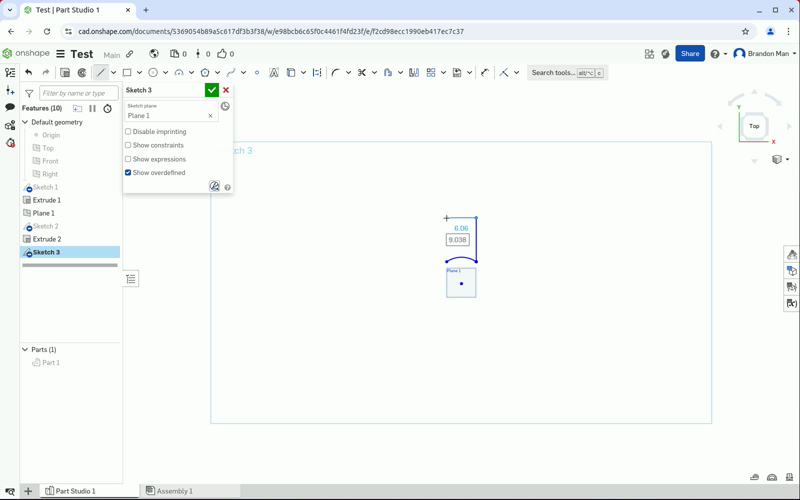
key_up(shift)
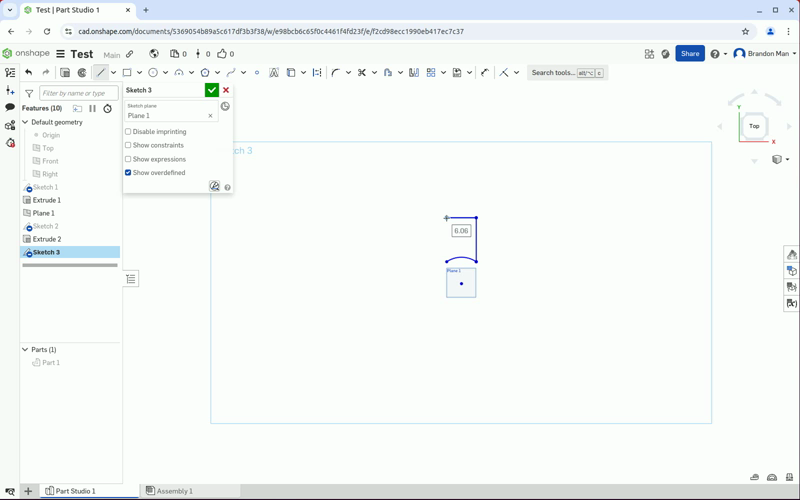
mouse_move(476, 217)
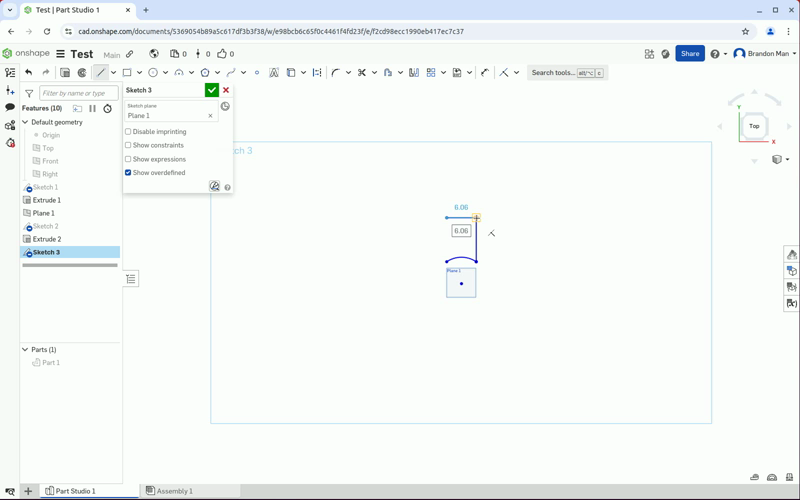
key_down(shift)
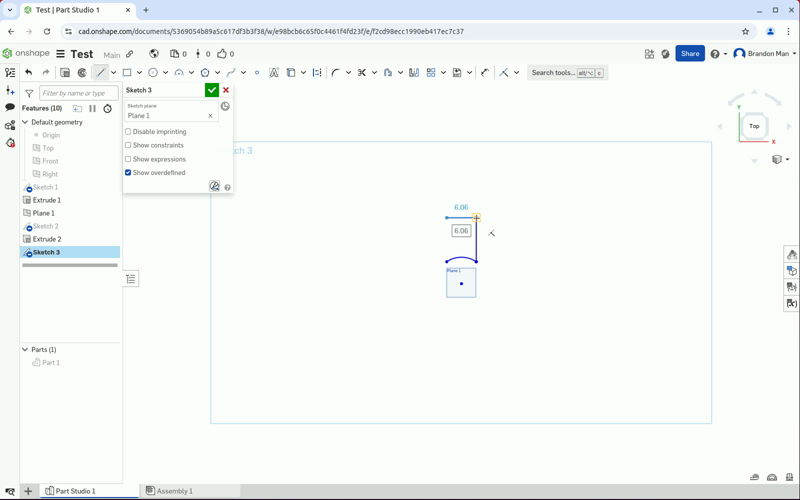
mouse_move(446, 261)
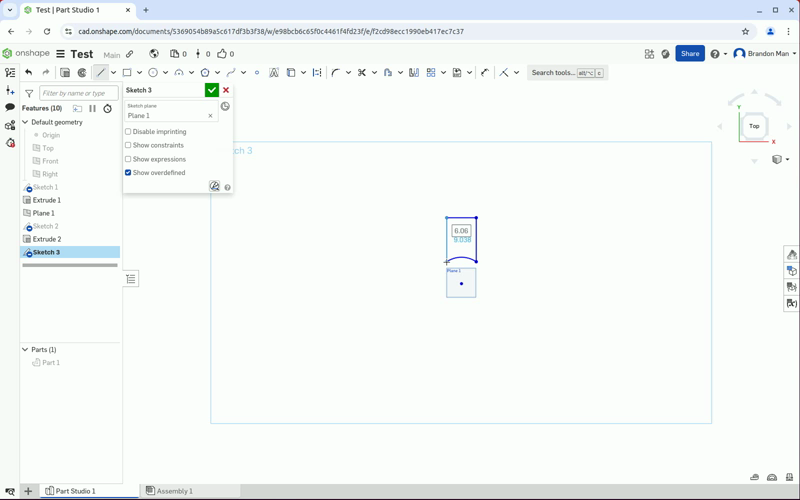
key_up(shift)
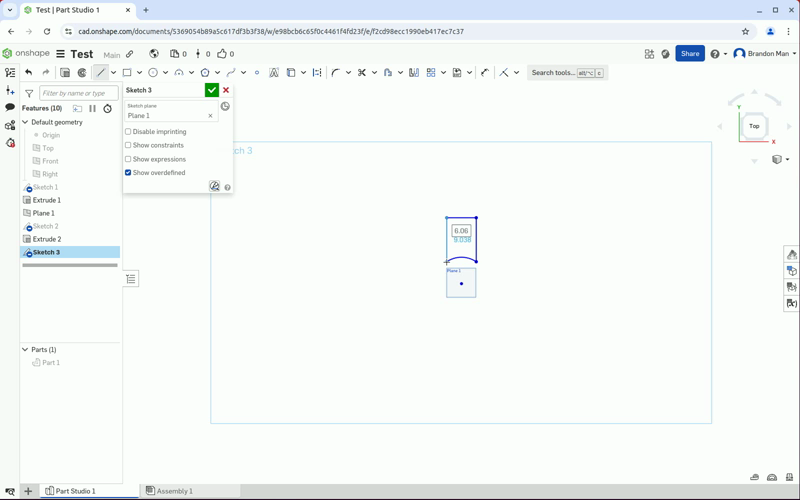
click(446, 261)
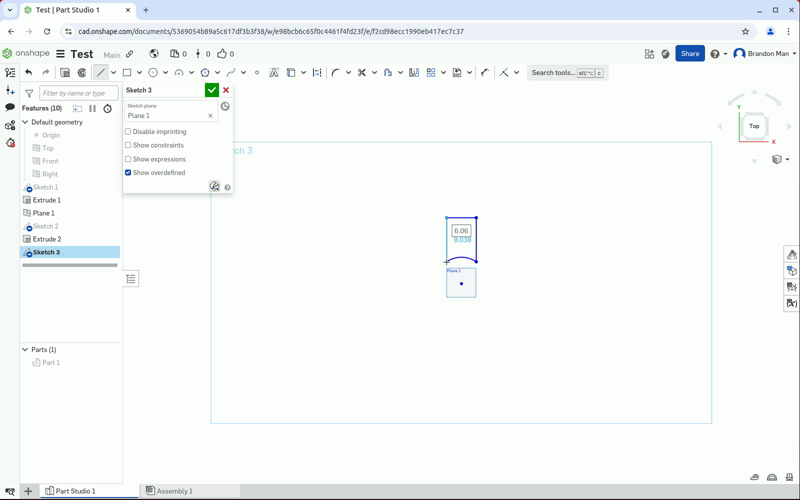
key(esc)
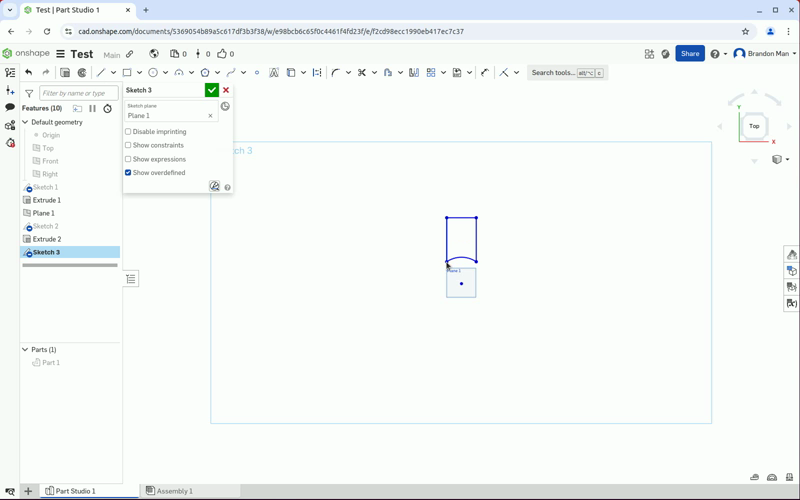
mouse_move(467, 221)
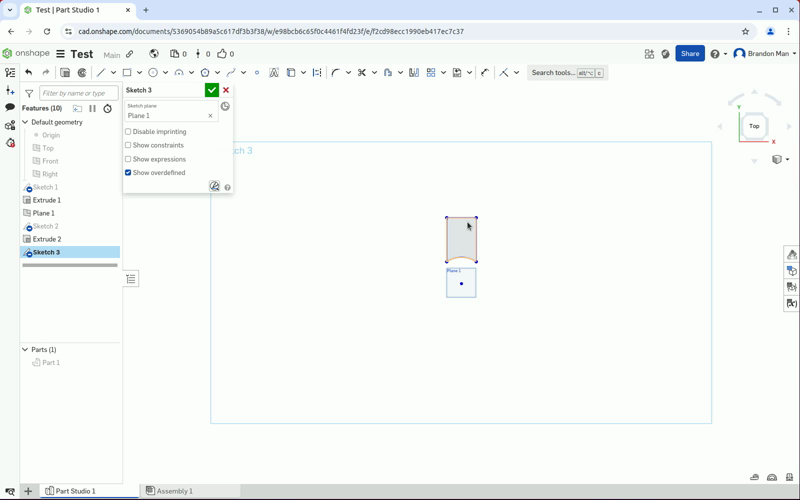
scroll(6)
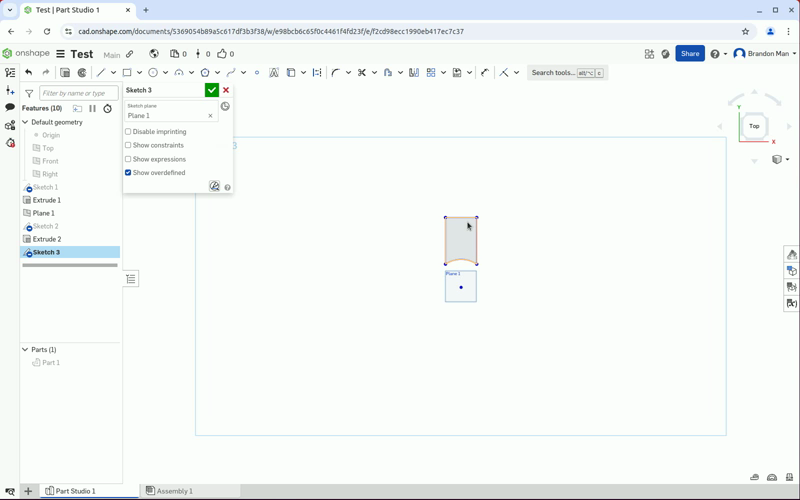
scroll(6)
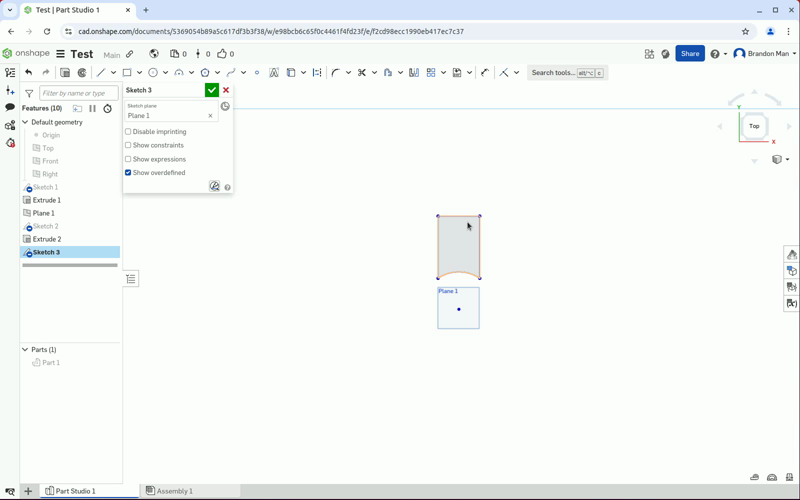
scroll(6)
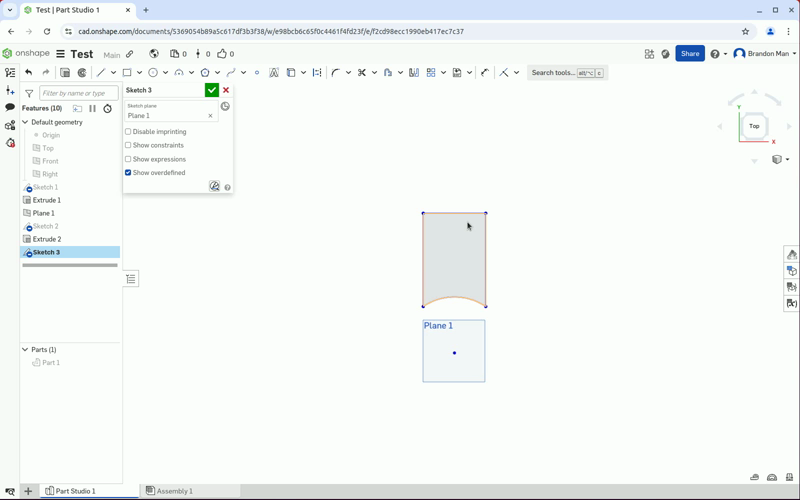
scroll(6)
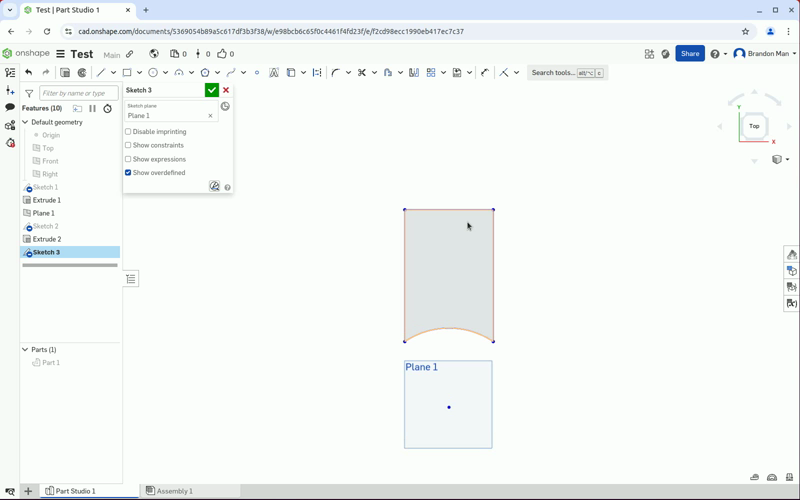
scroll(6)
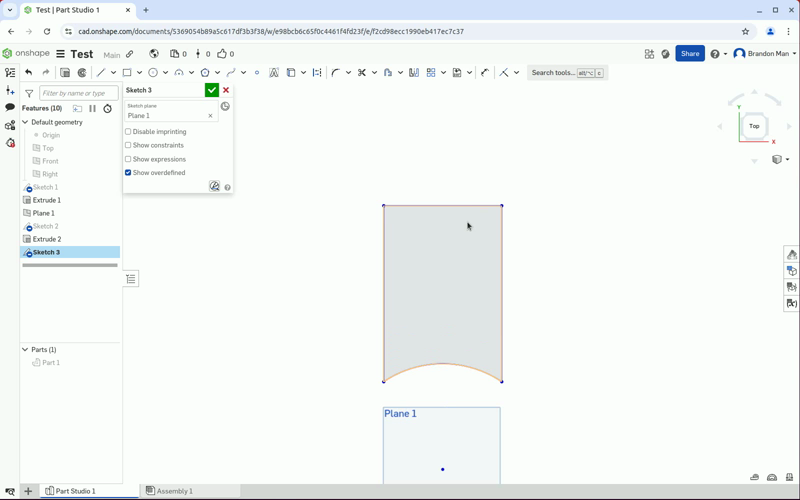
scroll(6)
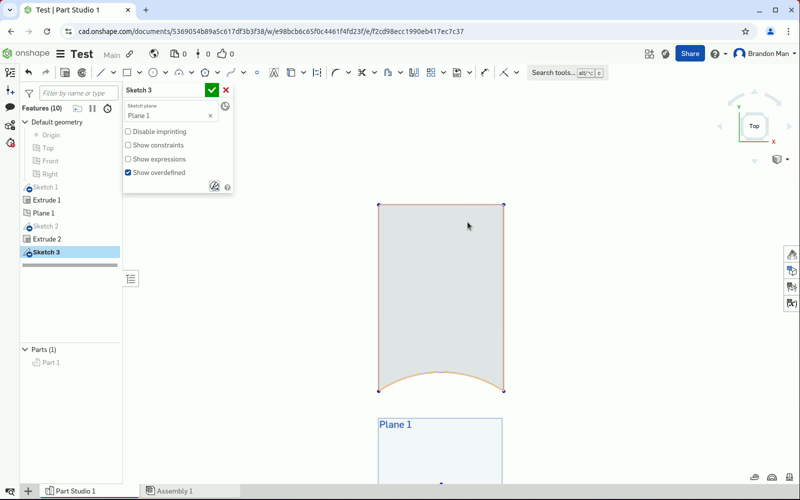
scroll(6)
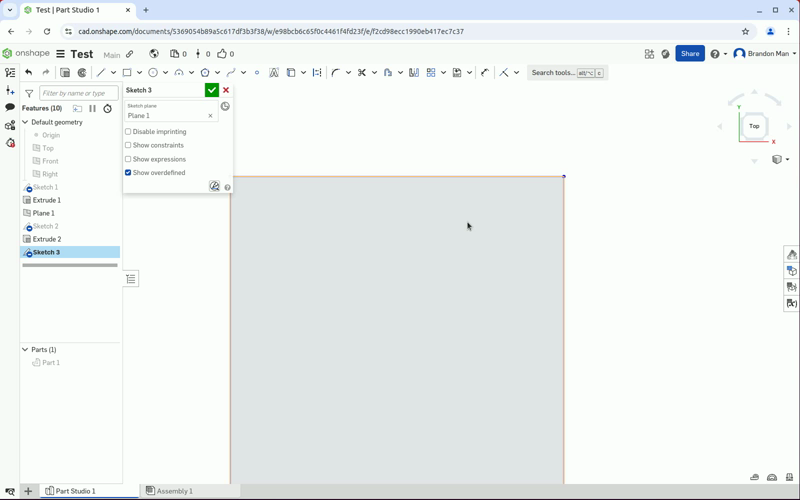
click(467, 221)
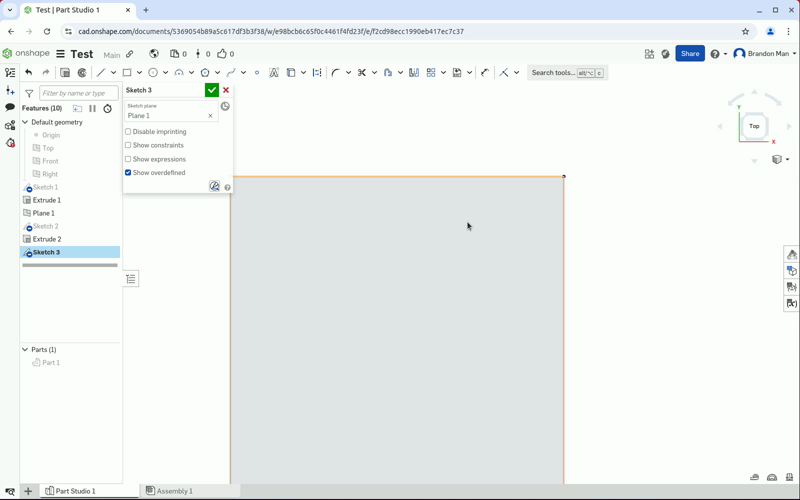
scroll(-6)
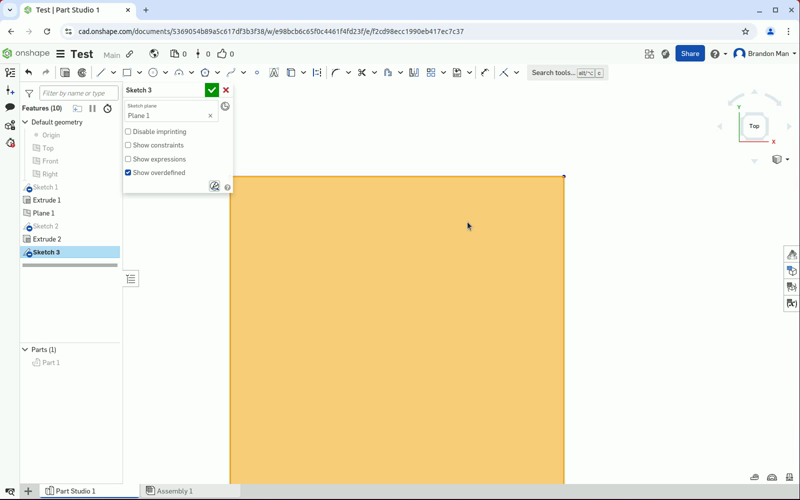
scroll(-6)
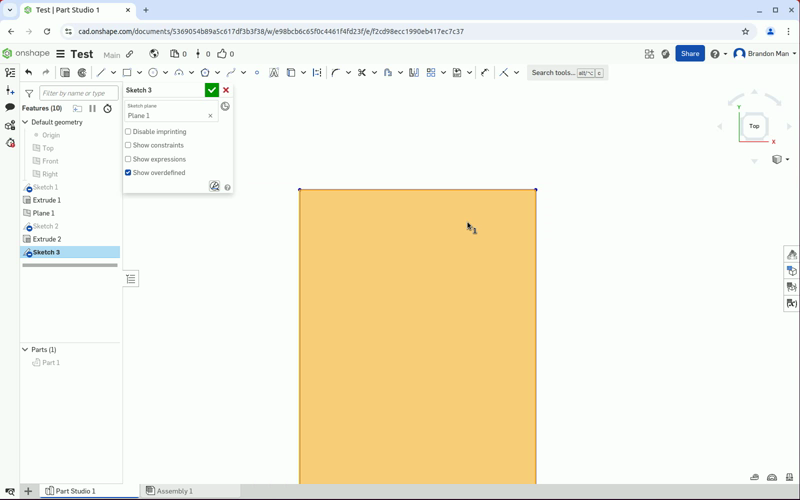
scroll(-6)
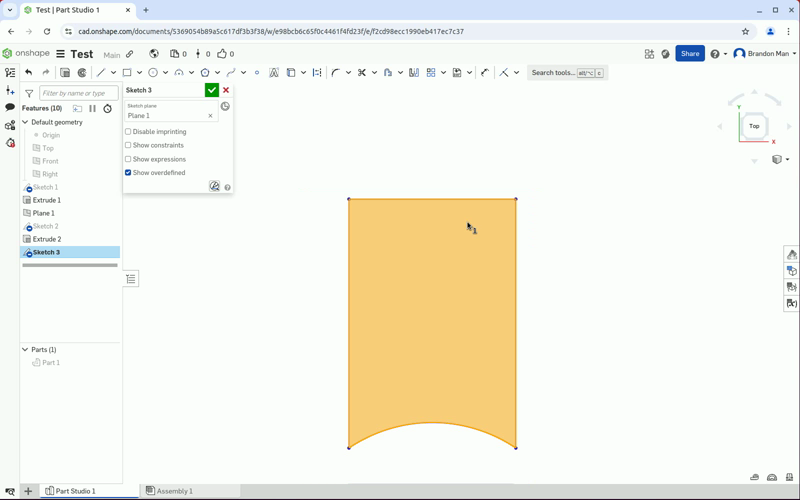
scroll(-6)
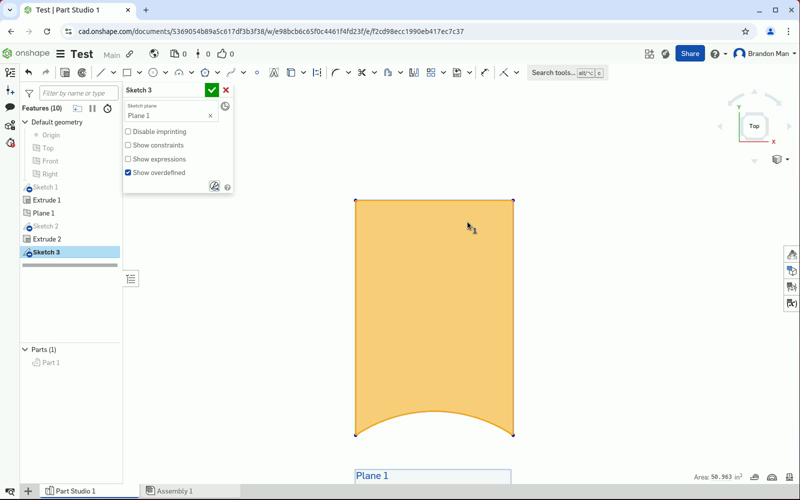
scroll(-6)
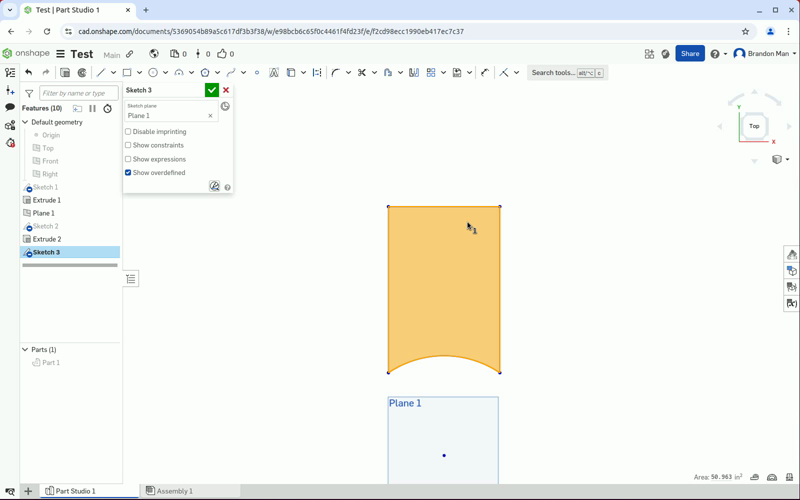
scroll(-6)
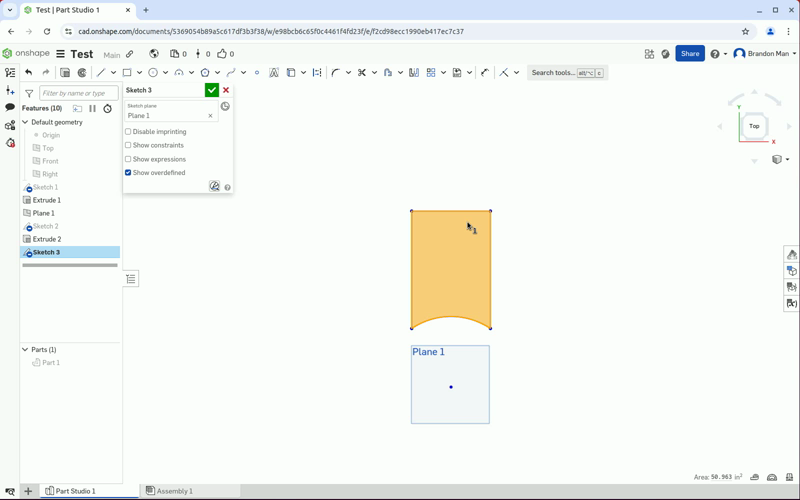
scroll(-6)
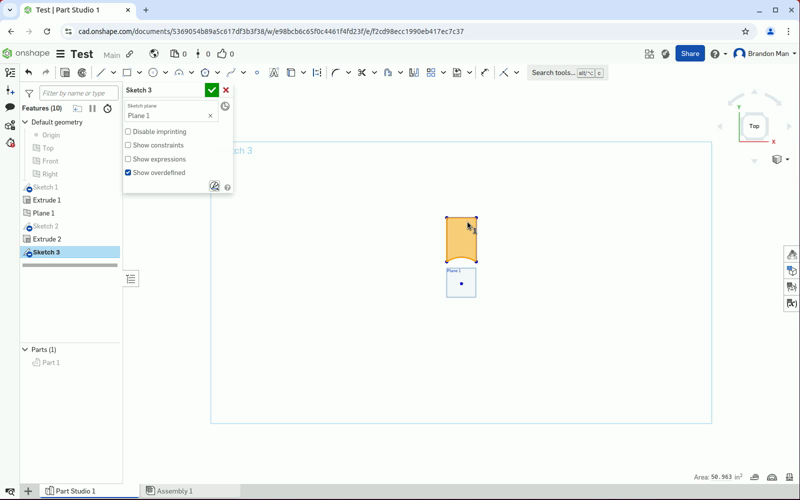
mouse_move(73, 352)
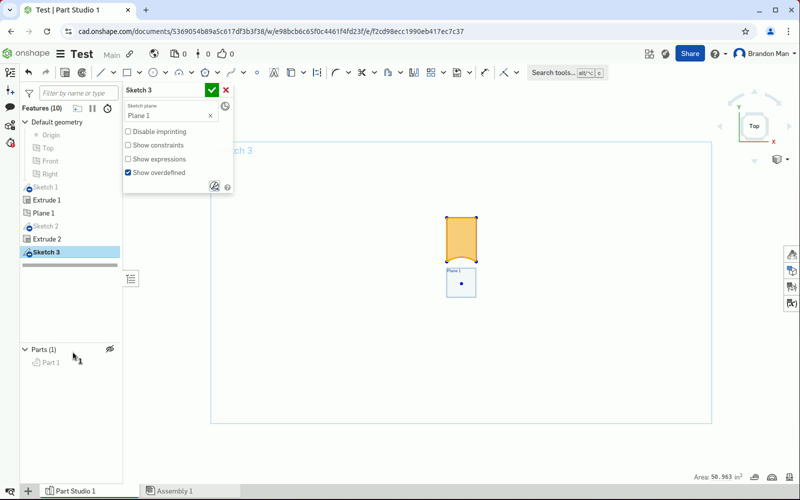
key(shift+y)
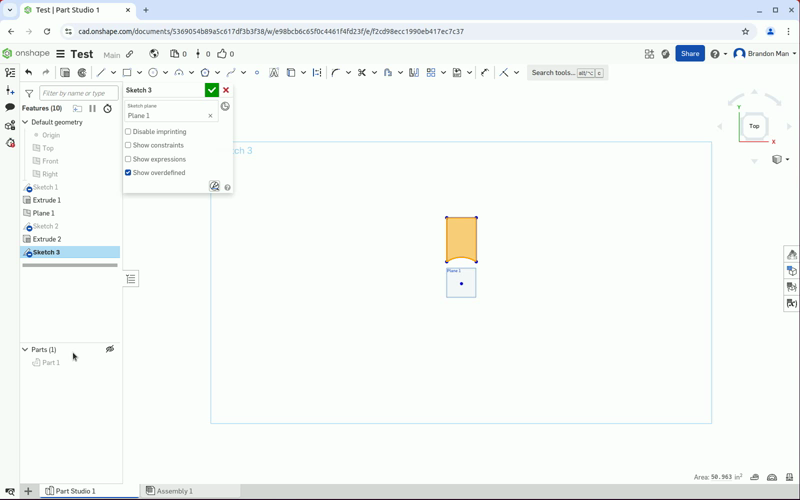
key(shift+e)
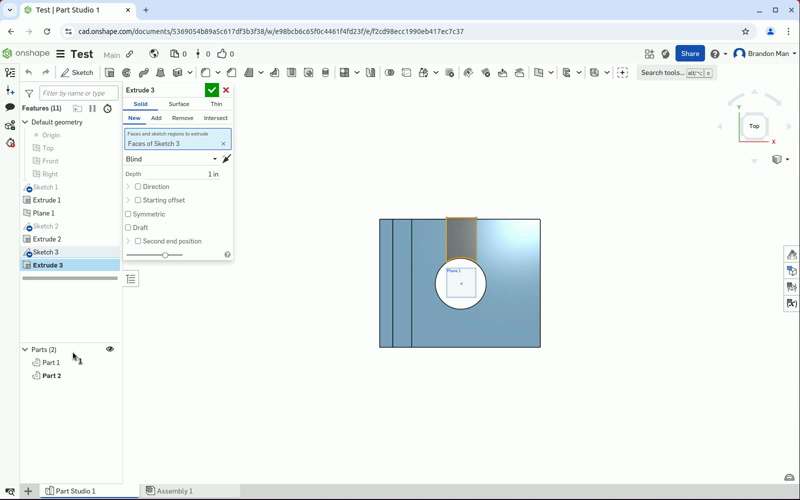
mouse_move(143, 106)
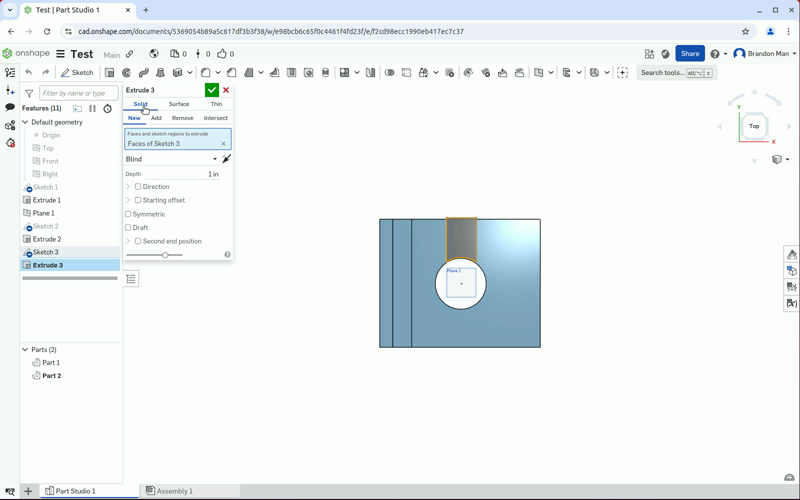
click(143, 106)
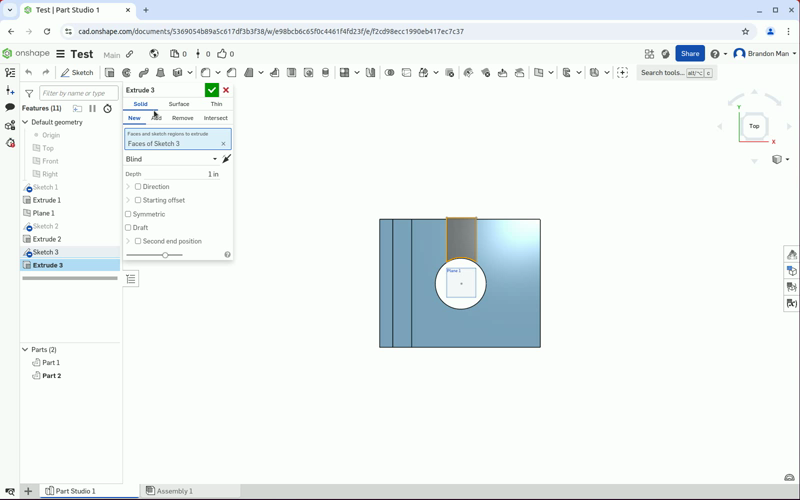
mouse_move(186, 120)
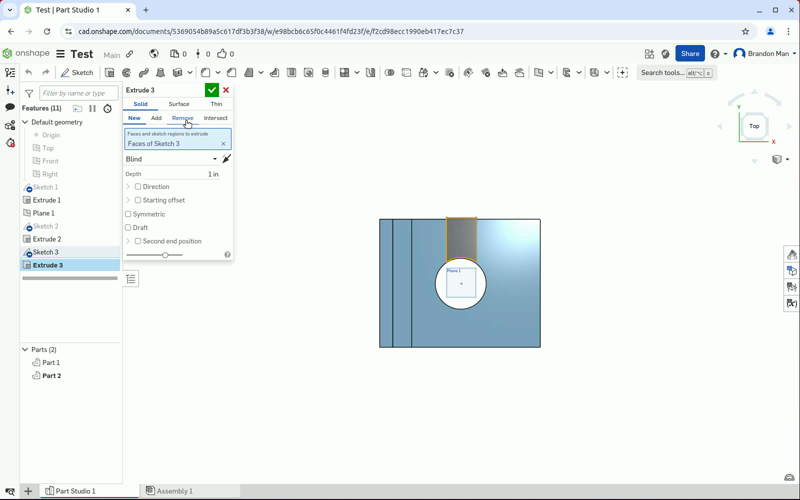
click(186, 120)
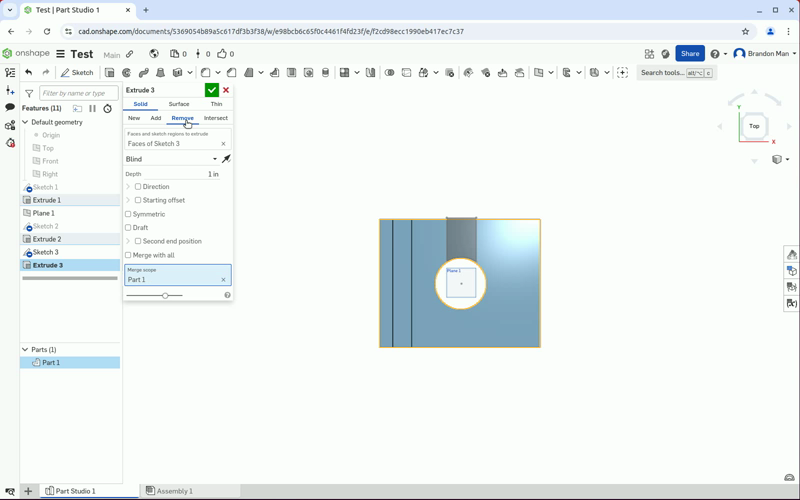
key(tab, 4)
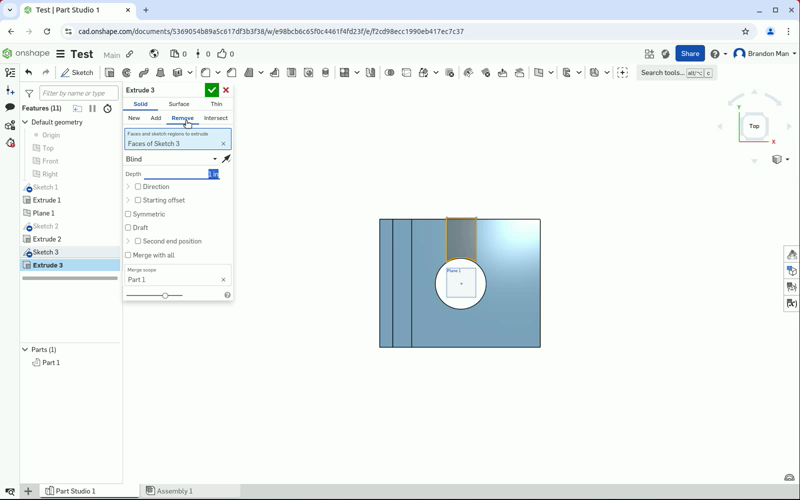
text(5.296)
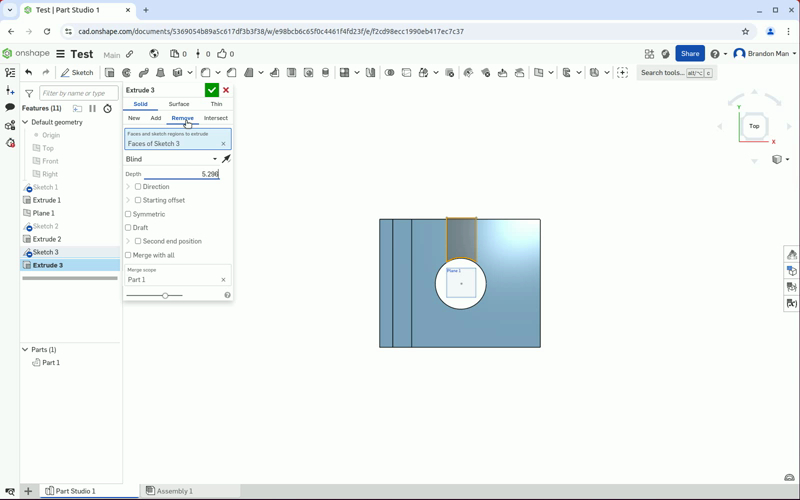
key(tab, 6)
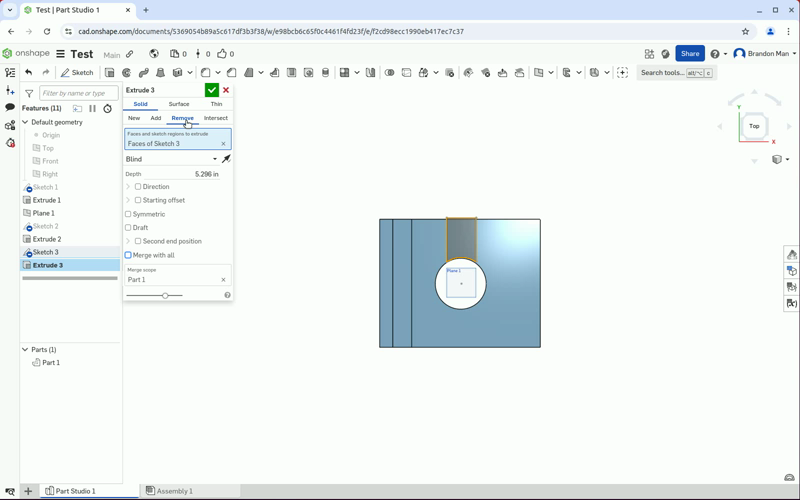
key(space)
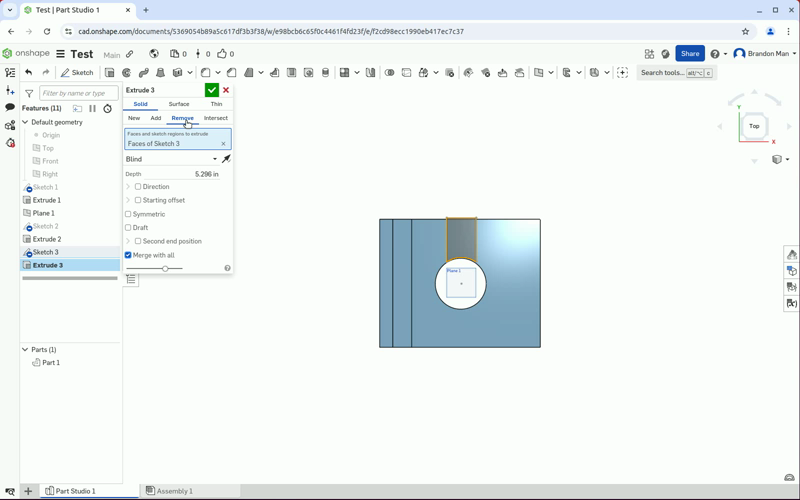
key(enter)
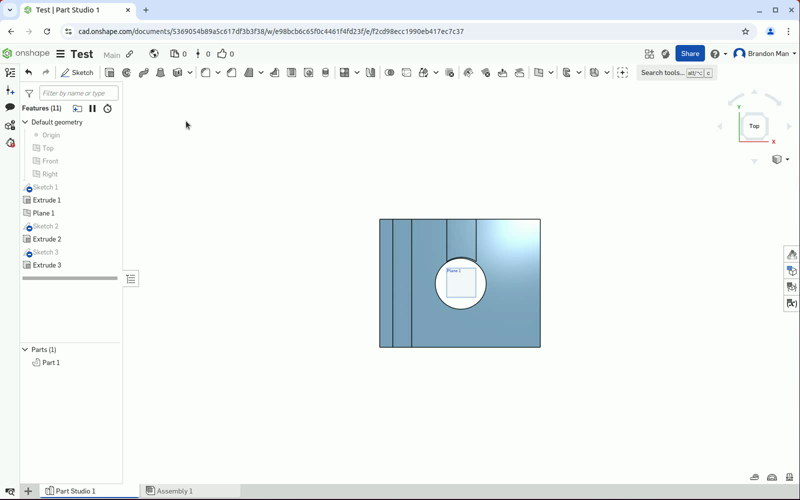
key(shift+h)
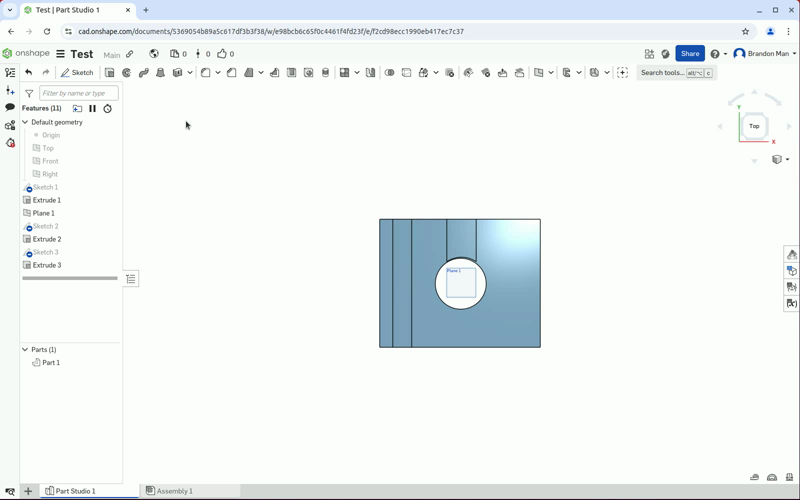
key(shift+h)
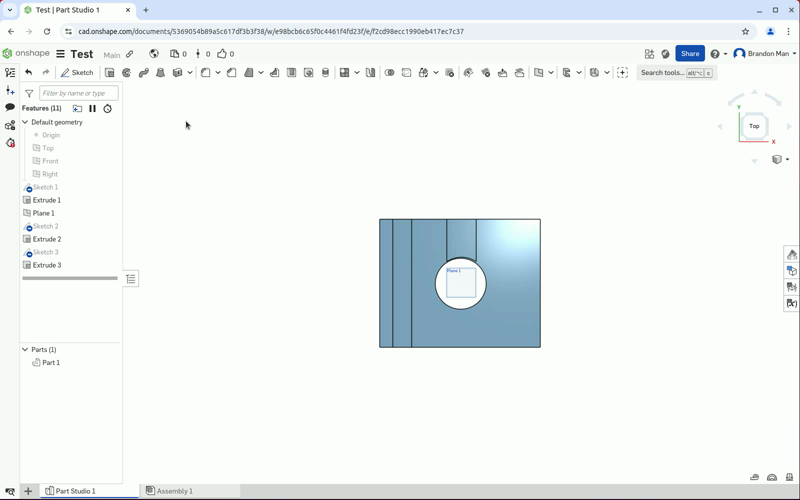
mouse_move(73, 189)
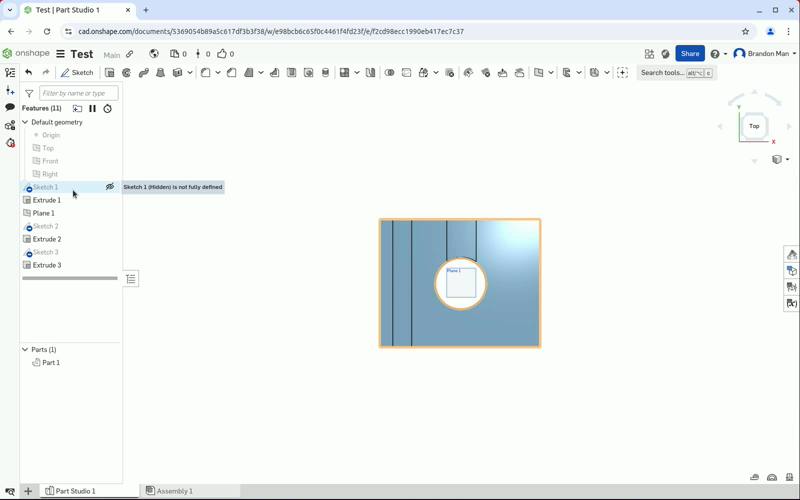
click(73, 189)
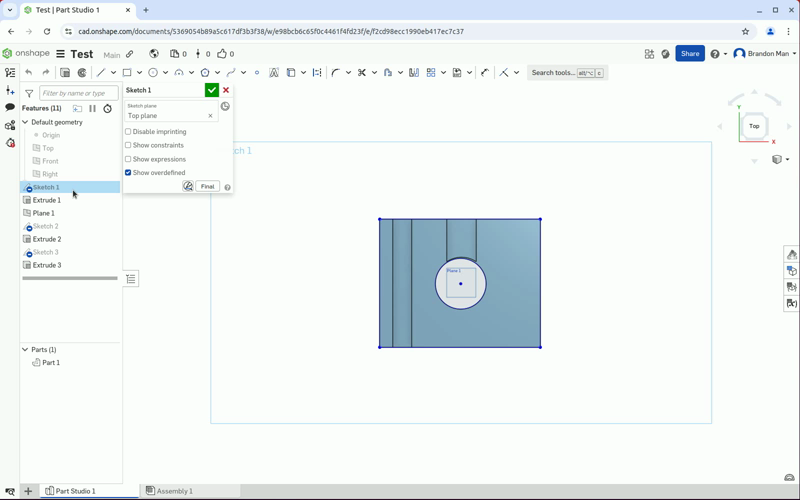
mouse_move(229, 92)
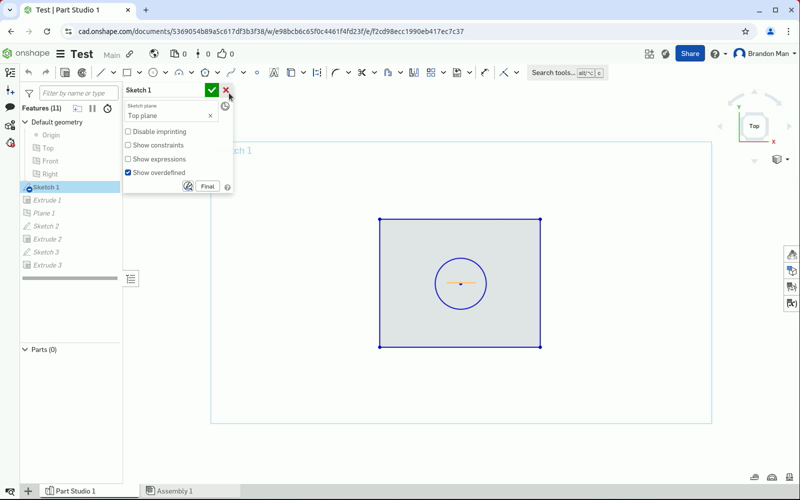
click(229, 92)
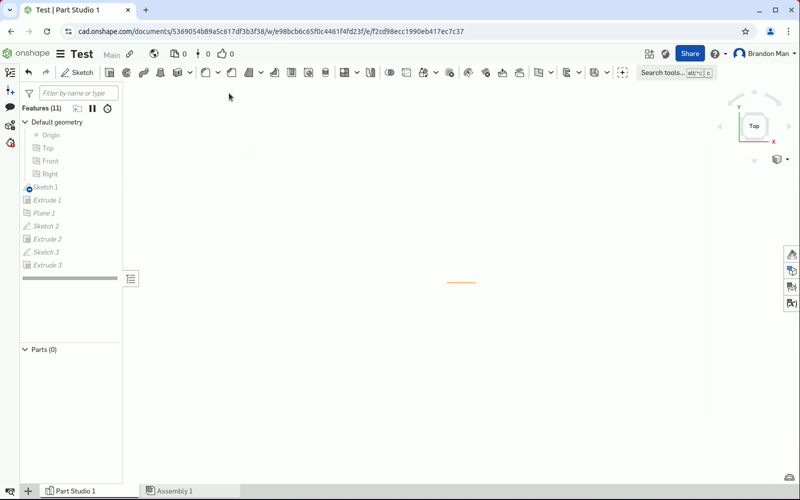
key(shift+s)
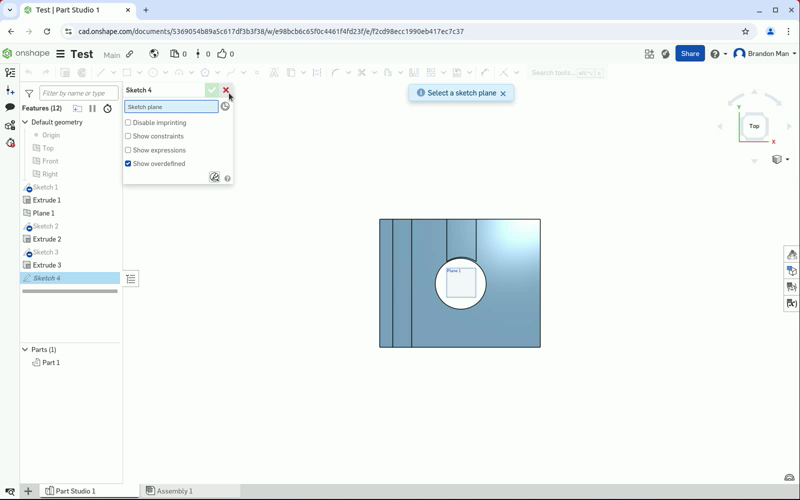
mouse_move(73, 215)
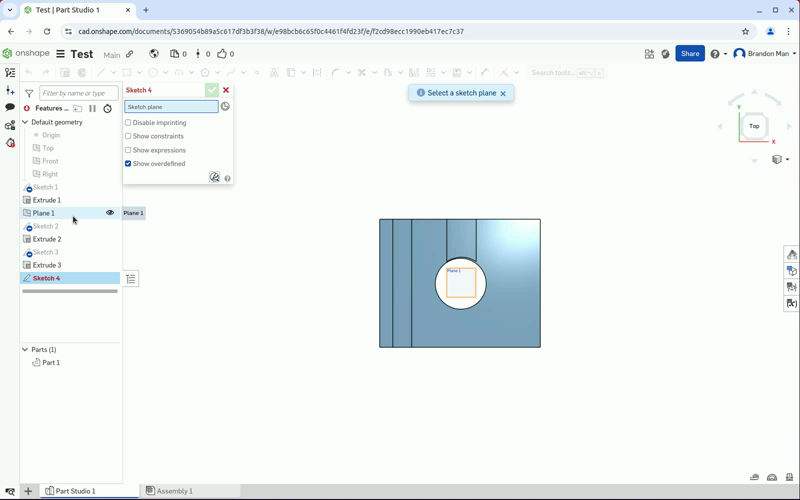
click(73, 215)
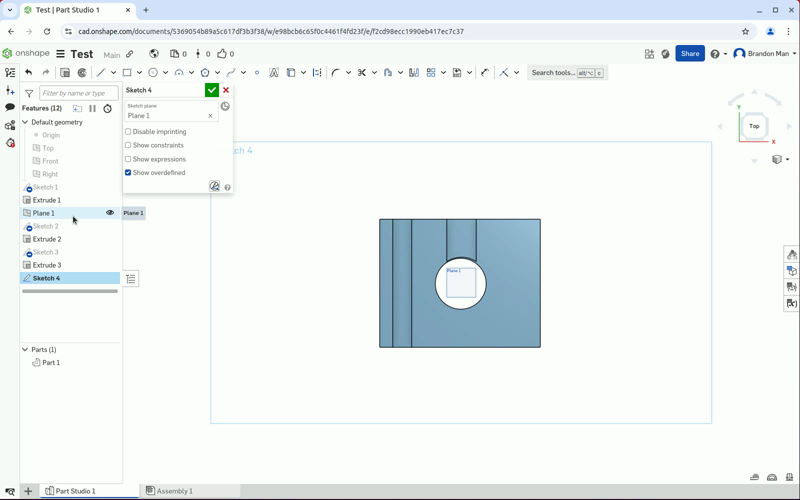
mouse_move(73, 352)
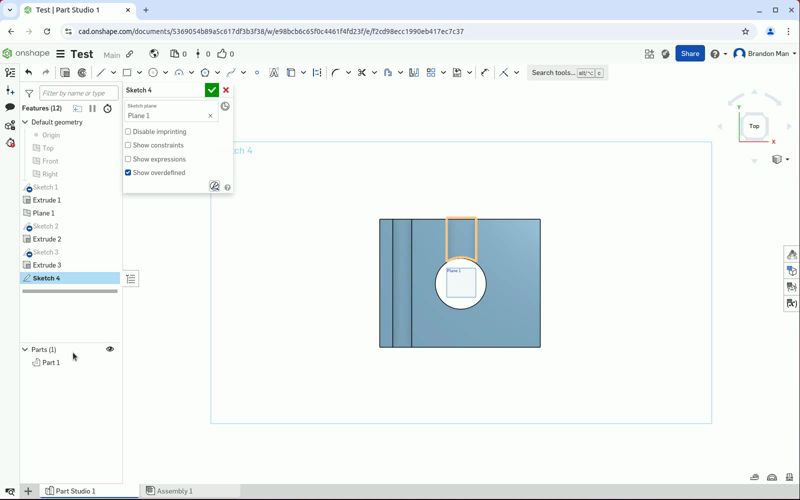
key(y)
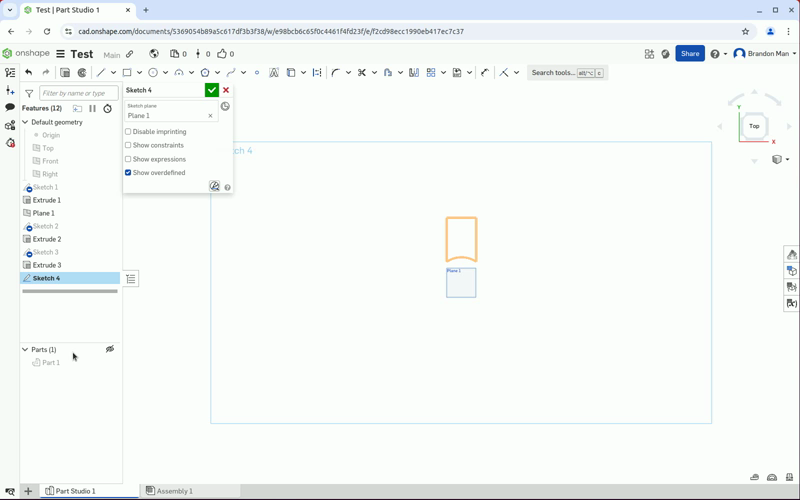
key(l)
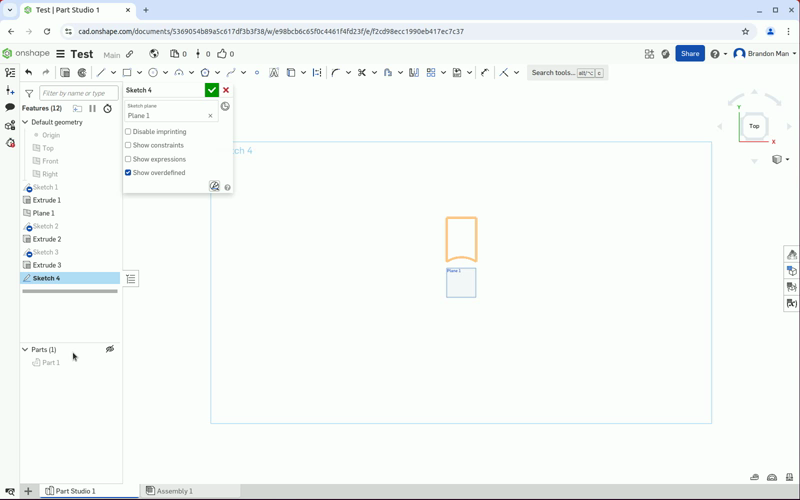
key_down(shift)
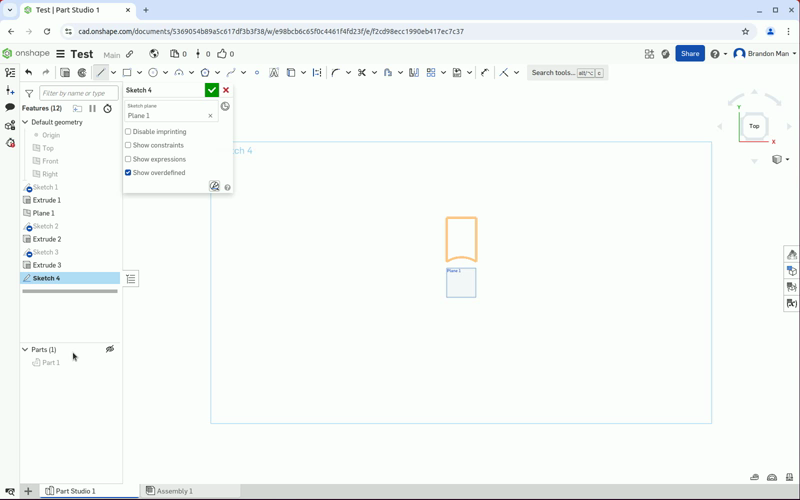
mouse_move(446, 347)
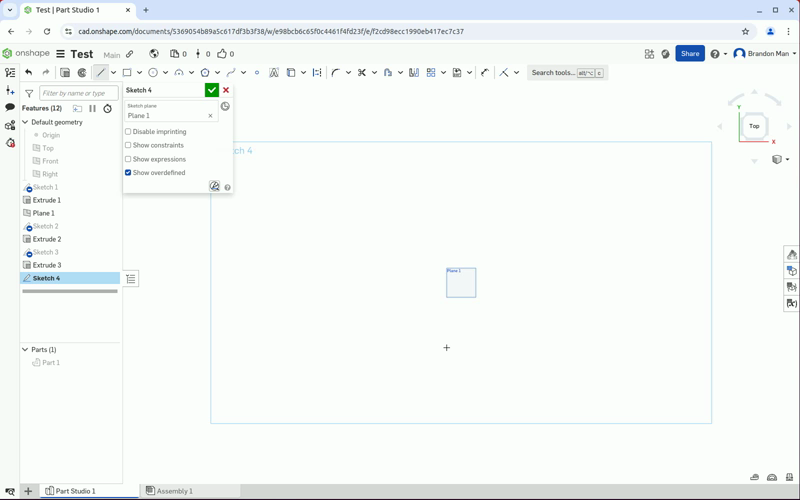
click(446, 347)
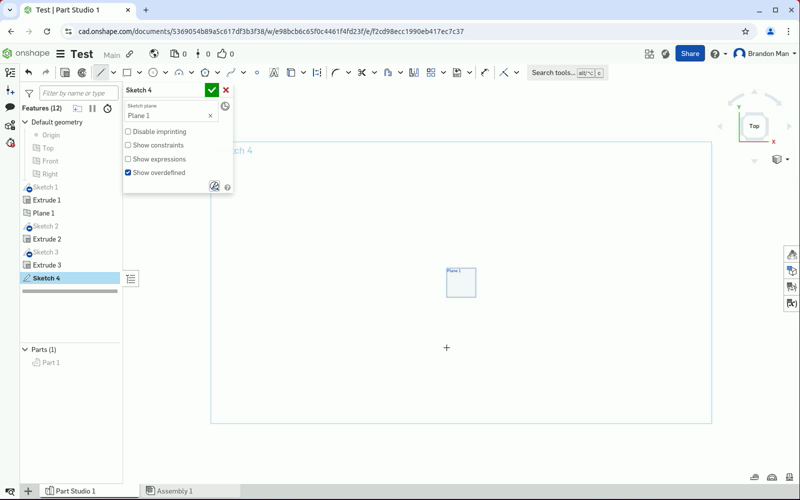
key_up(shift)
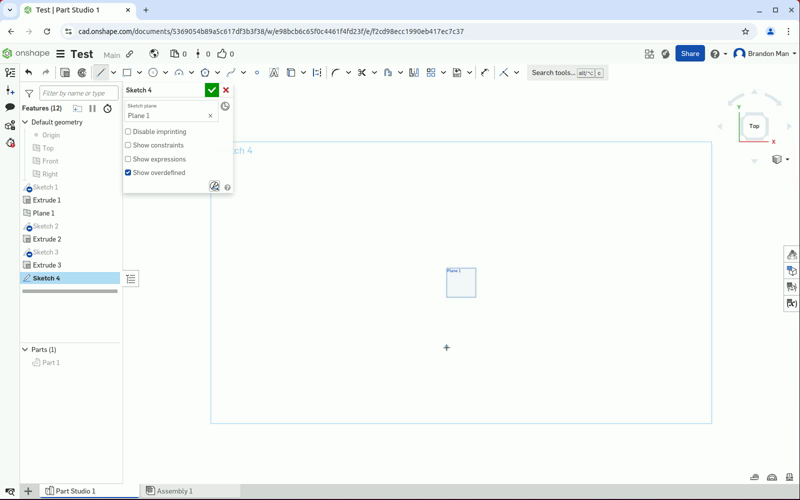
key_down(shift)
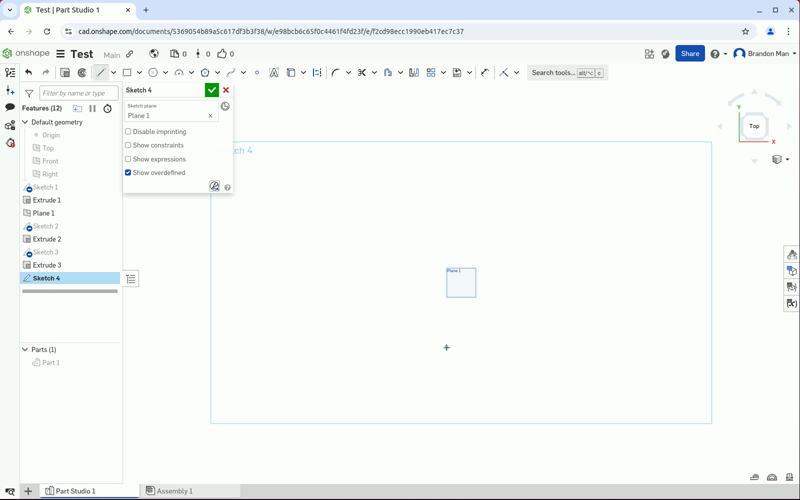
mouse_move(476, 347)
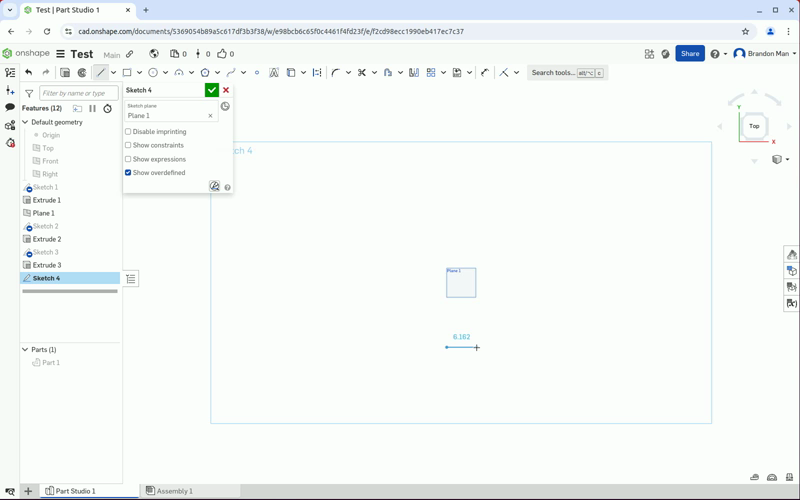
mouse_move(476, 347)
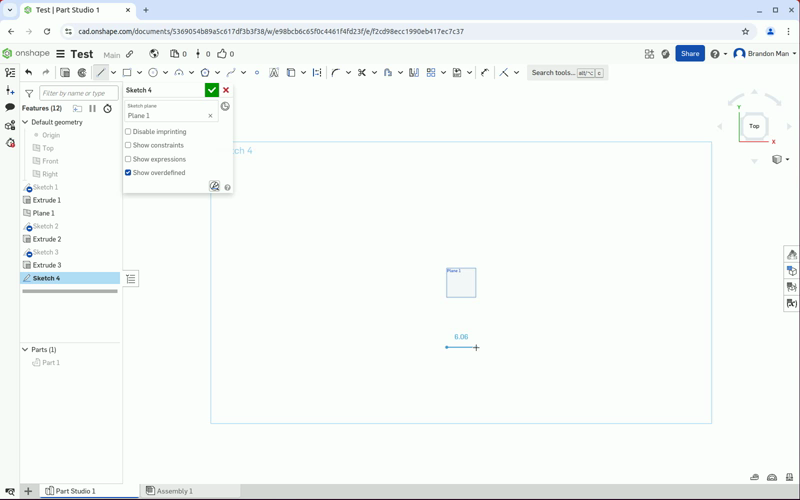
click(476, 347)
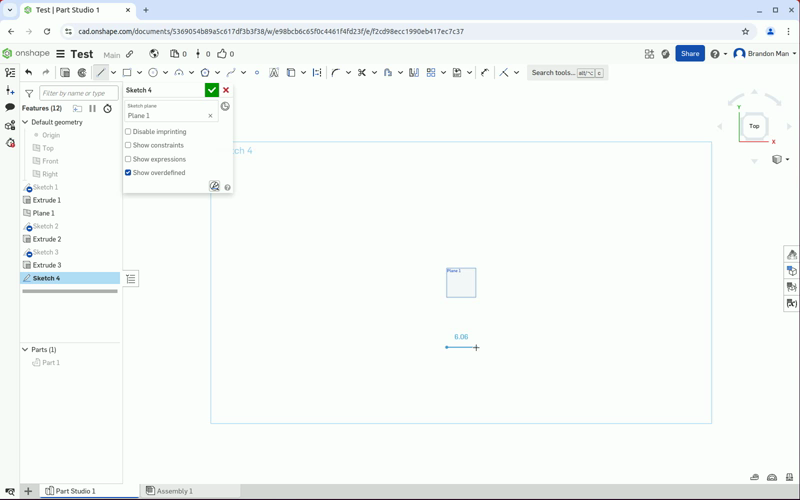
key_up(shift)
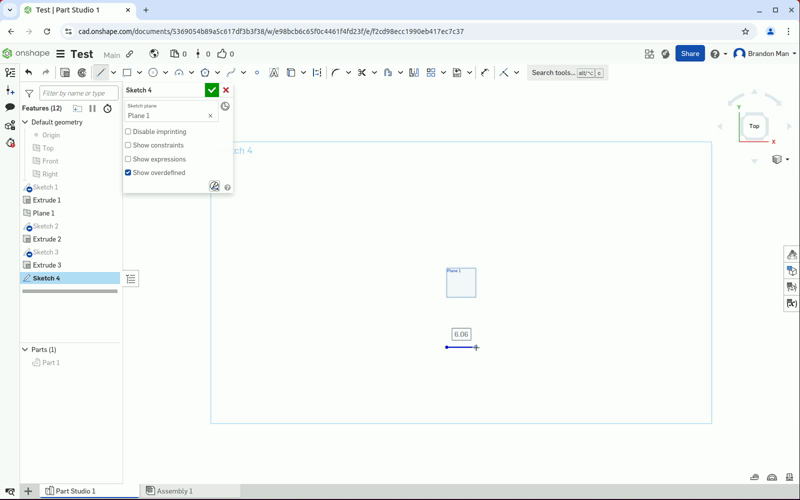
key_down(shift)
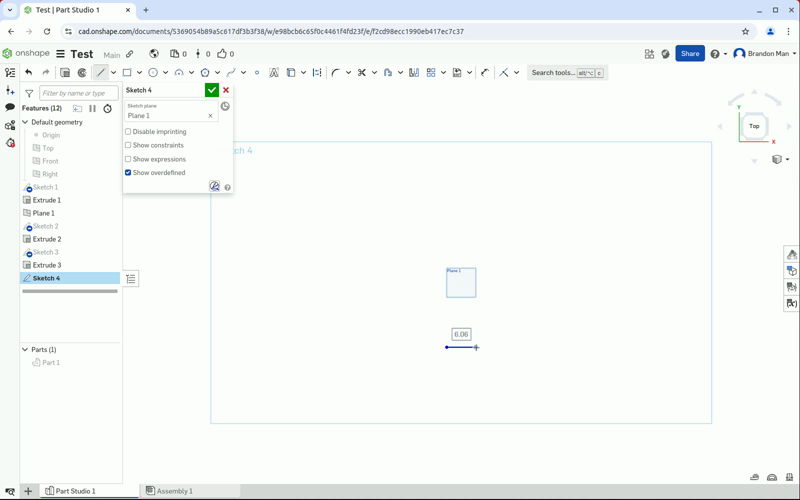
mouse_move(506, 347)
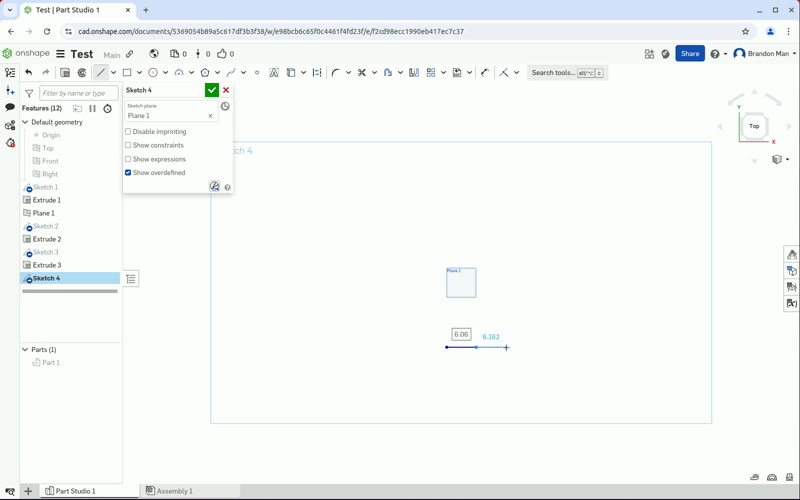
mouse_move(476, 303)
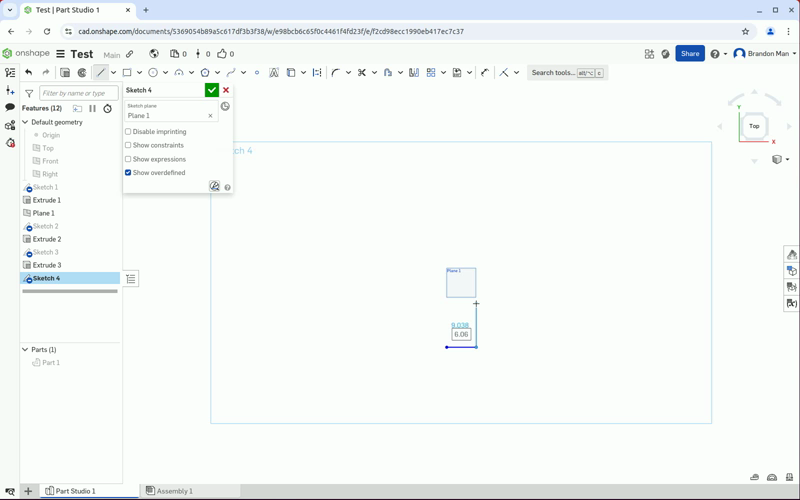
click(476, 303)
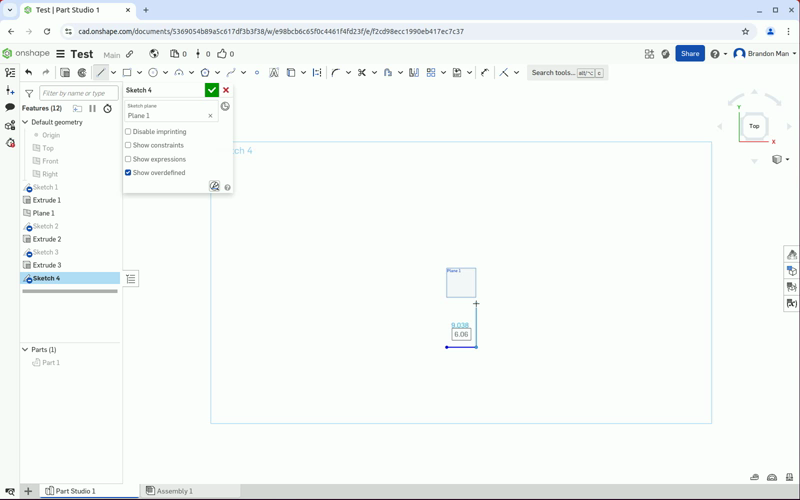
key_up(shift)
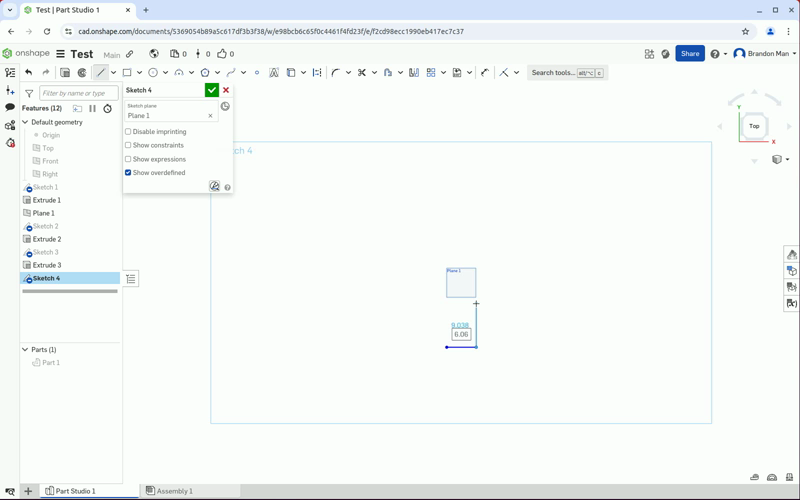
key(esc)
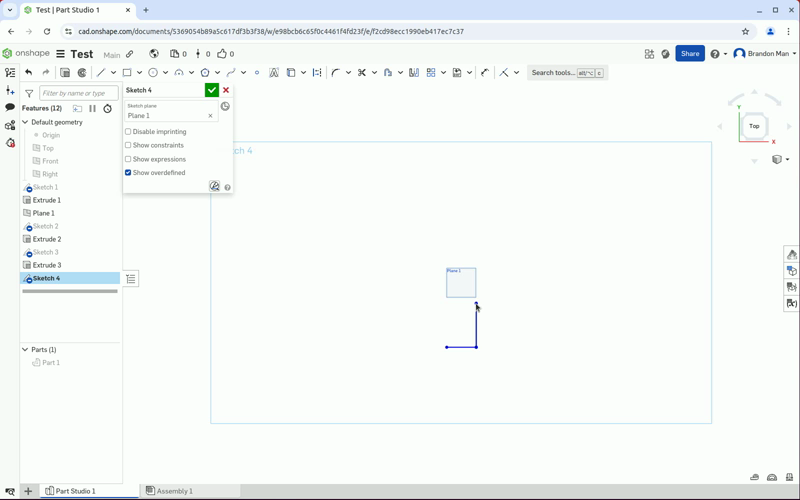
key(a)
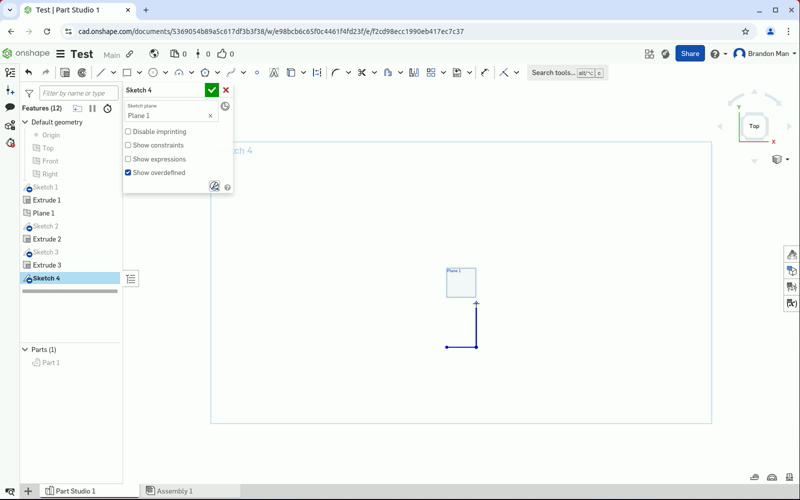
mouse_move(476, 303)
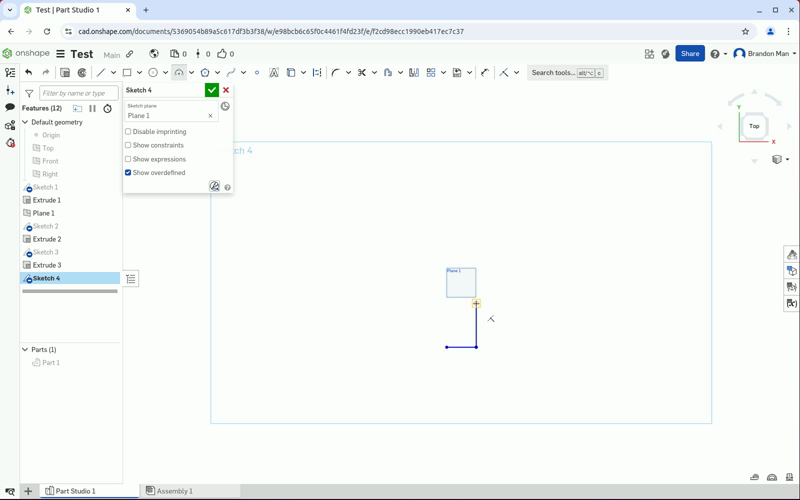
click(476, 303)
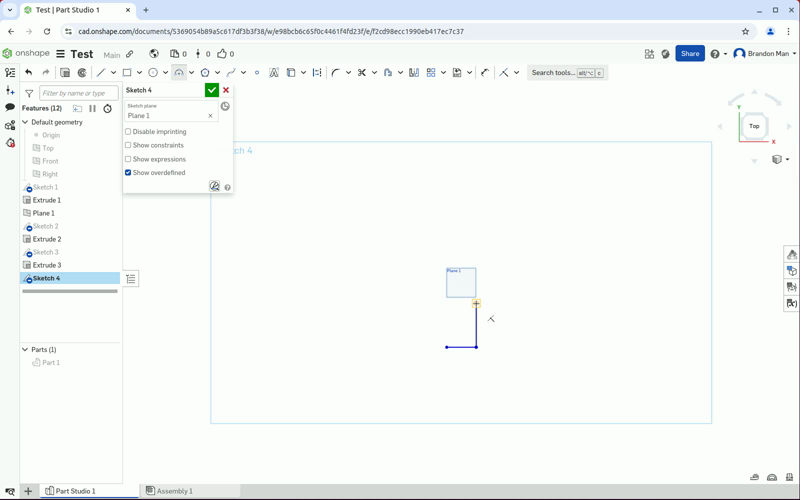
key_down(shift)
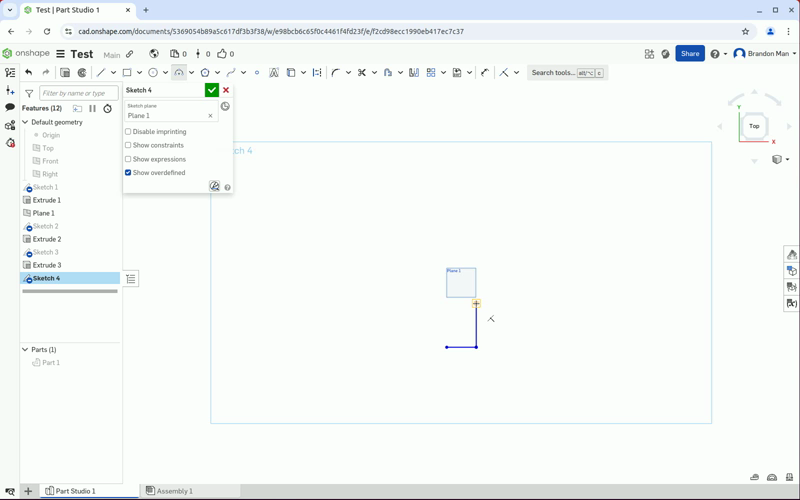
mouse_move(446, 303)
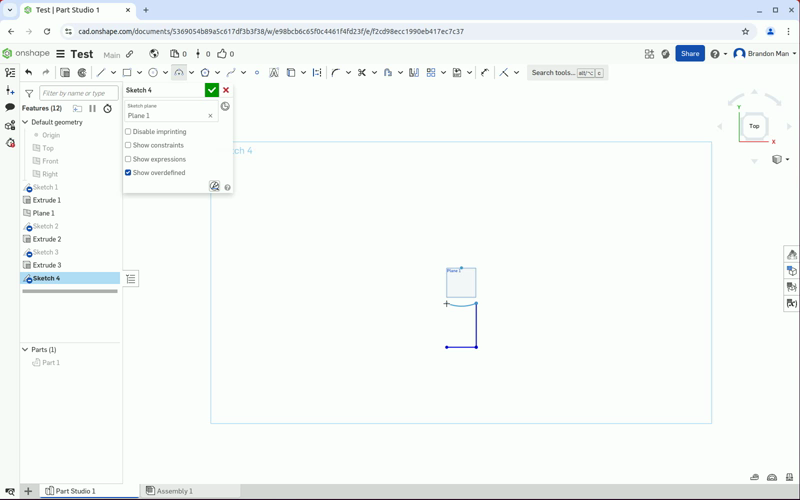
click(446, 303)
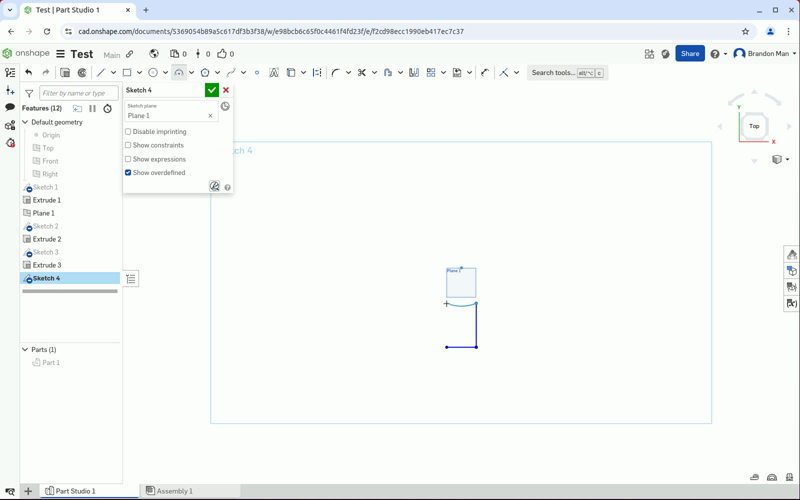
mouse_move(461, 307)
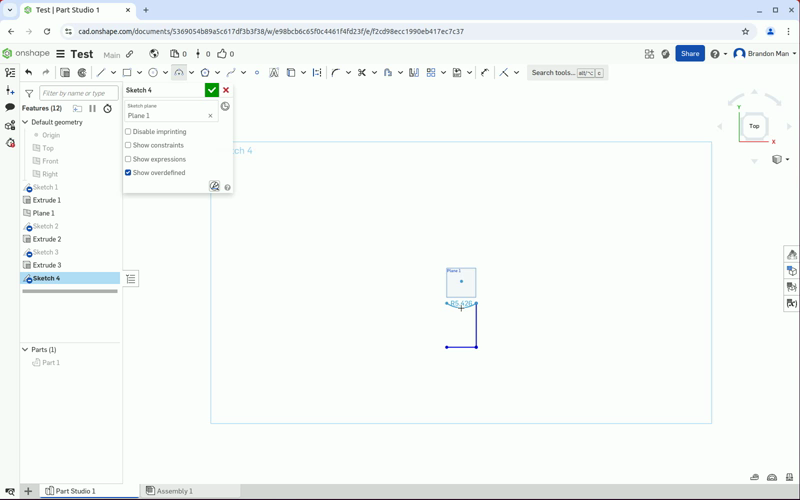
click(461, 307)
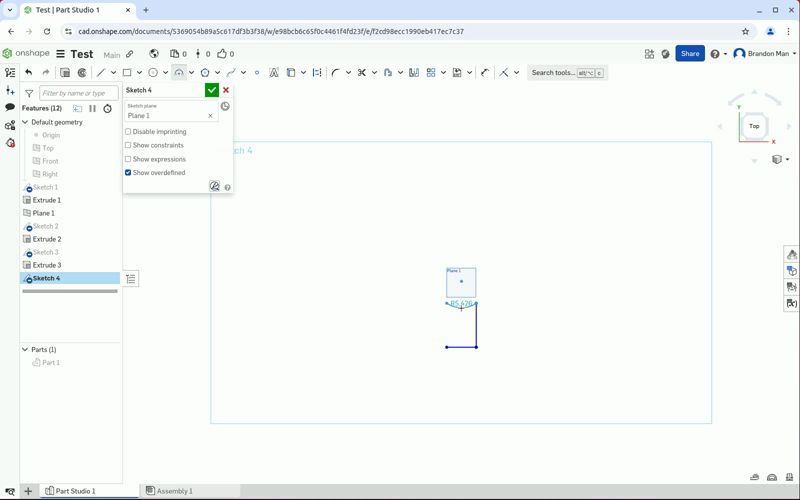
key_up(shift)
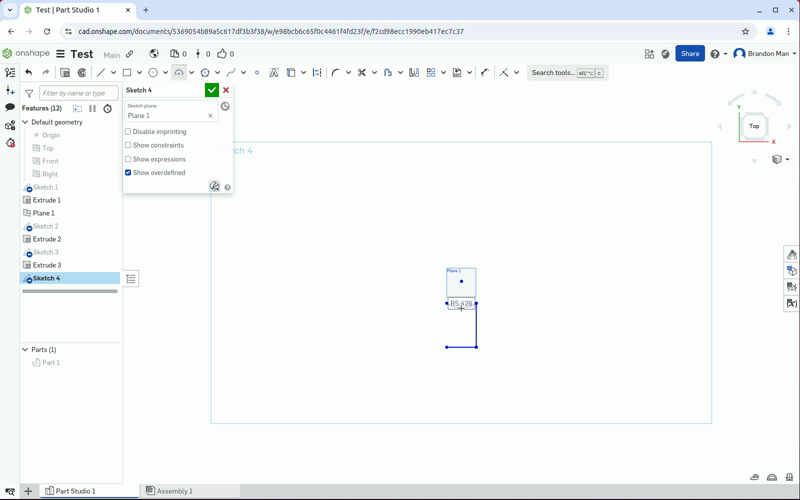
key(esc)
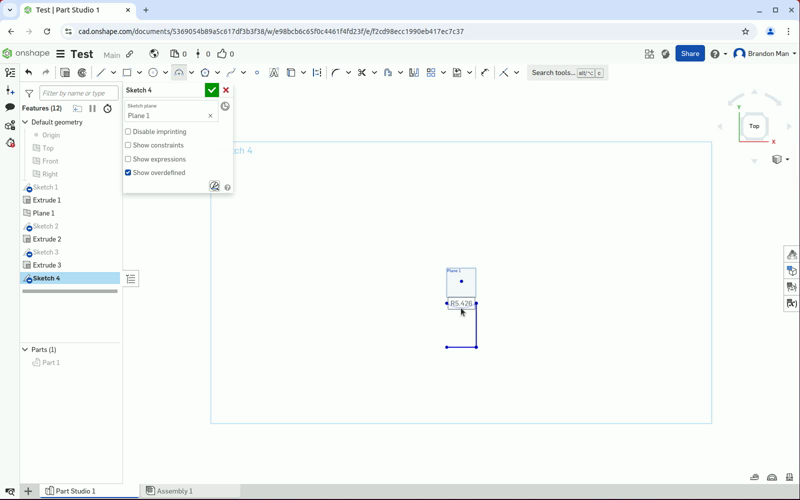
key(l)
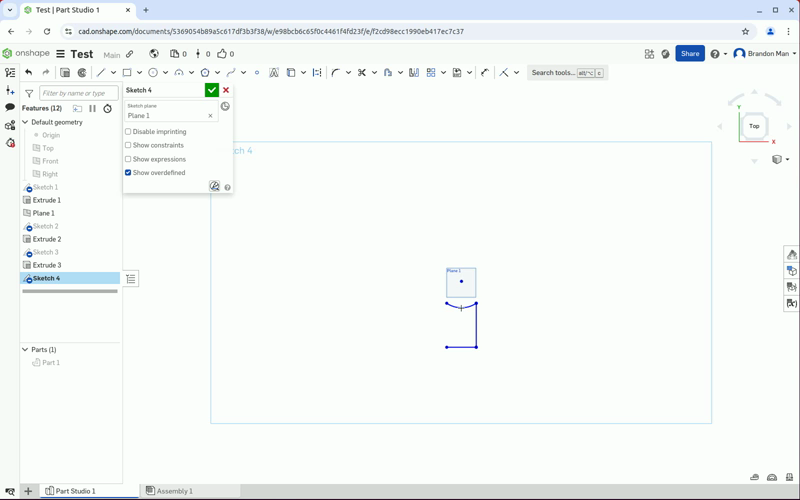
mouse_move(446, 303)
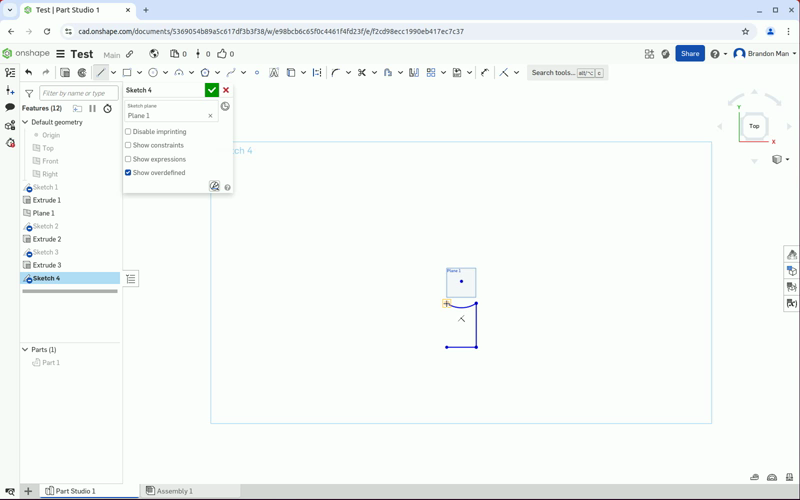
click(446, 303)
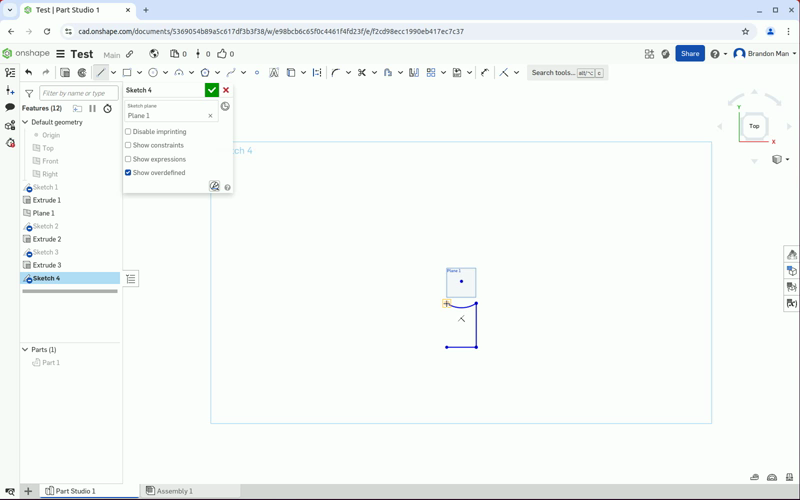
mouse_move(476, 303)
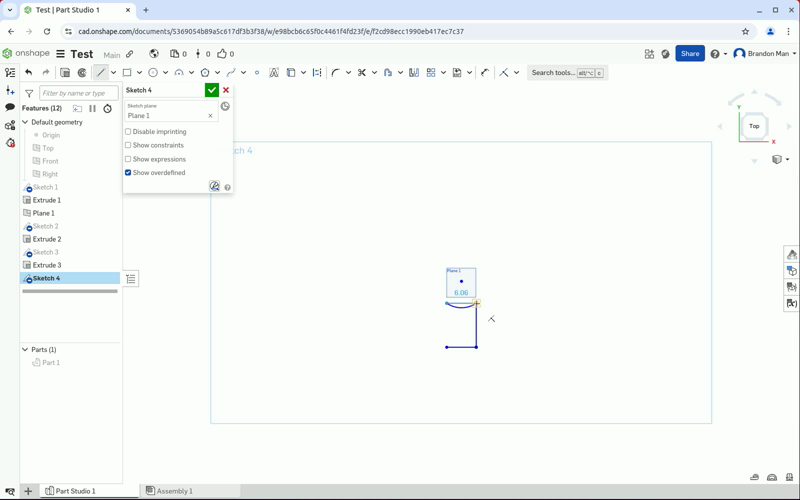
key_down(shift)
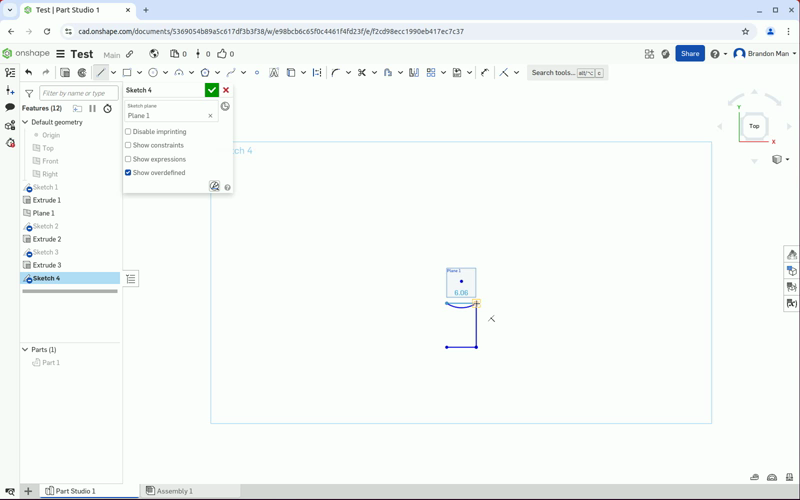
mouse_move(446, 347)
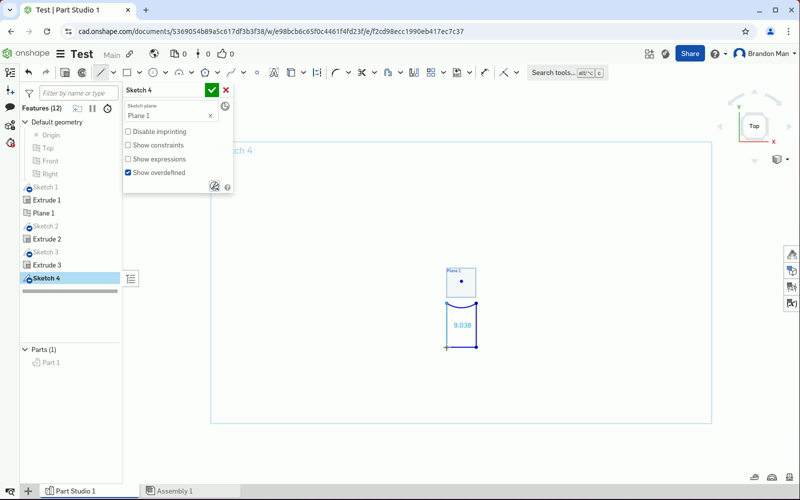
key_up(shift)
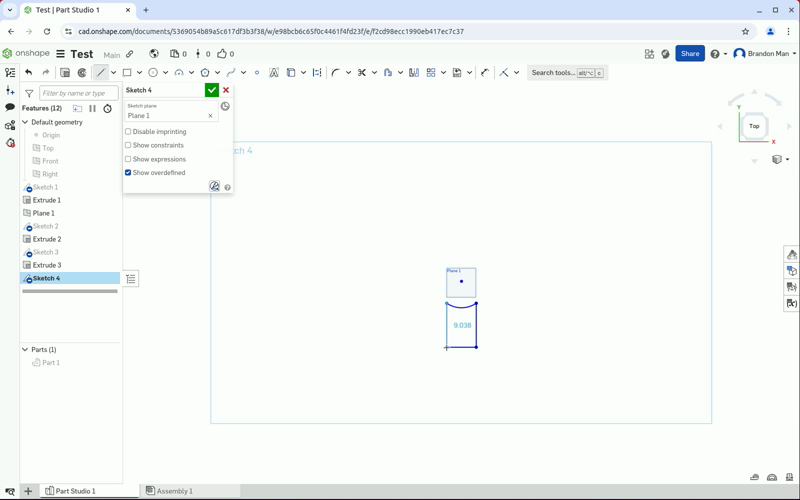
click(446, 347)
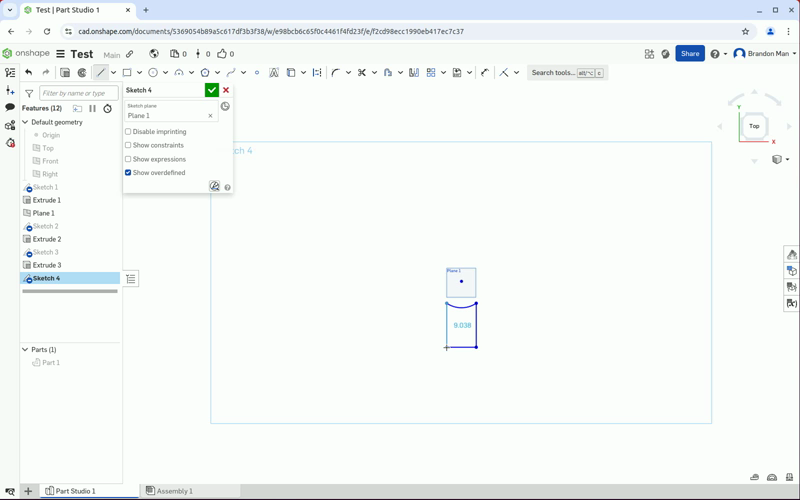
key(esc)
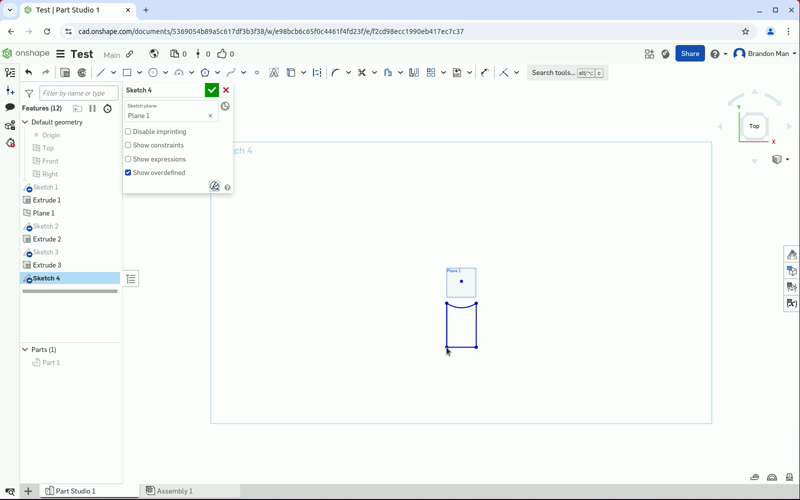
mouse_move(454, 338)
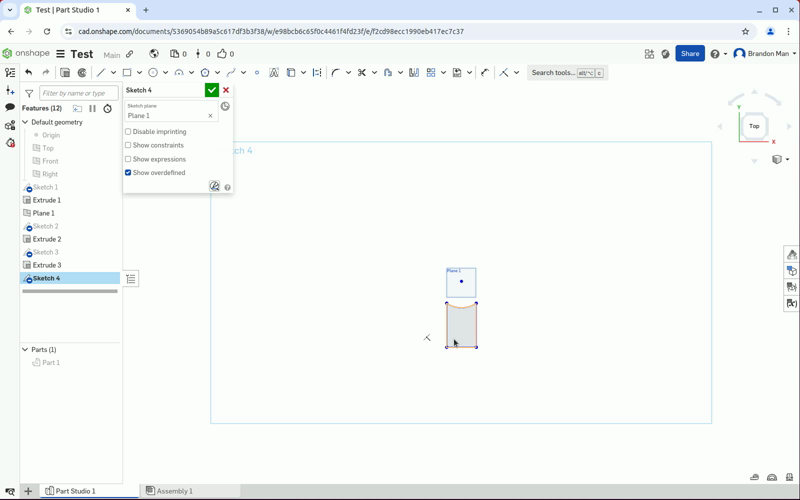
scroll(6)
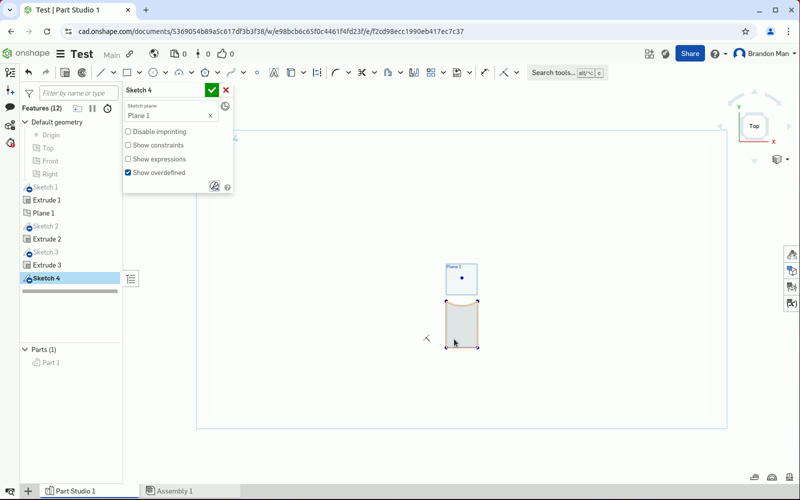
scroll(6)
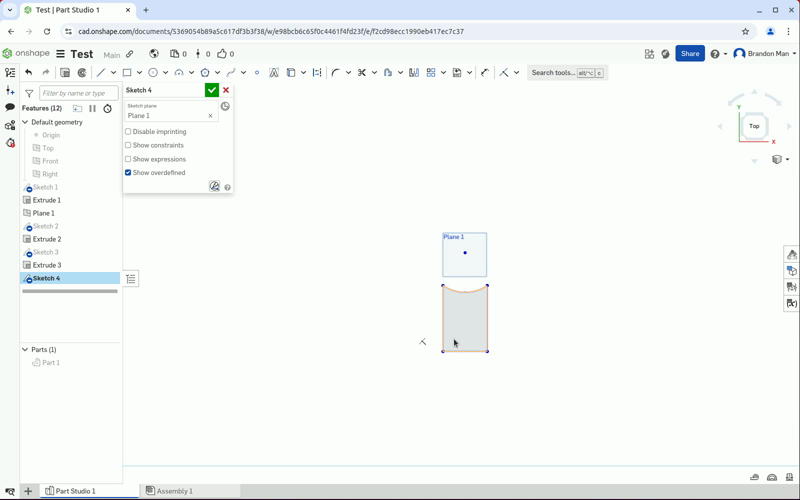
scroll(6)
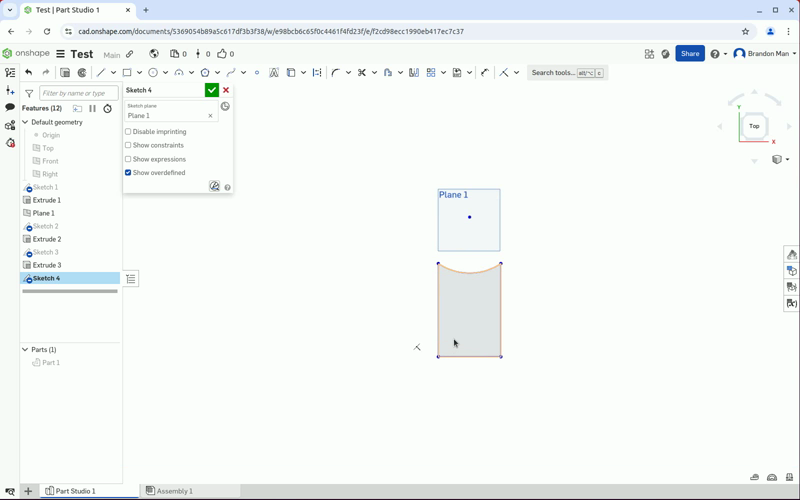
scroll(6)
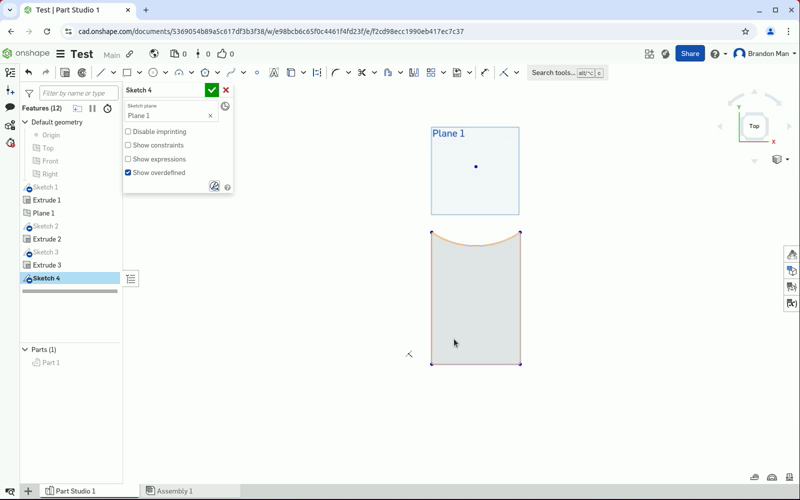
scroll(6)
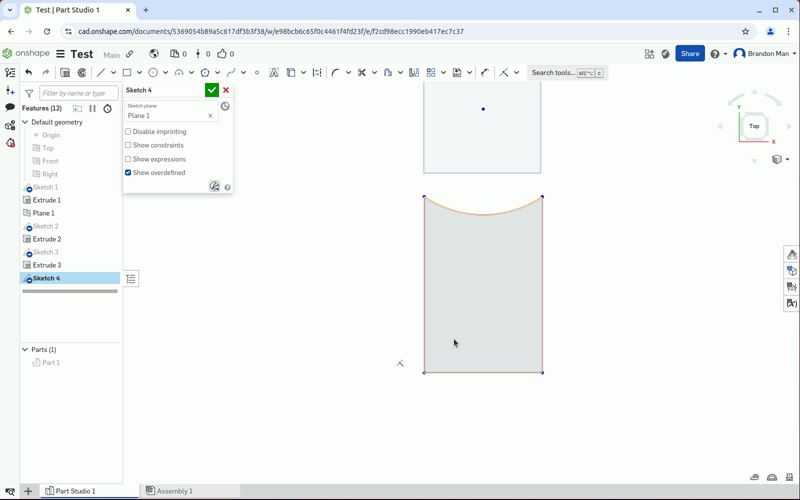
scroll(6)
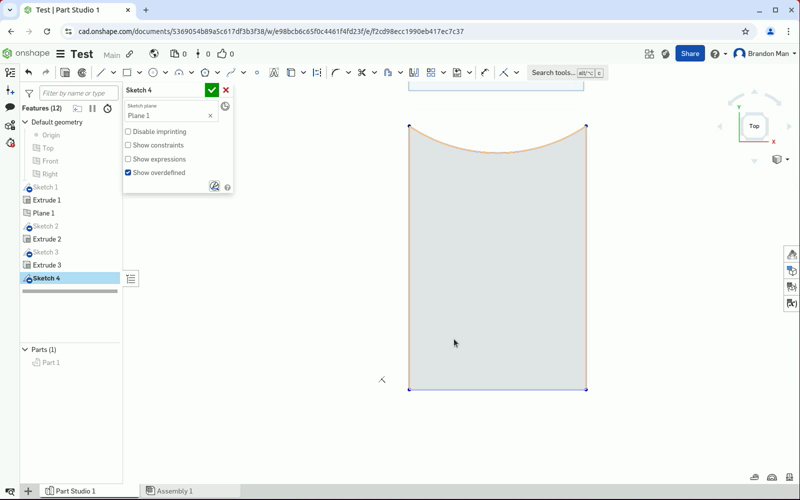
scroll(6)
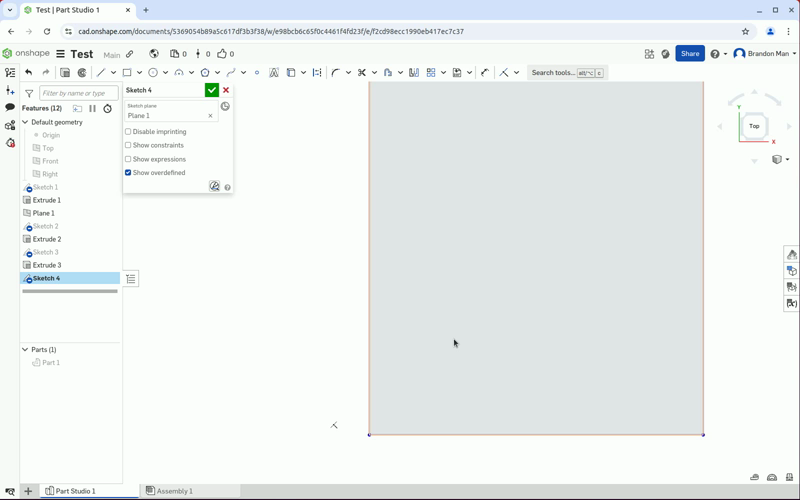
click(454, 338)
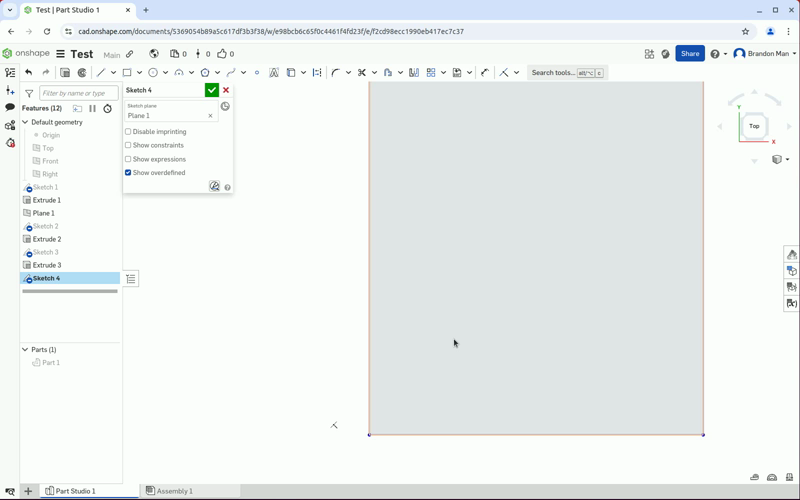
scroll(-6)
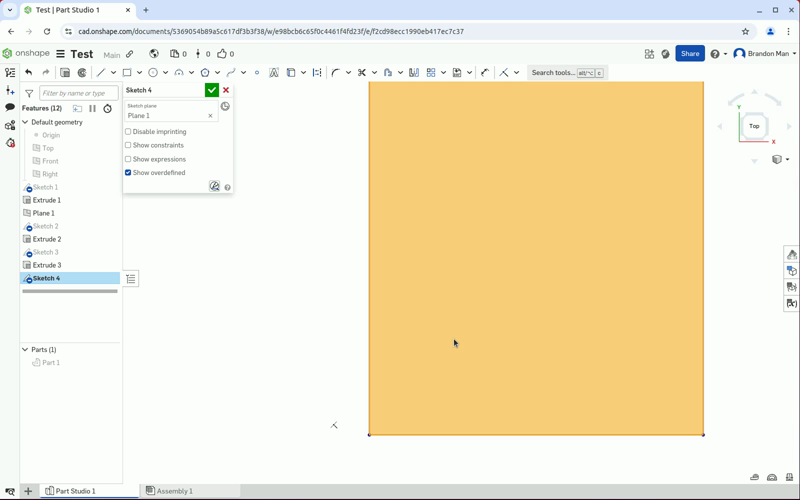
scroll(-6)
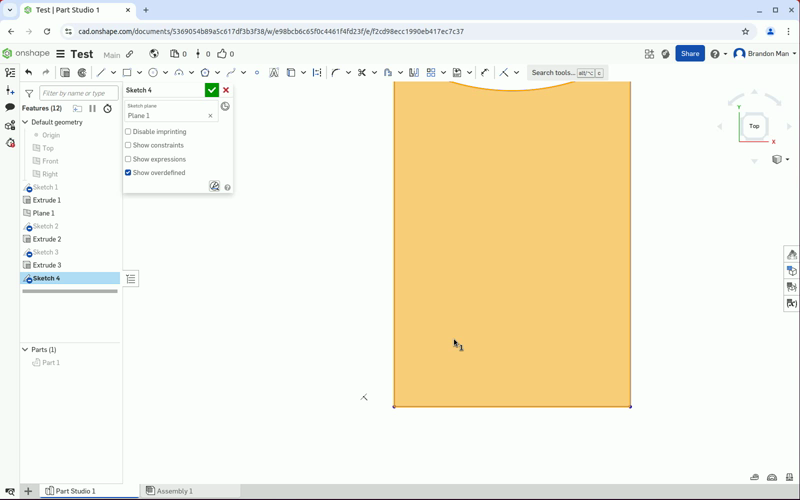
scroll(-6)
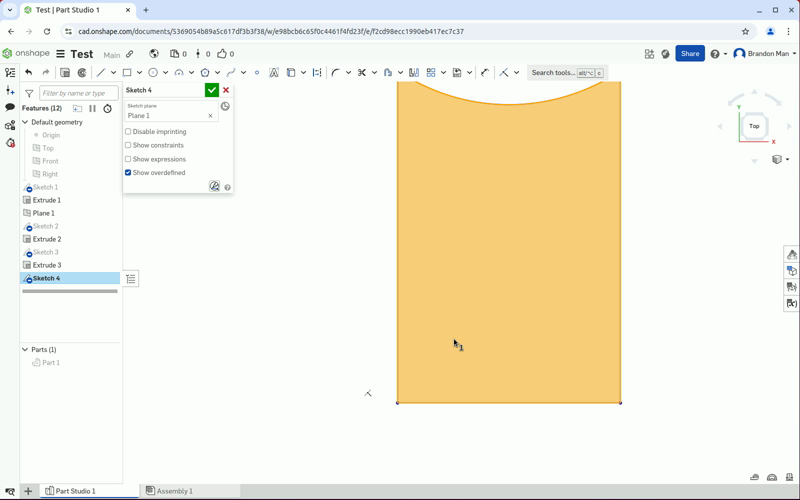
scroll(-6)
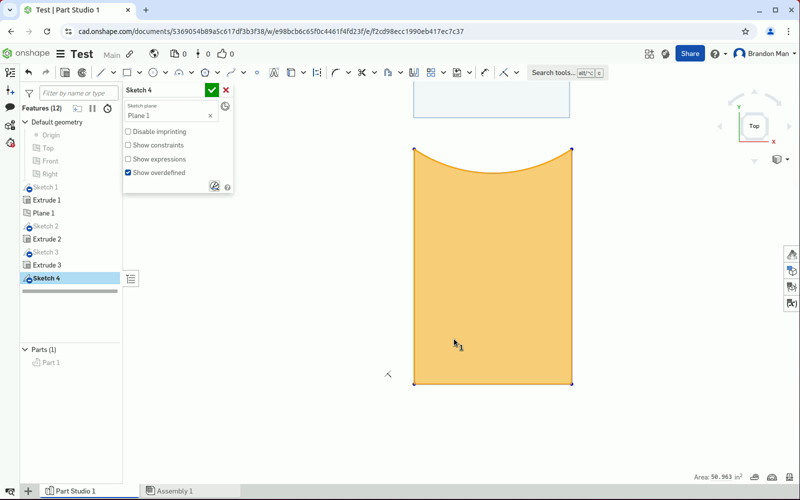
scroll(-6)
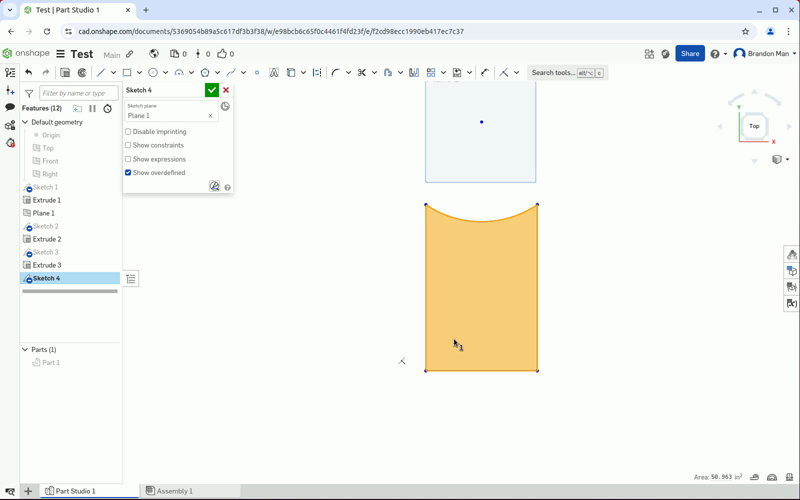
scroll(-6)
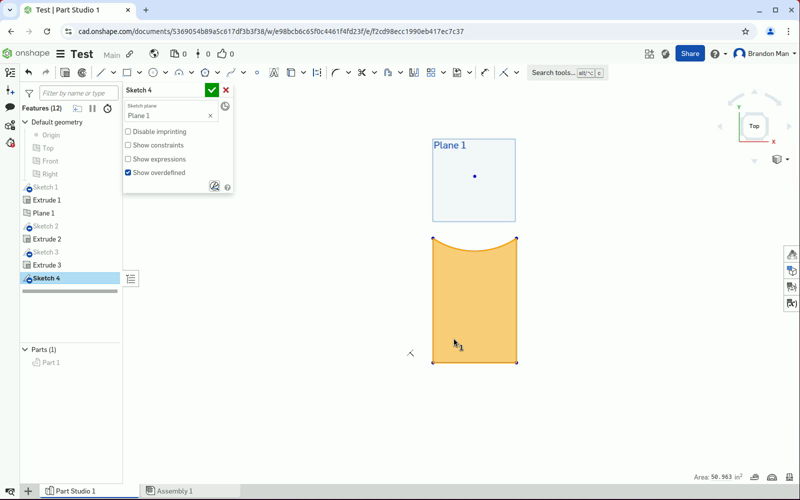
scroll(-6)
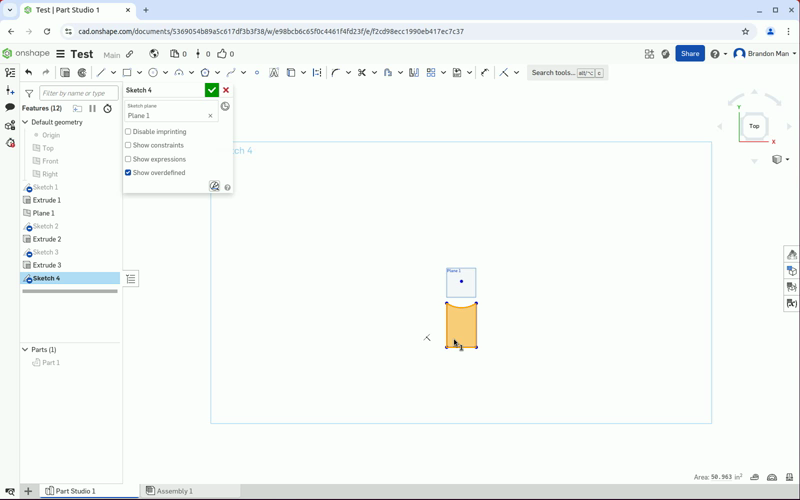
mouse_move(73, 352)
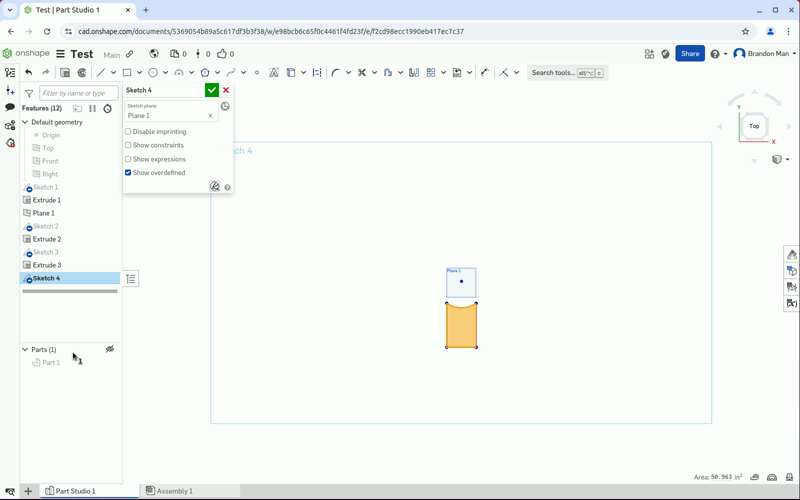
key(shift+y)
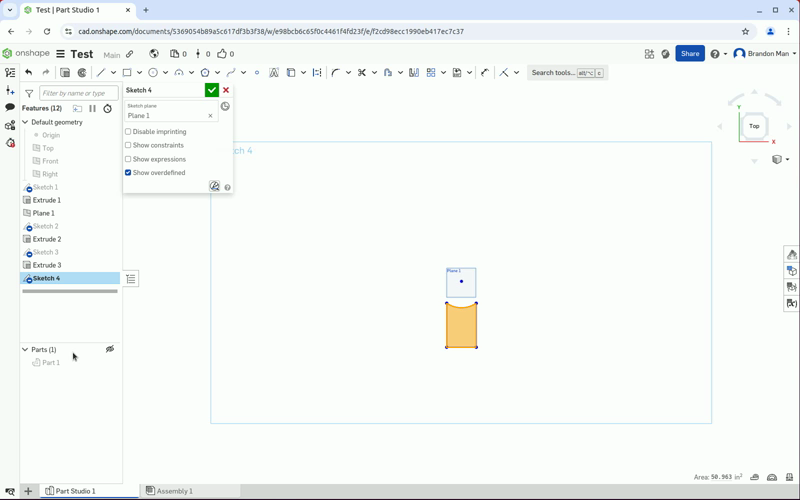
key(shift+e)
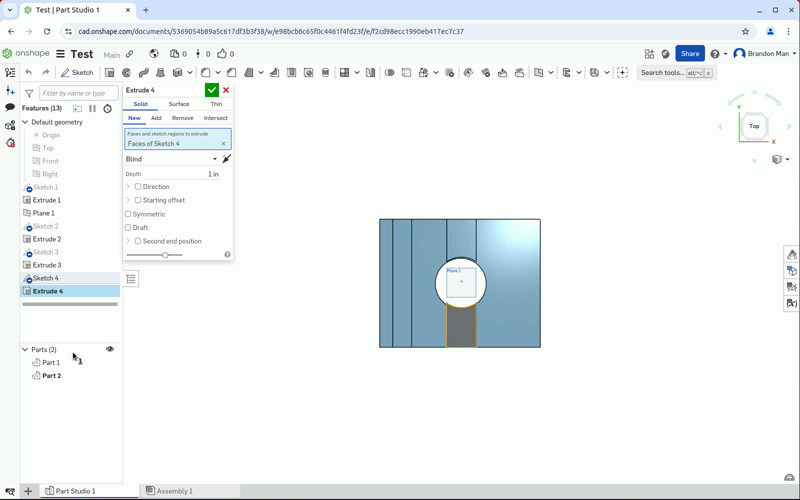
mouse_move(143, 106)
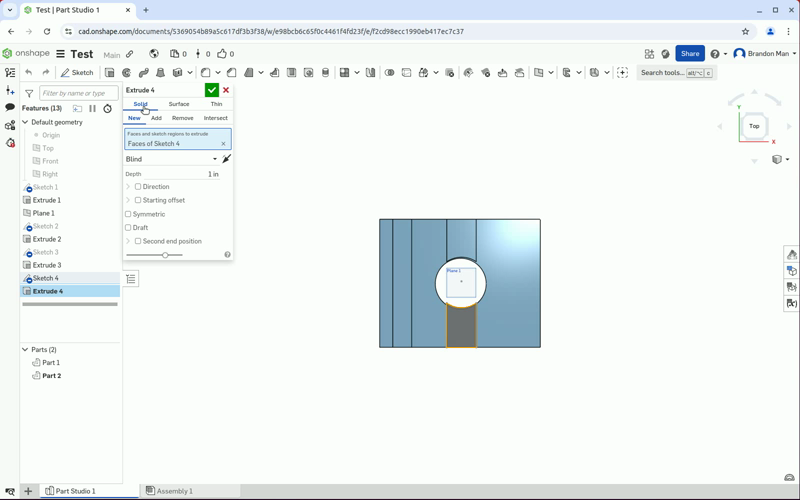
click(143, 106)
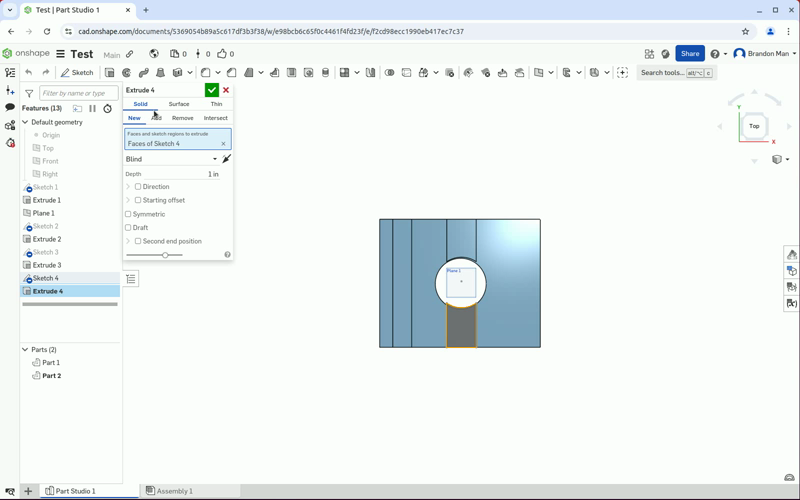
mouse_move(186, 120)
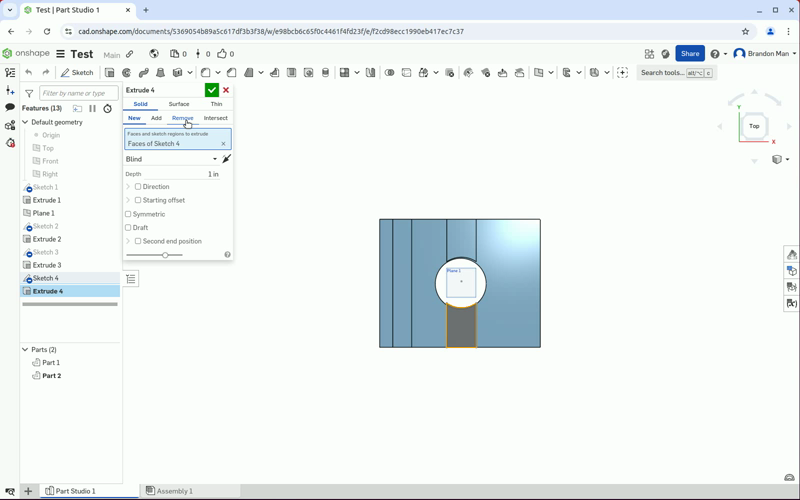
click(186, 120)
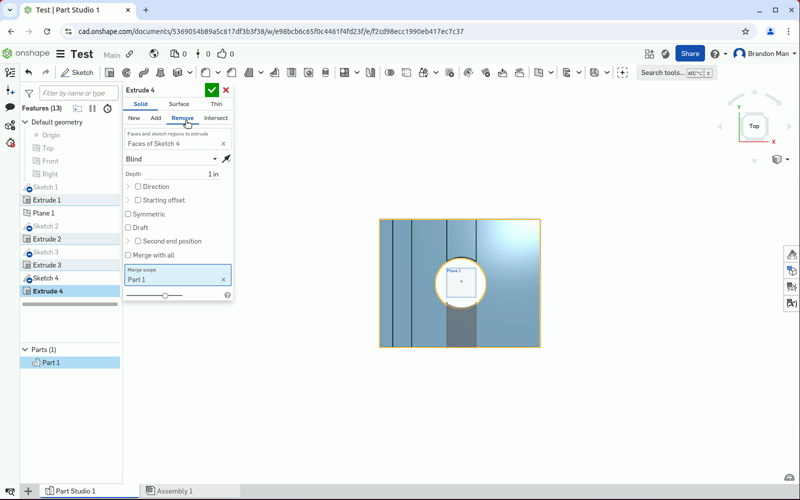
key(tab, 4)
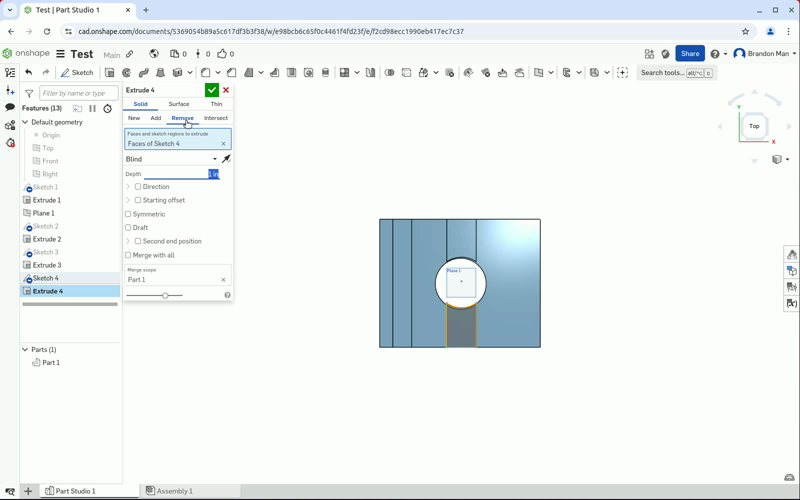
text(5.296)
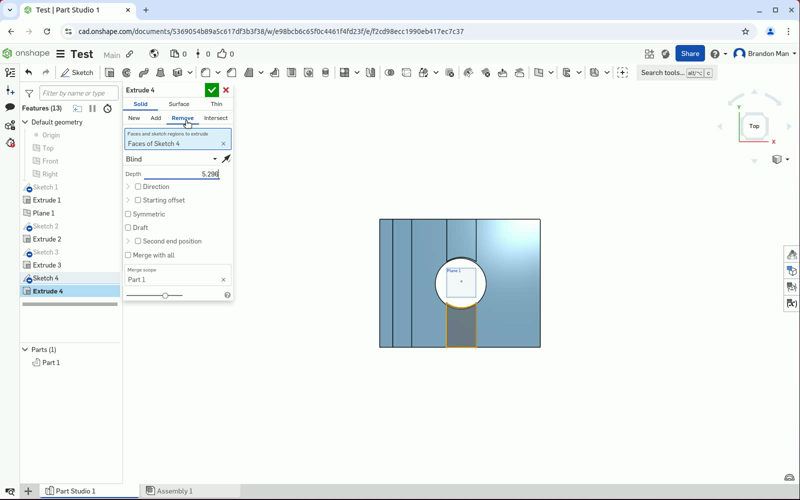
key(tab, 6)
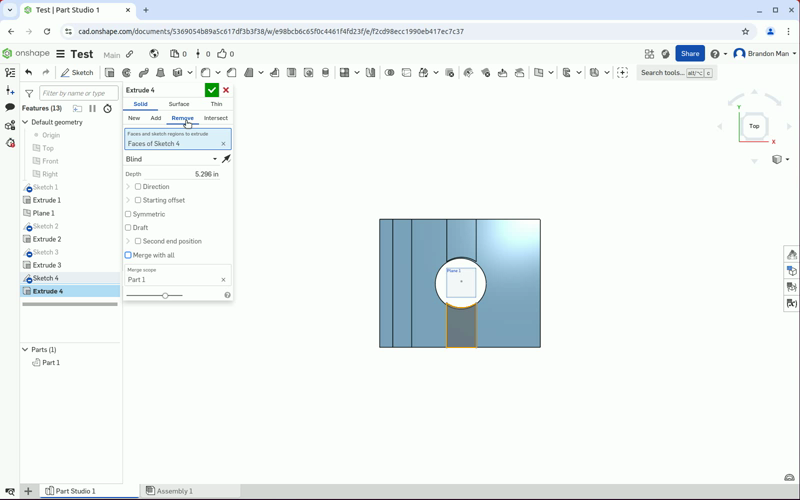
key(space)
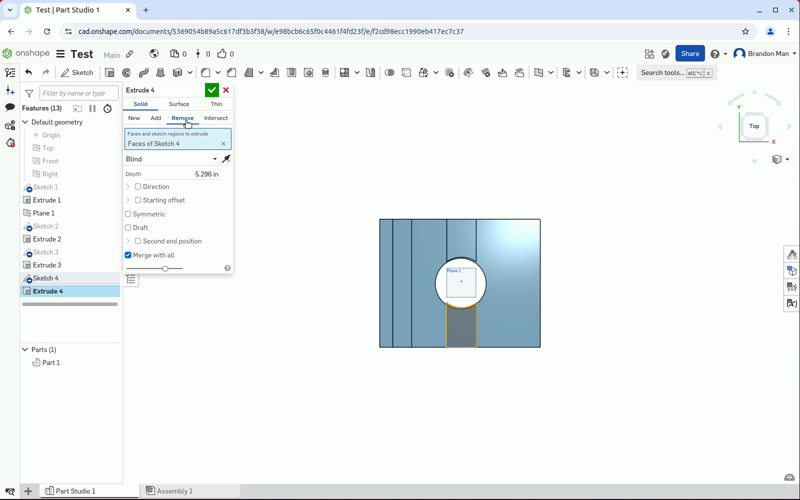
key(enter)
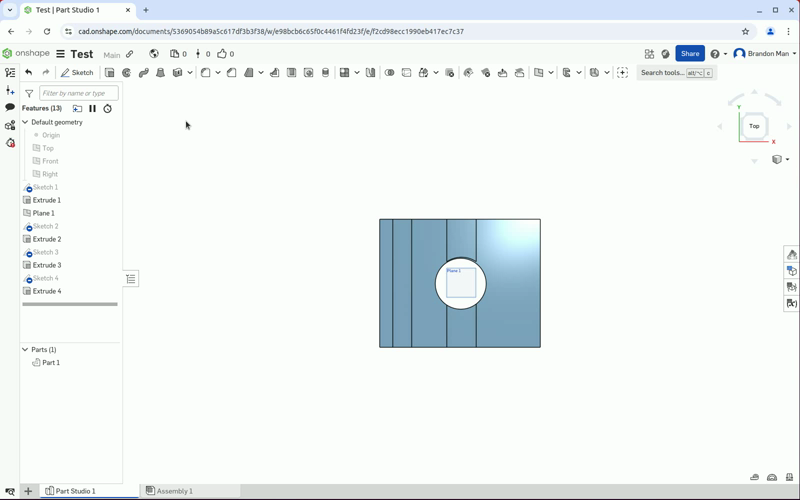
key(shift+h)
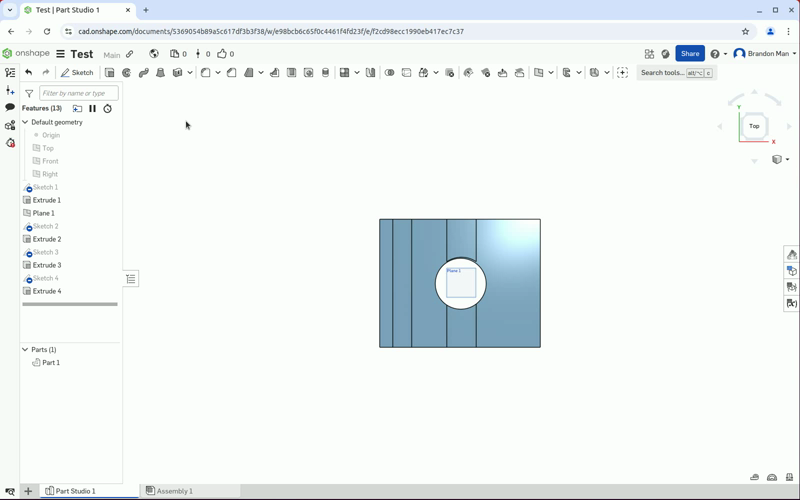
key(shift+h)
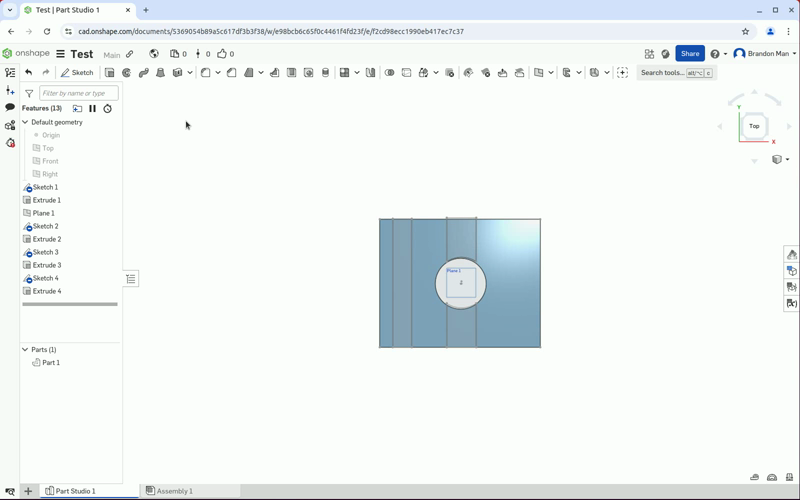
key(shift+7)
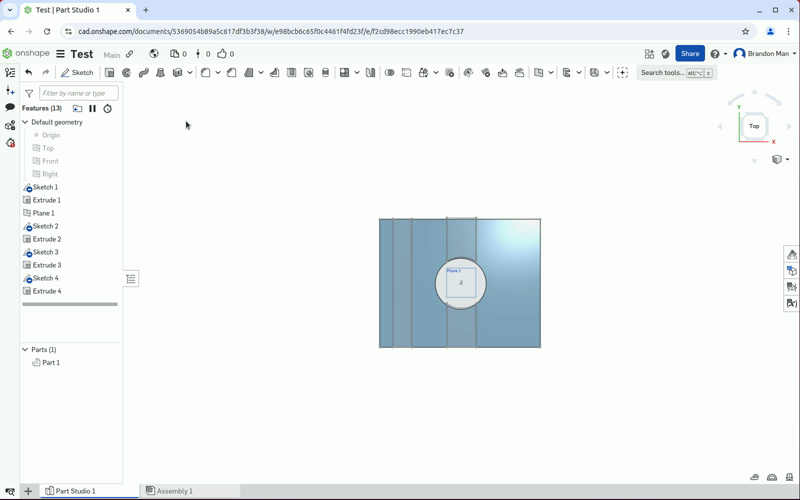
key(up, 3)
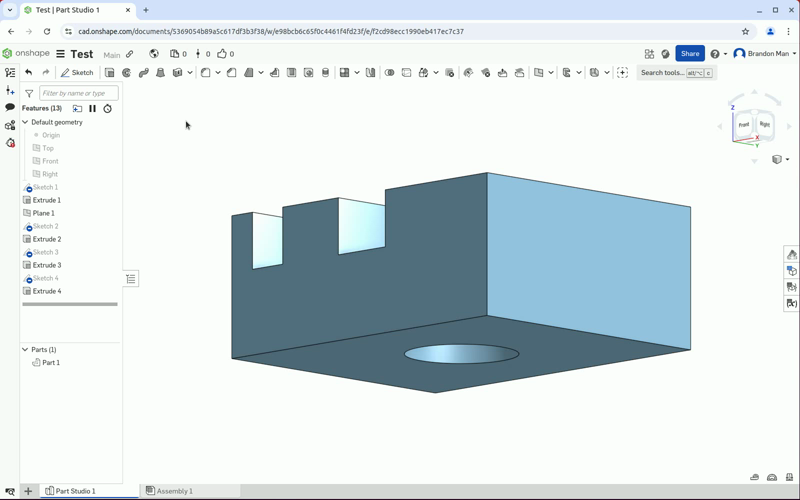
key(left, 3)
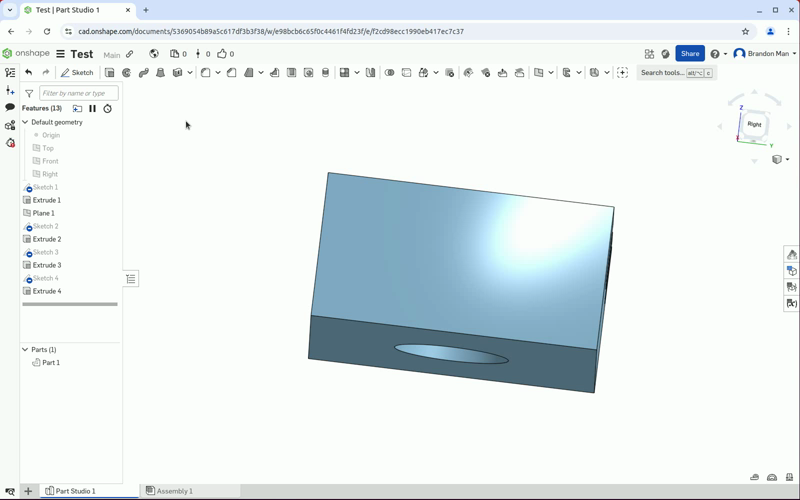
key(right, 3)
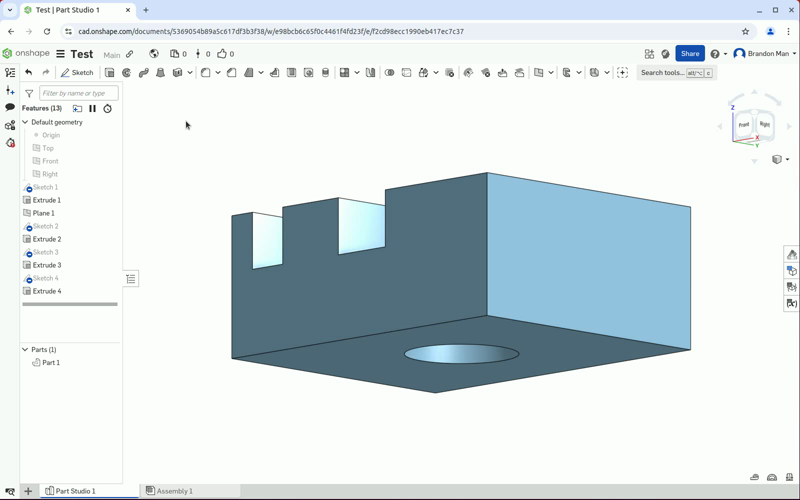
key(down, 3)
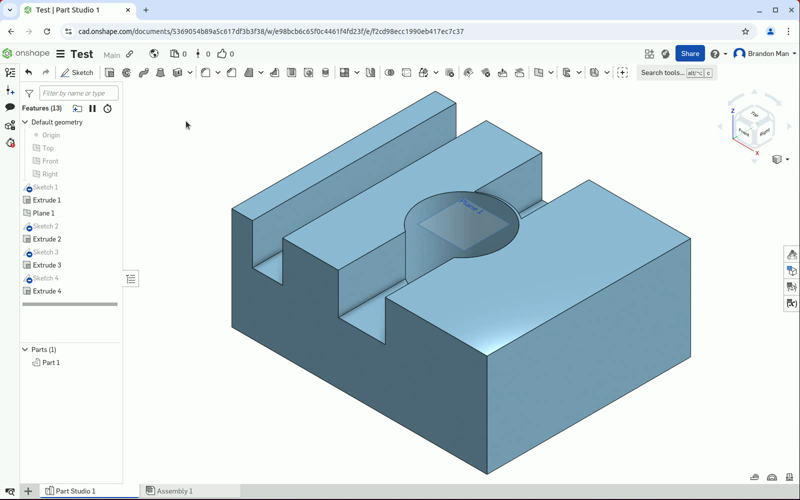
mouse_move(73, 189)
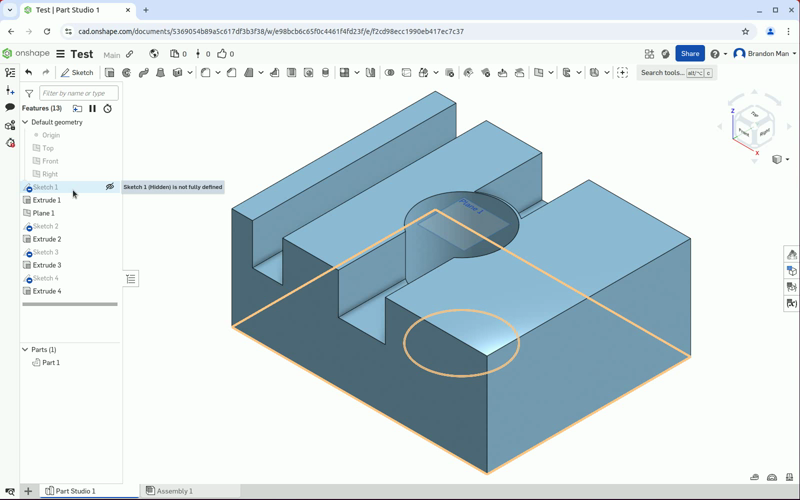
click(73, 189)